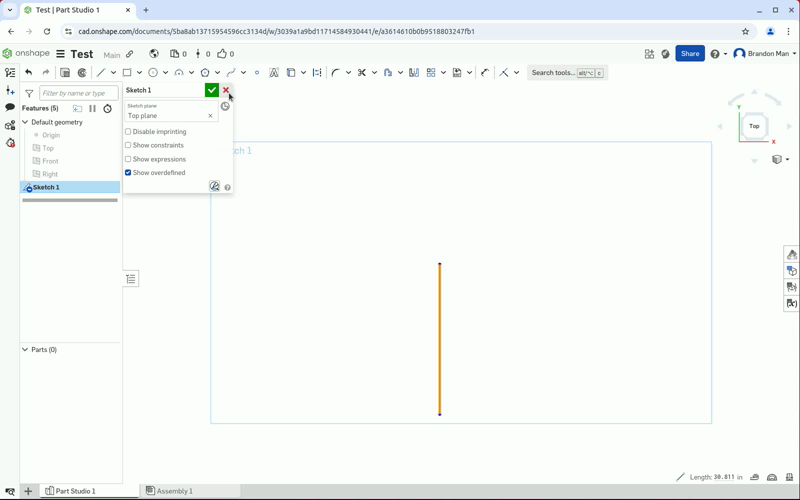
key(shift+h)
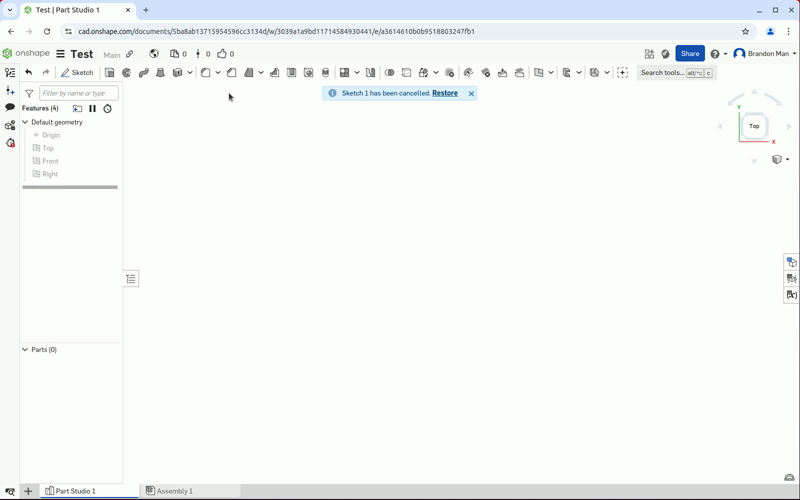
mouse_move(73, 352)
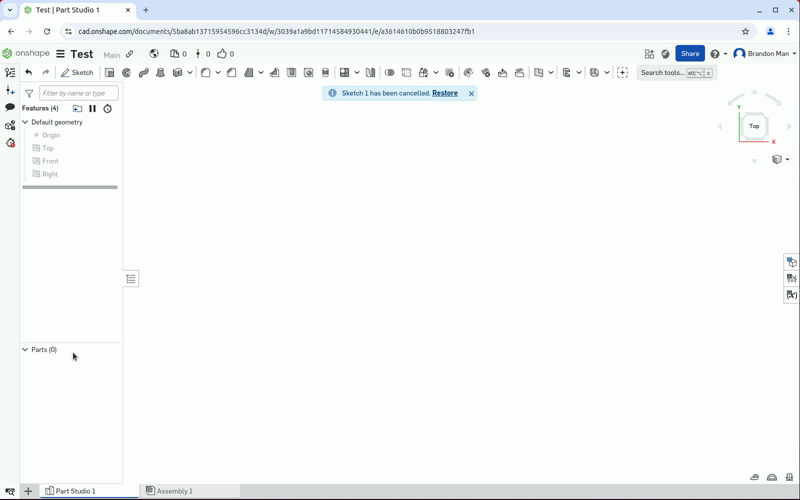
key(y)
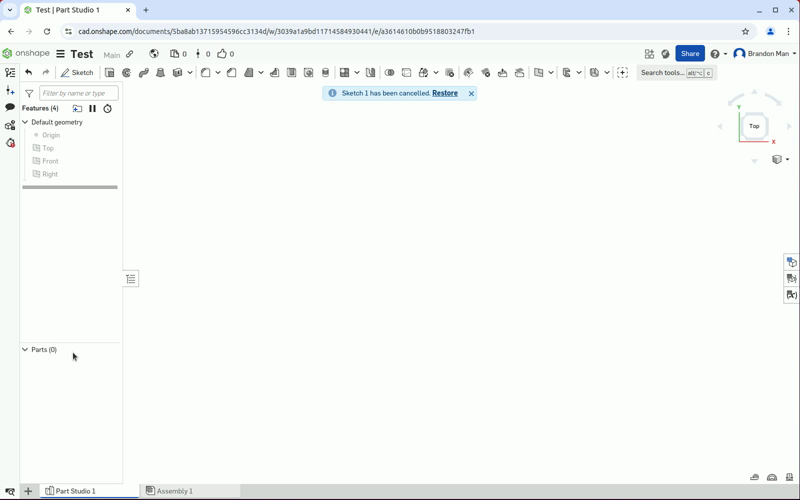
key(shift+p)
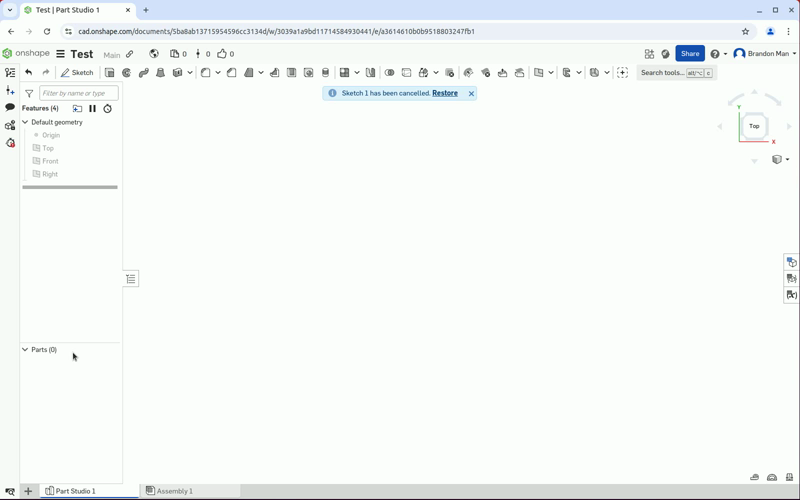
key(space)
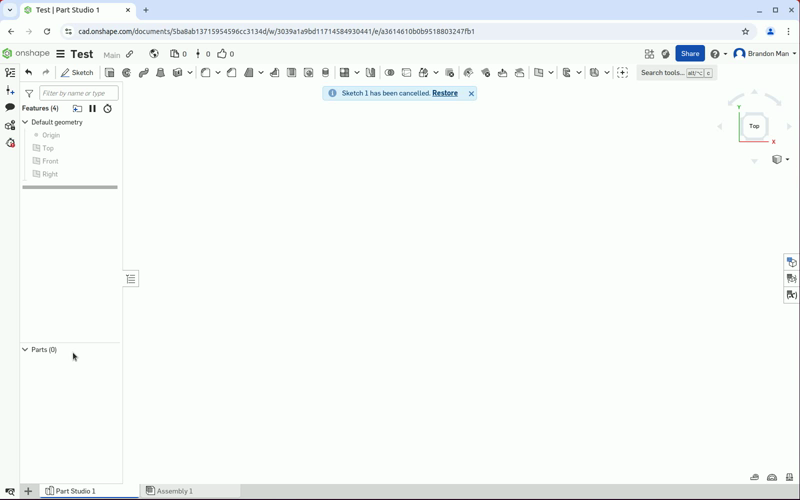
key_down(shift)
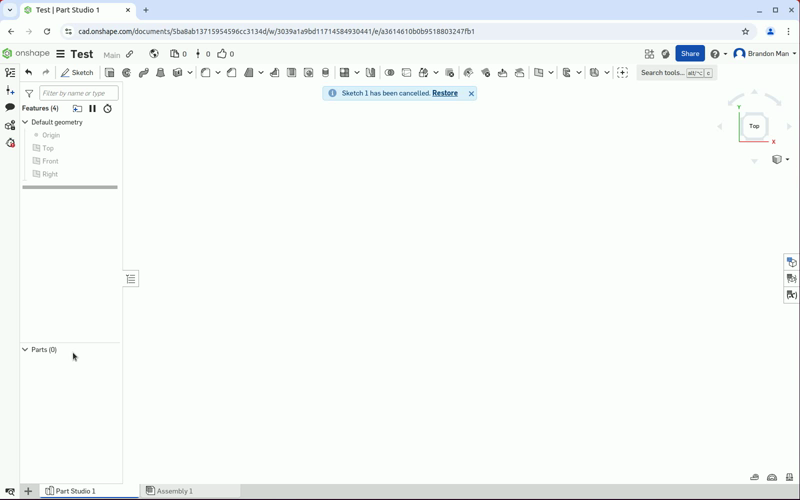
key(up)
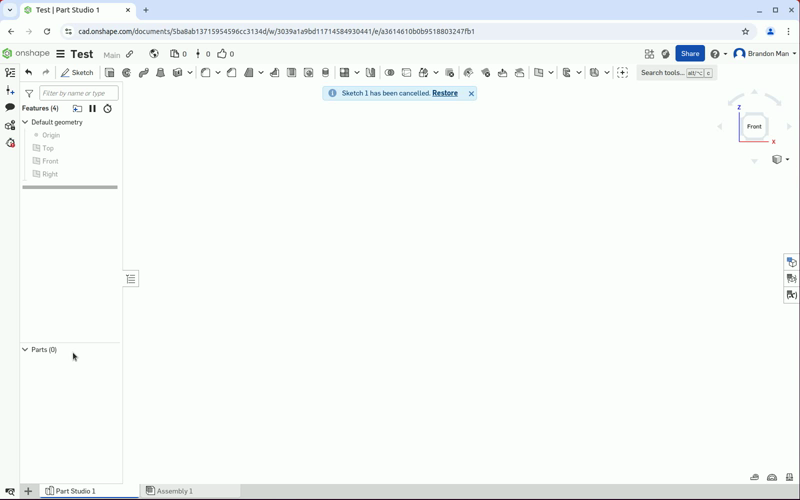
key_up(shift)
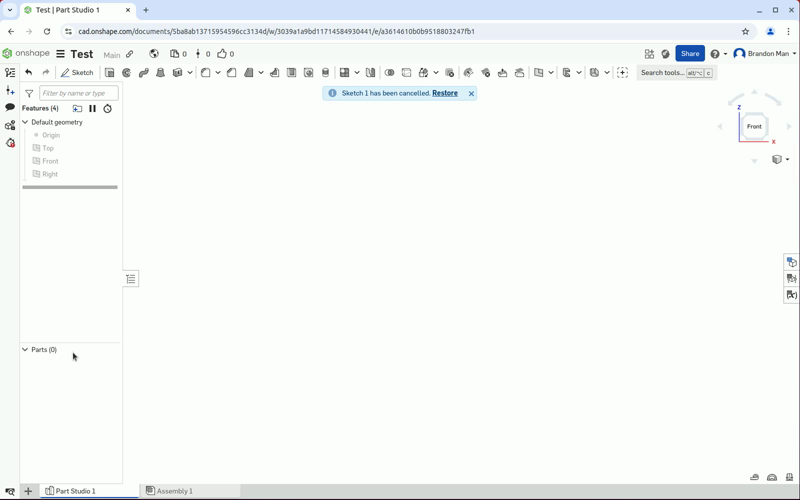
mouse_move(73, 352)
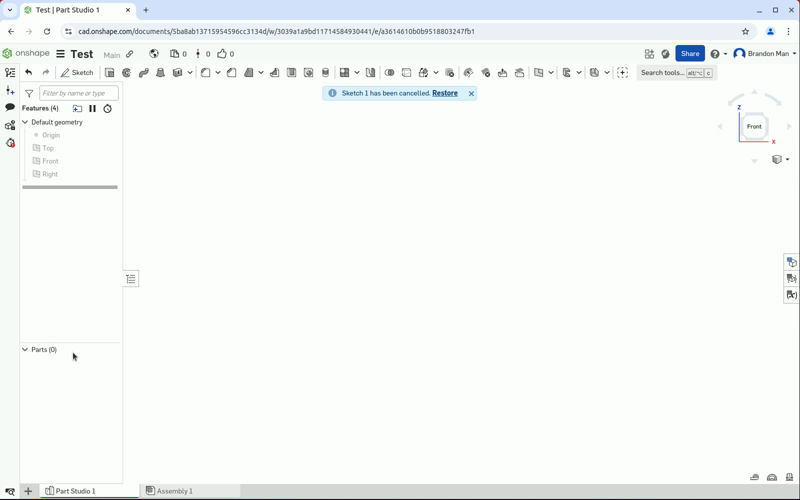
key(shift+y)
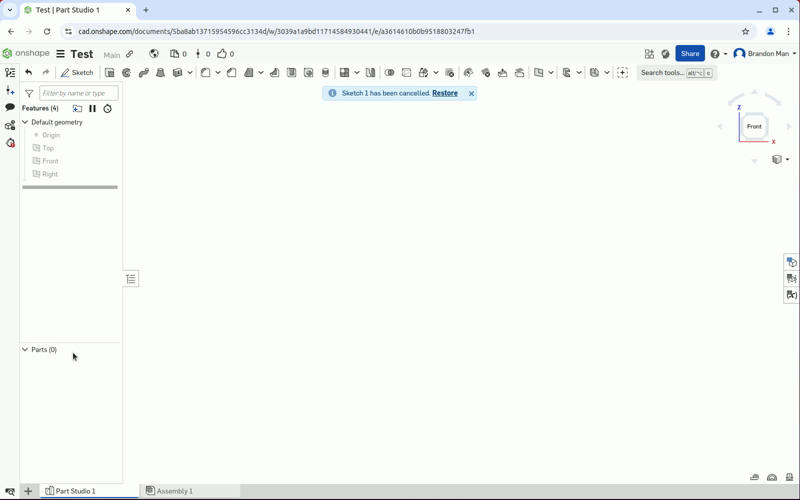
key(shift+s)
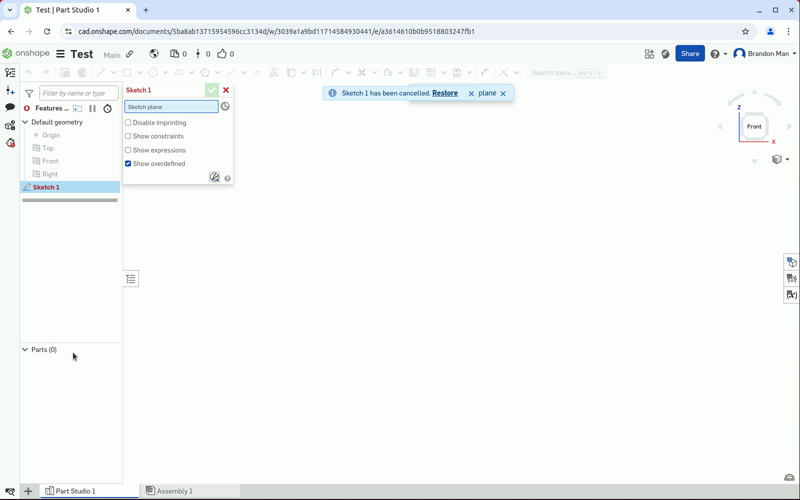
mouse_move(73, 163)
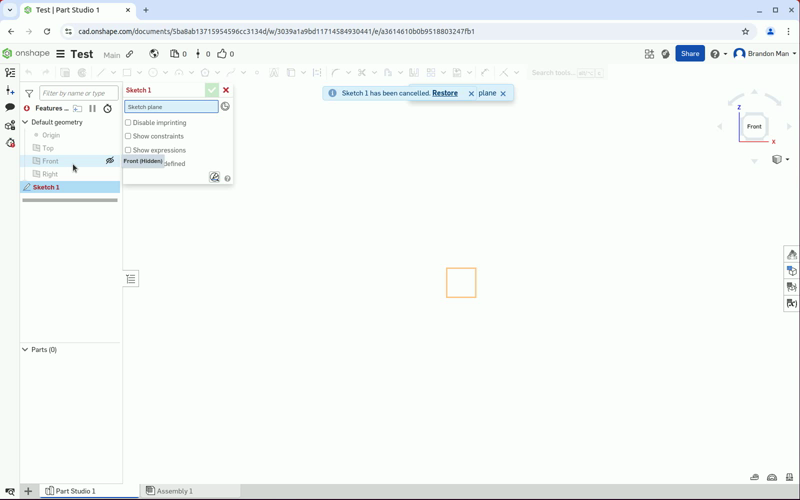
click(73, 163)
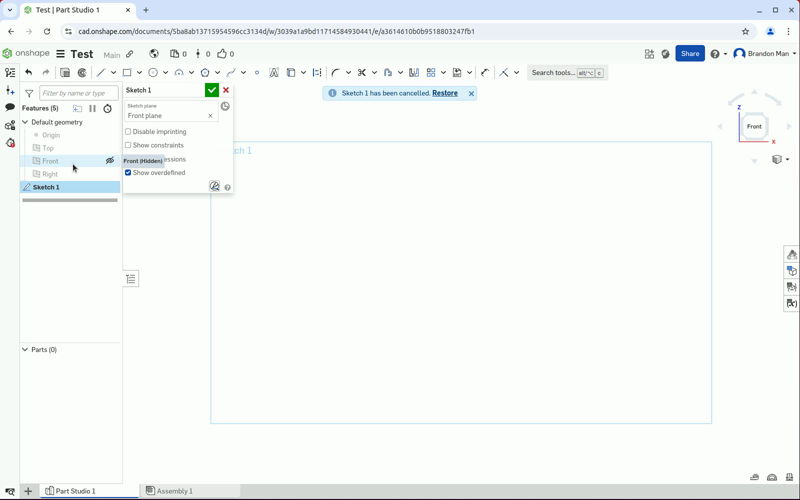
mouse_move(73, 352)
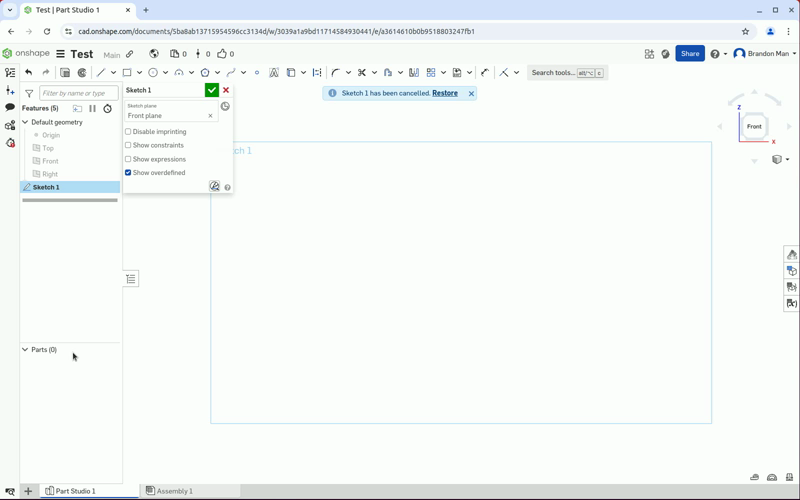
key(y)
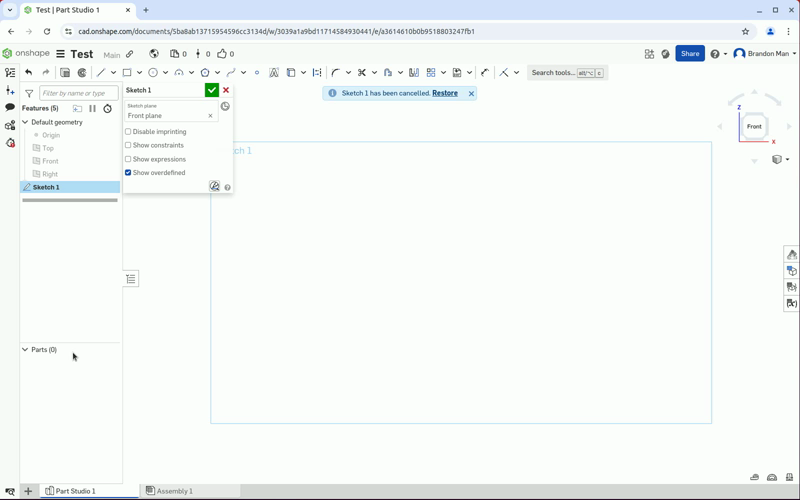
key(l)
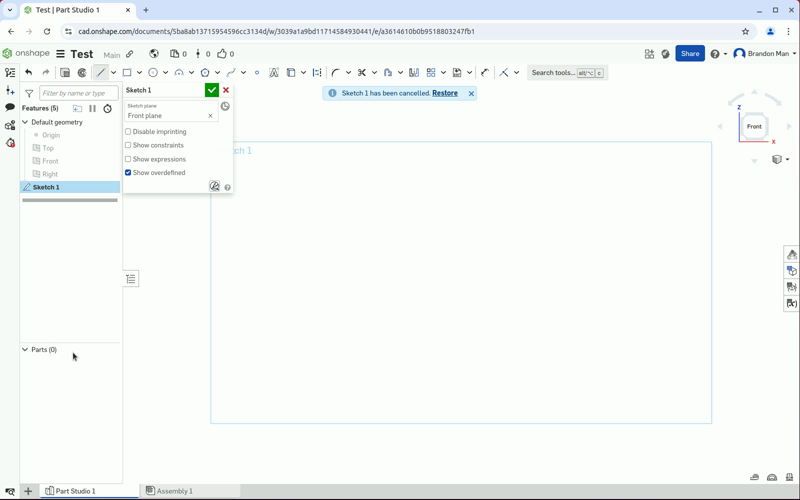
key_down(shift)
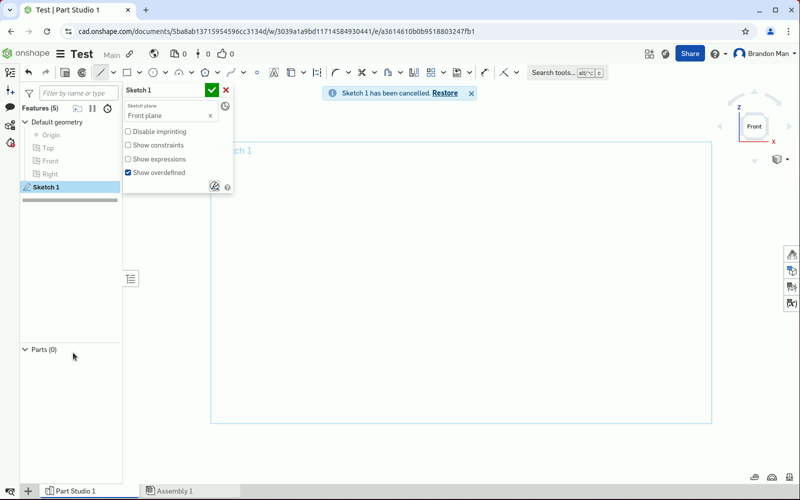
mouse_move(432, 282)
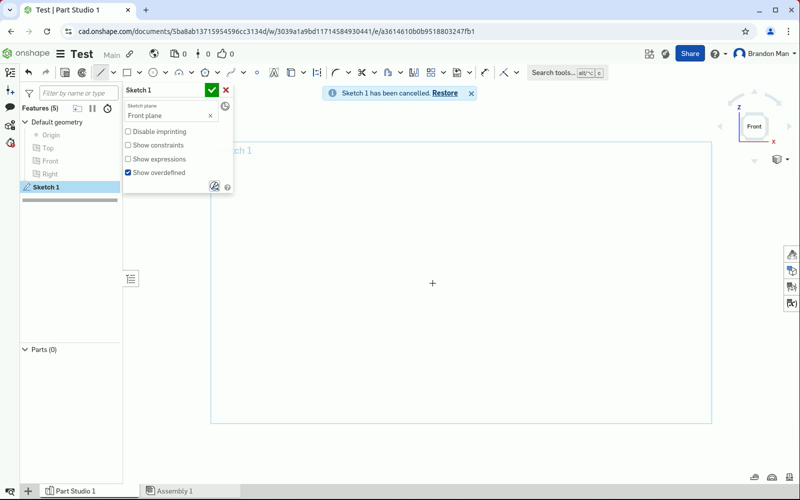
click(432, 282)
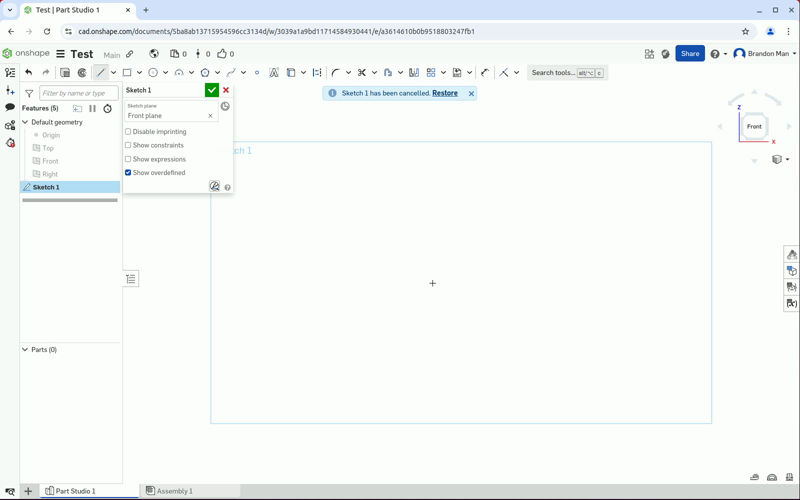
key_up(shift)
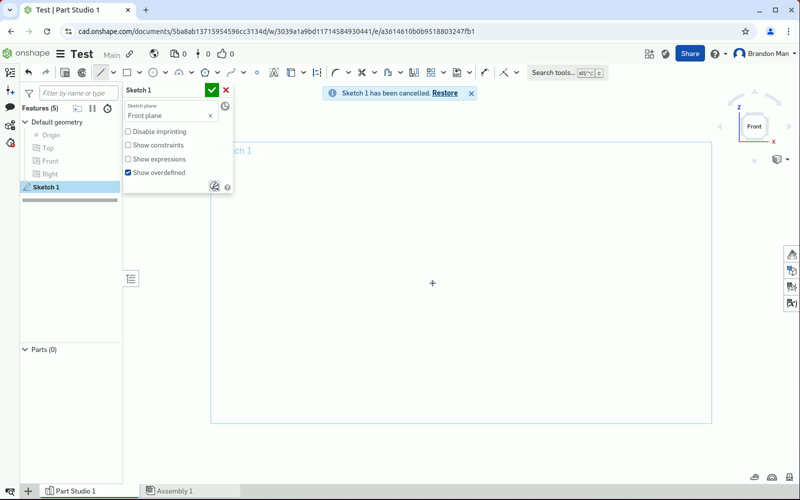
key_down(shift)
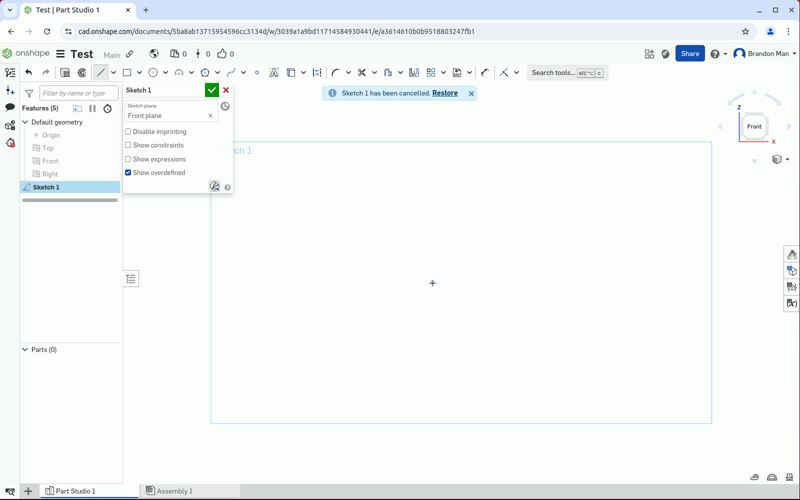
mouse_move(462, 282)
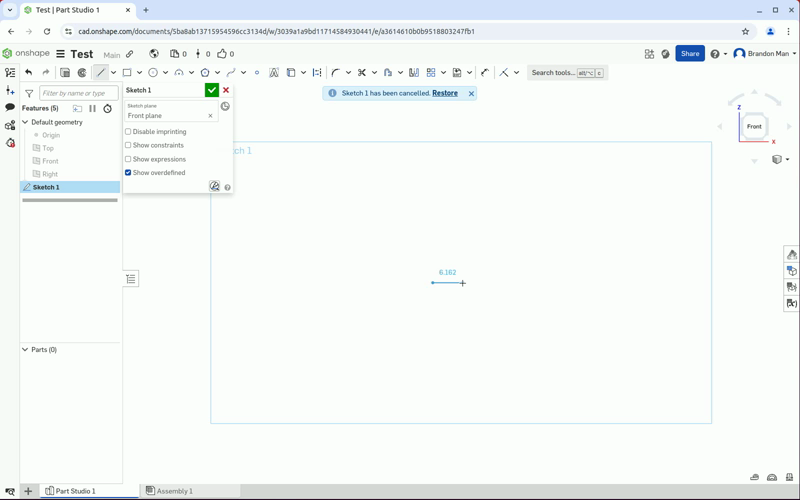
mouse_move(461, 282)
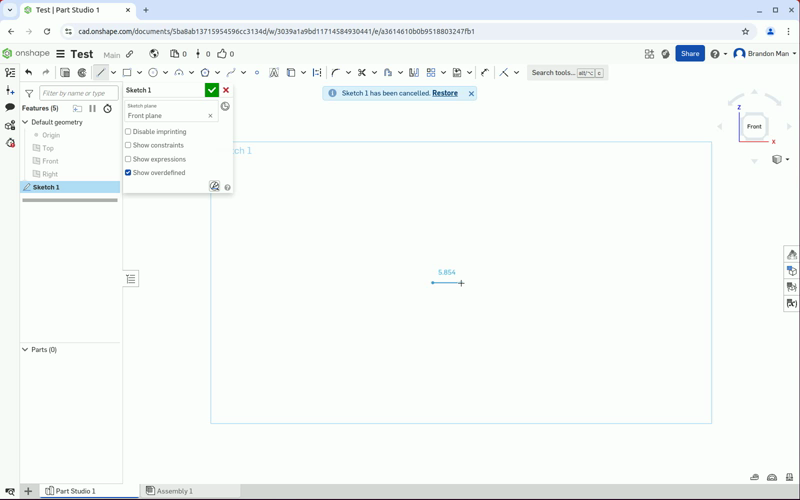
click(461, 282)
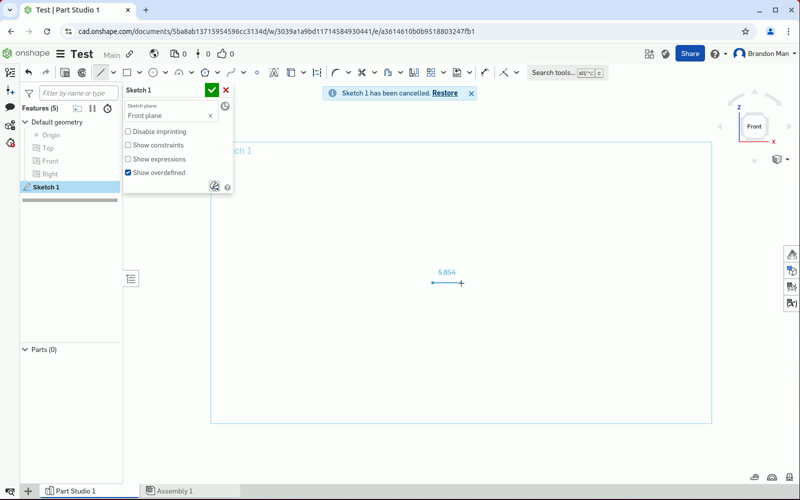
key_up(shift)
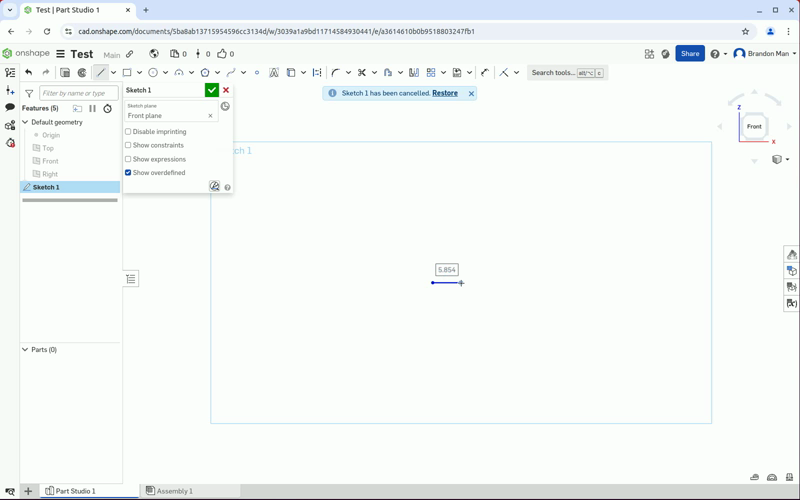
key_down(shift)
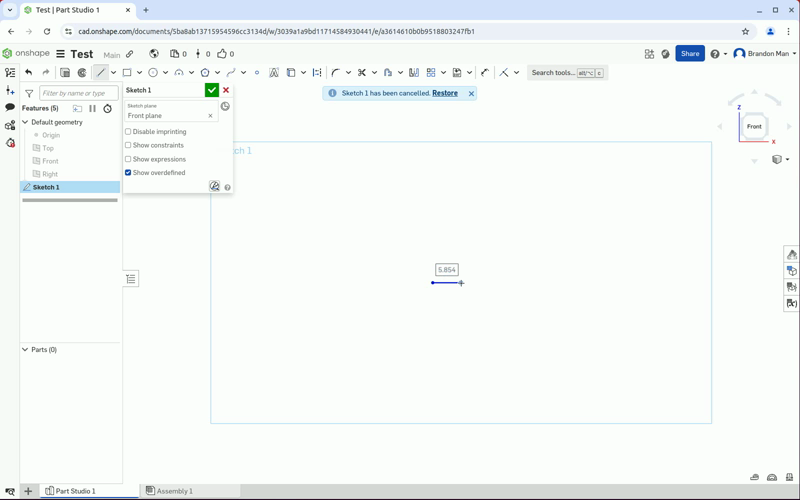
mouse_move(491, 282)
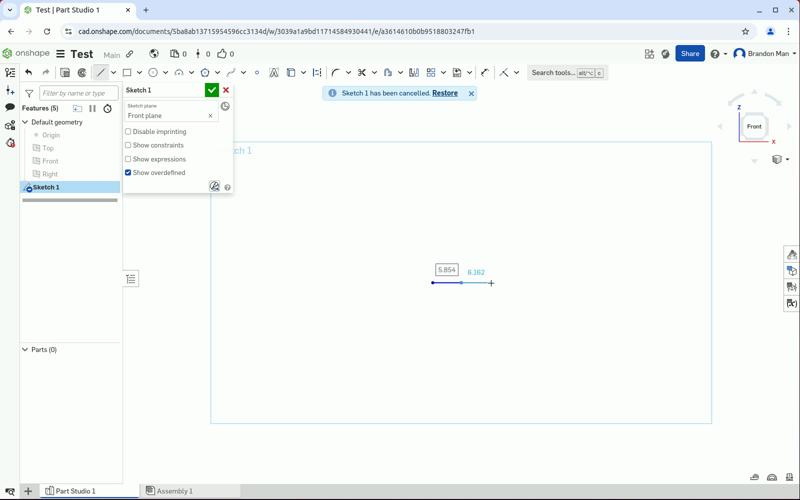
mouse_move(461, 279)
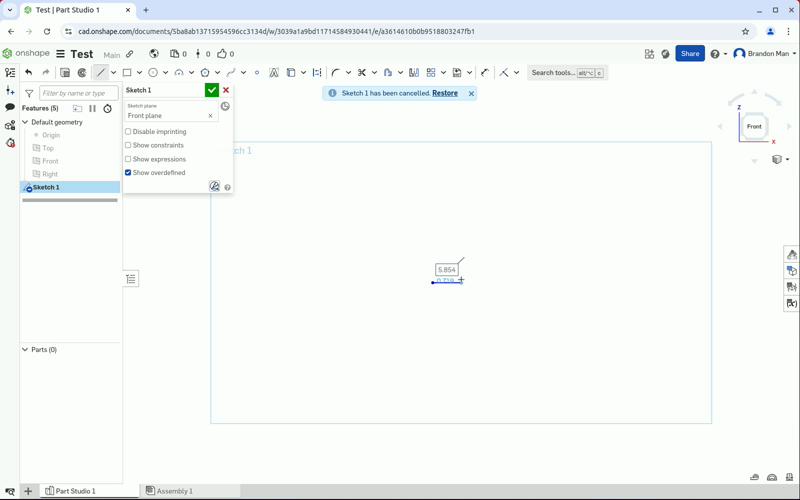
scroll(6)
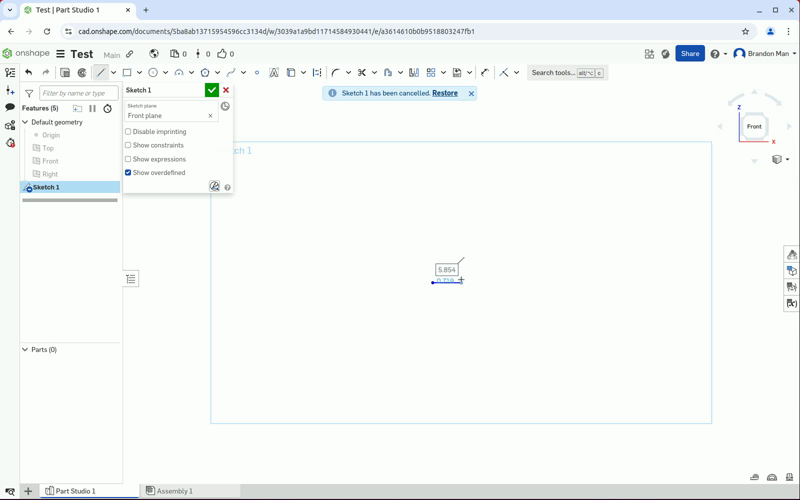
scroll(6)
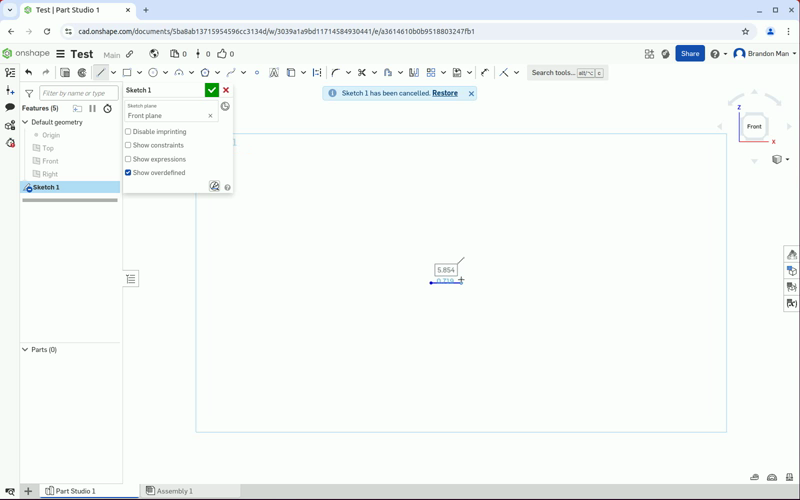
scroll(6)
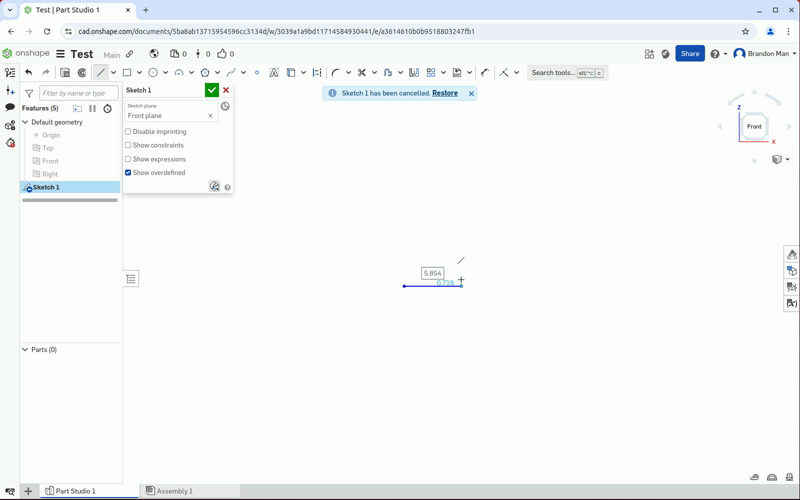
scroll(6)
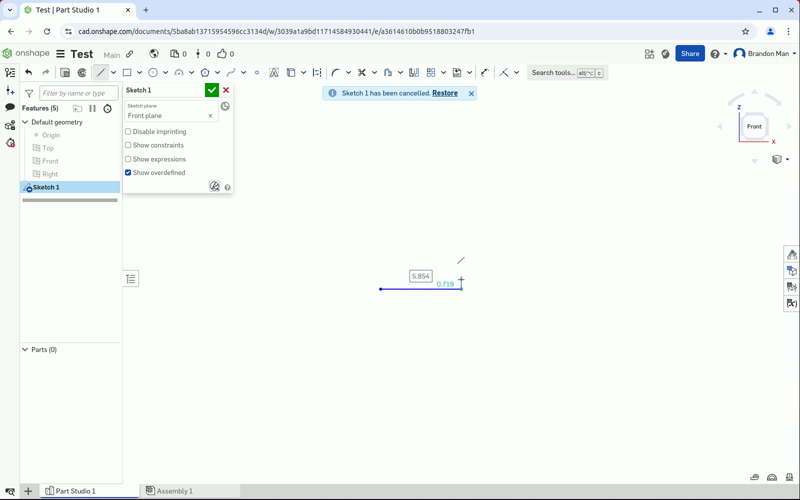
scroll(6)
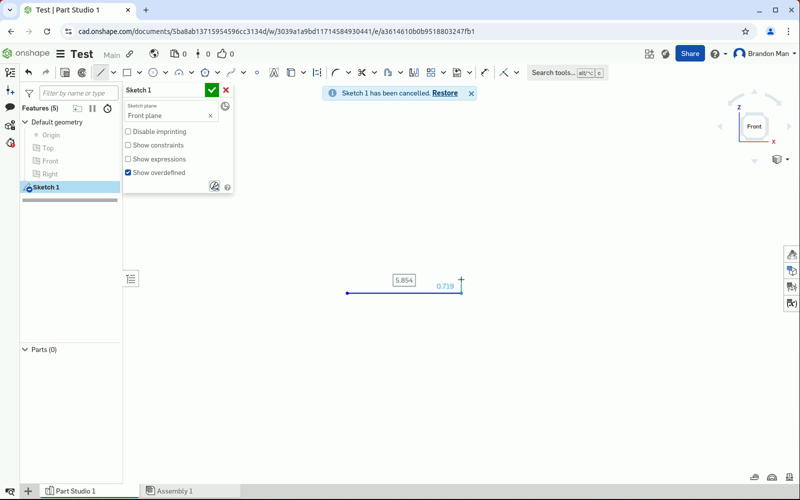
scroll(6)
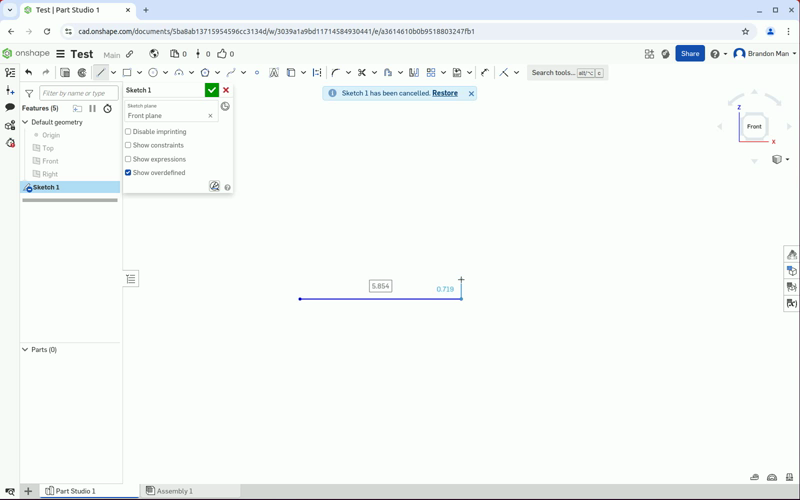
scroll(6)
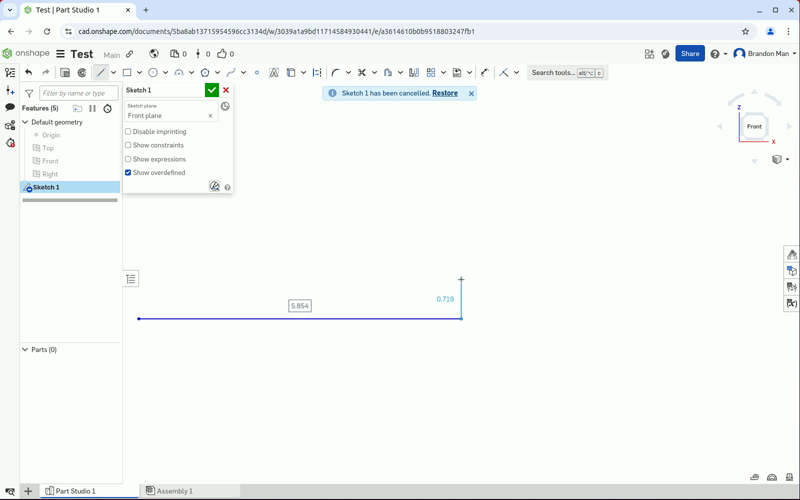
click(461, 279)
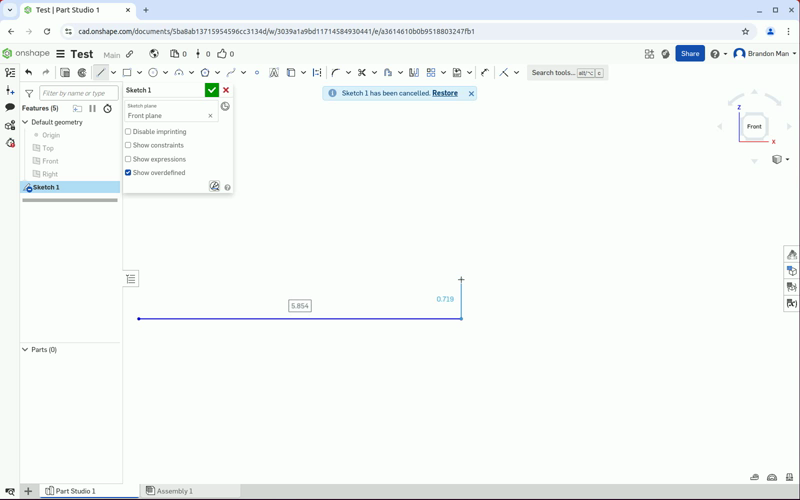
scroll(-6)
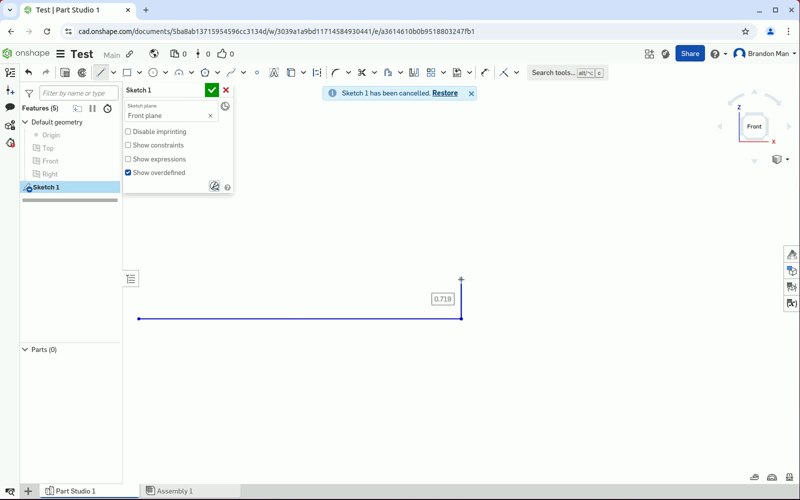
scroll(-6)
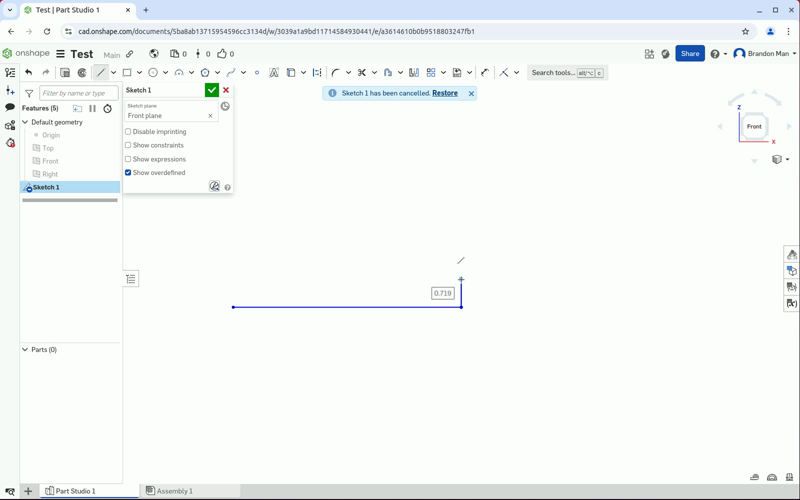
scroll(-6)
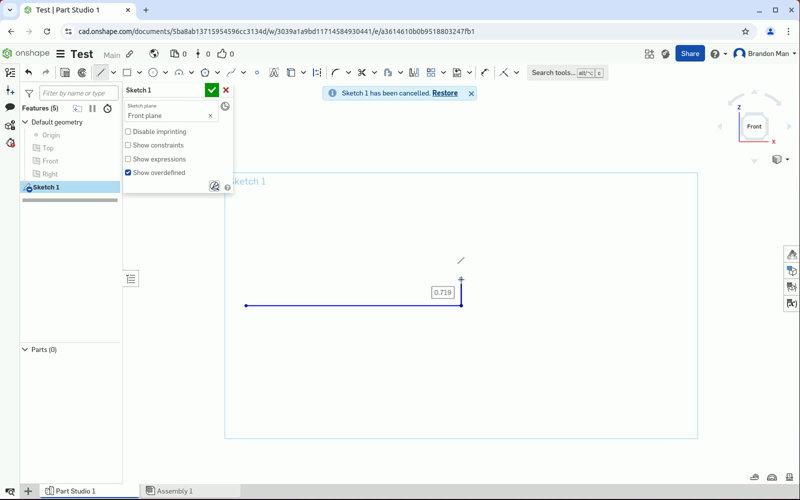
scroll(-6)
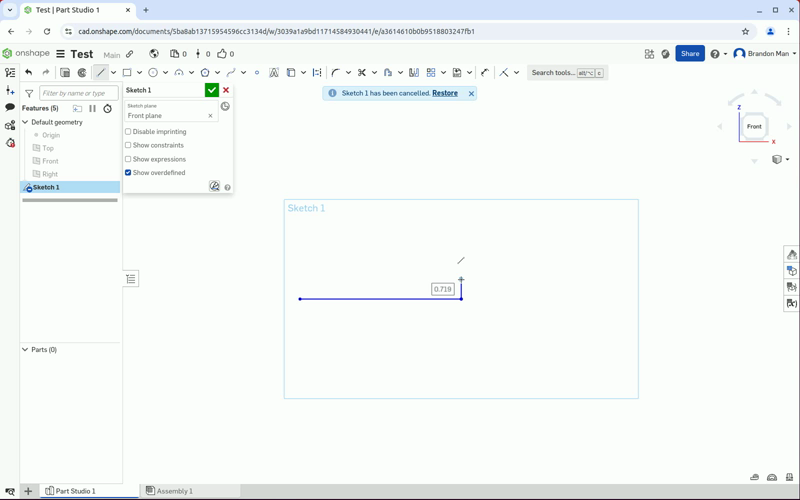
scroll(-6)
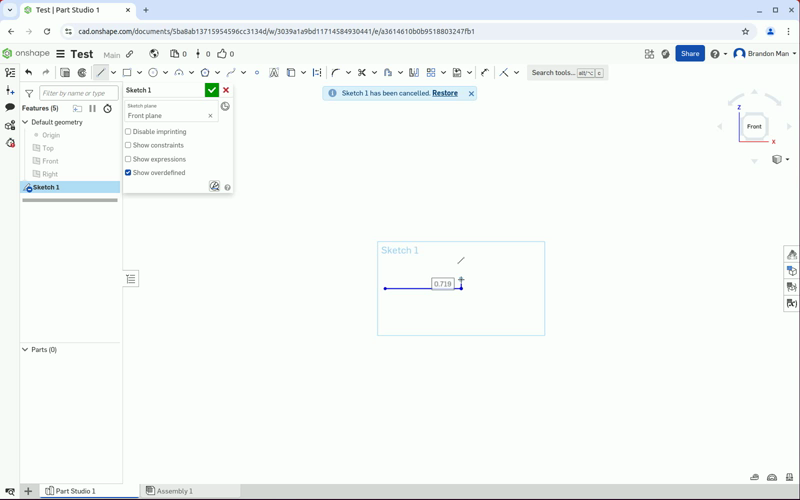
scroll(-6)
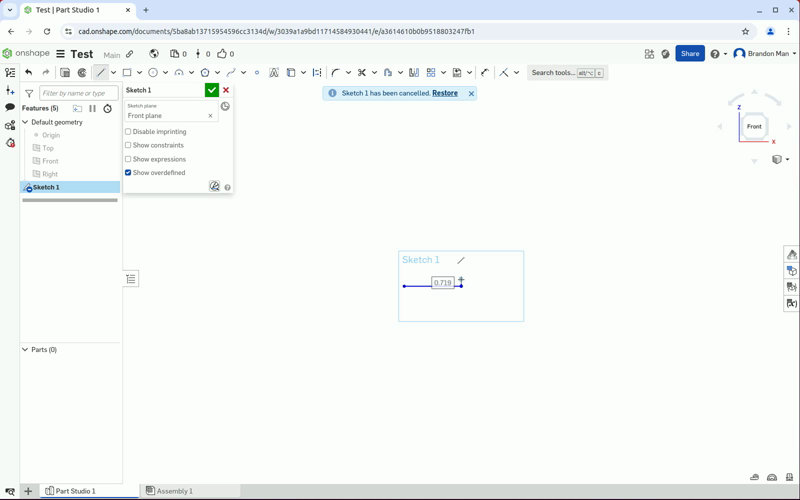
scroll(-6)
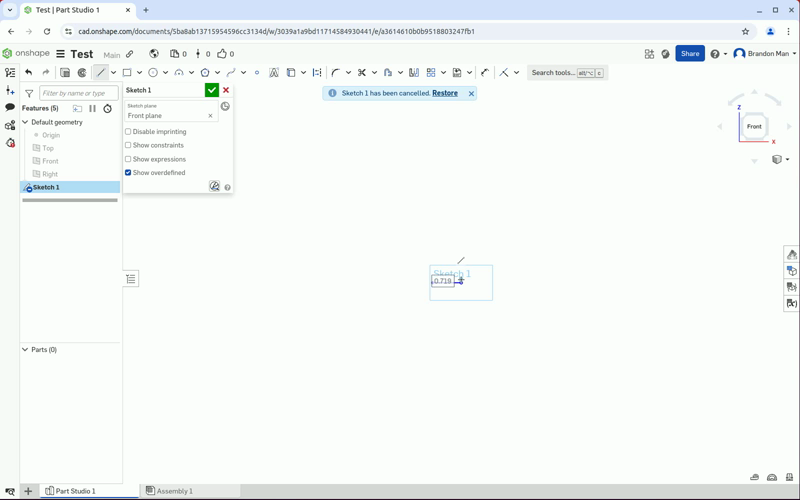
key_up(shift)
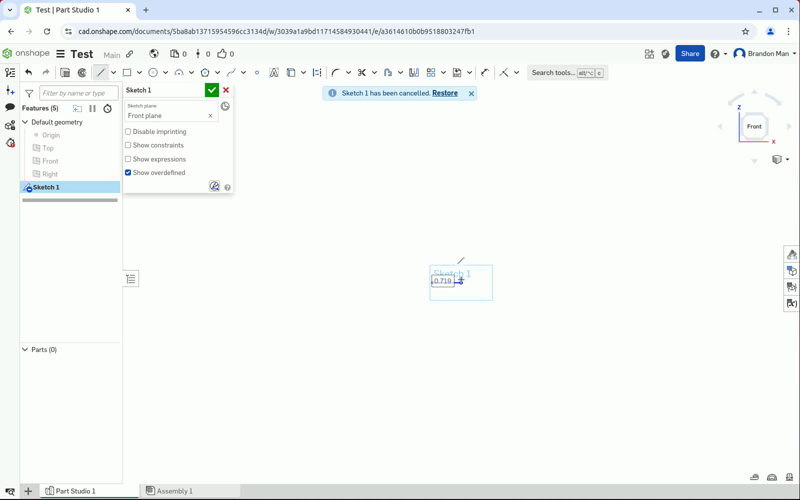
key_down(shift)
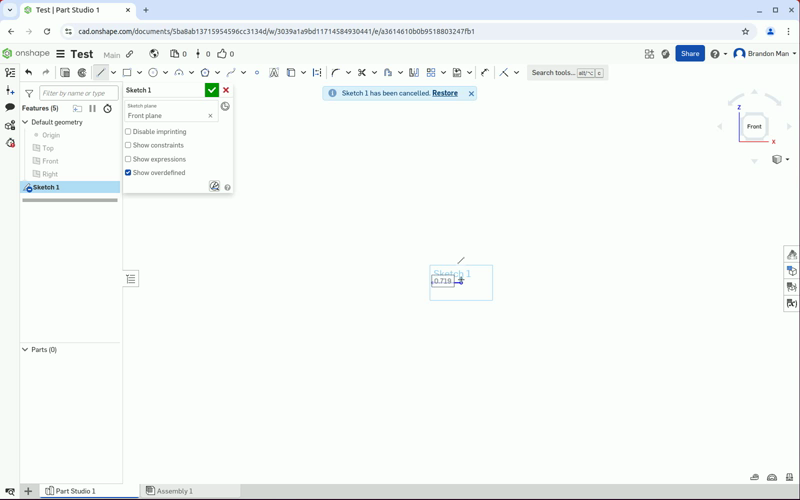
mouse_move(491, 279)
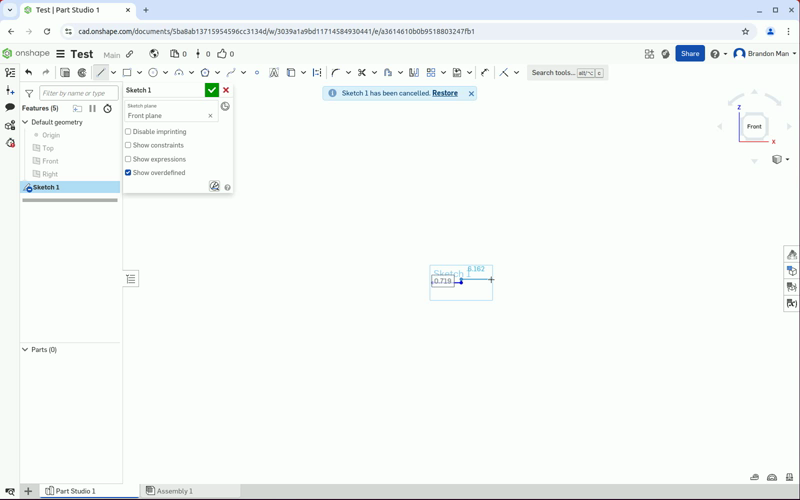
mouse_move(437, 279)
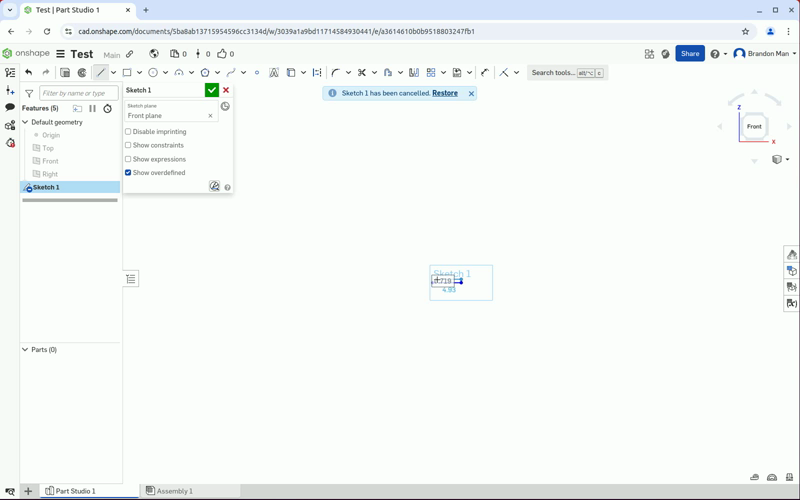
click(437, 279)
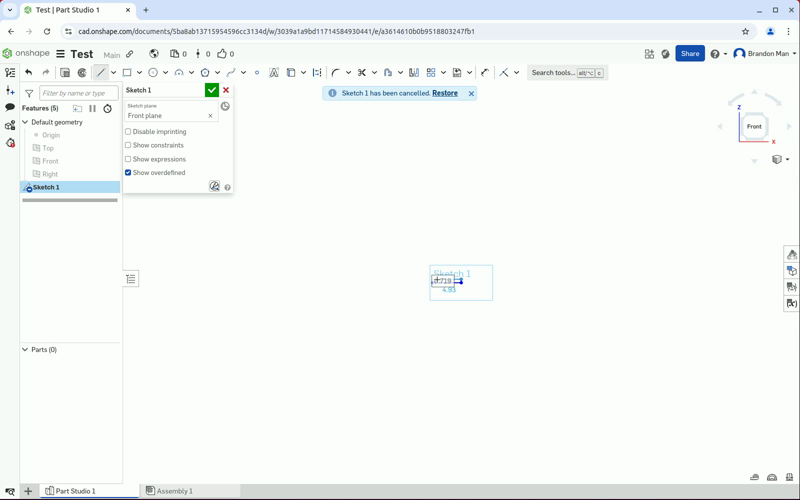
key_up(shift)
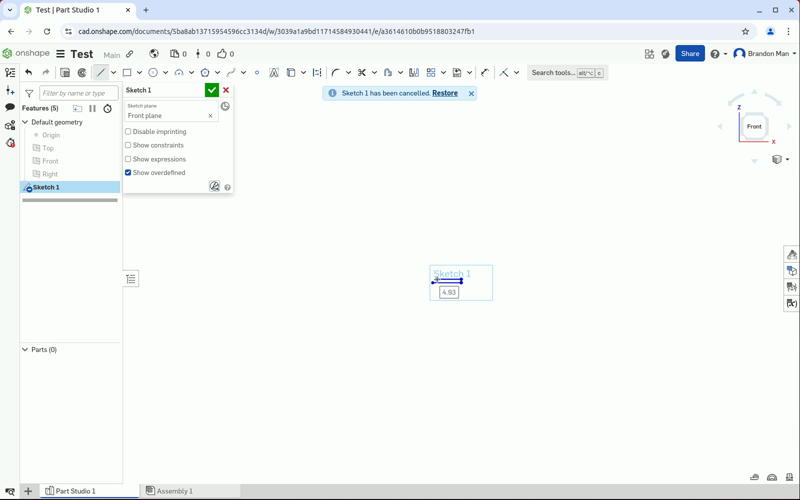
key(esc)
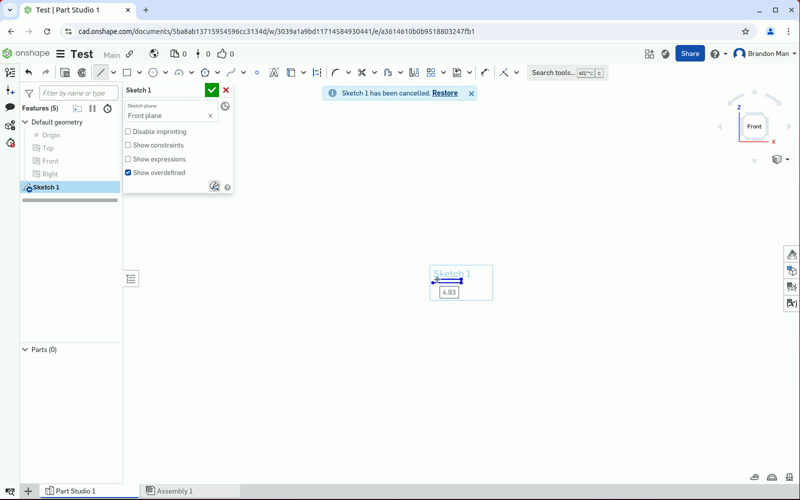
key(a)
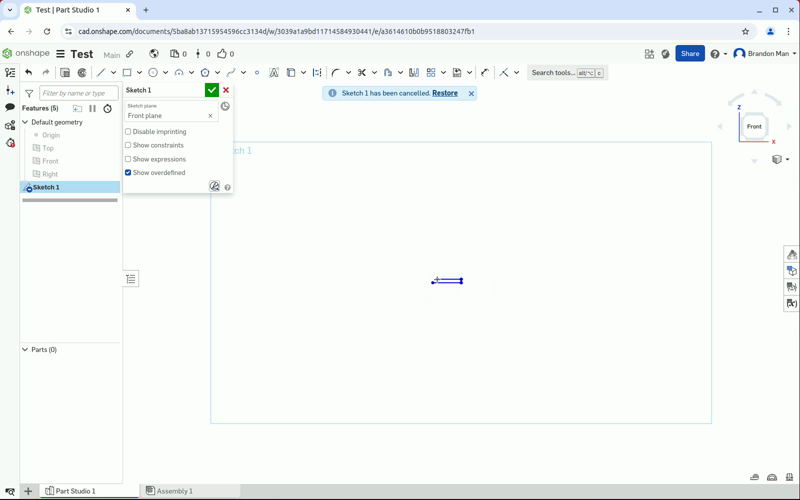
mouse_move(437, 279)
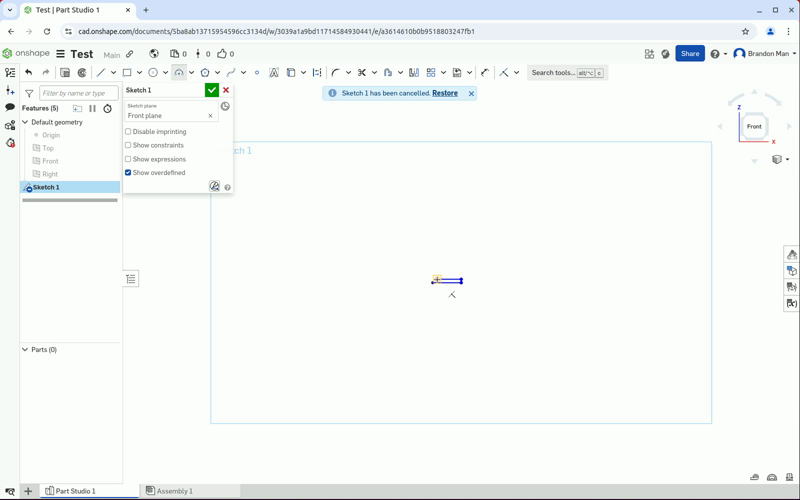
click(437, 279)
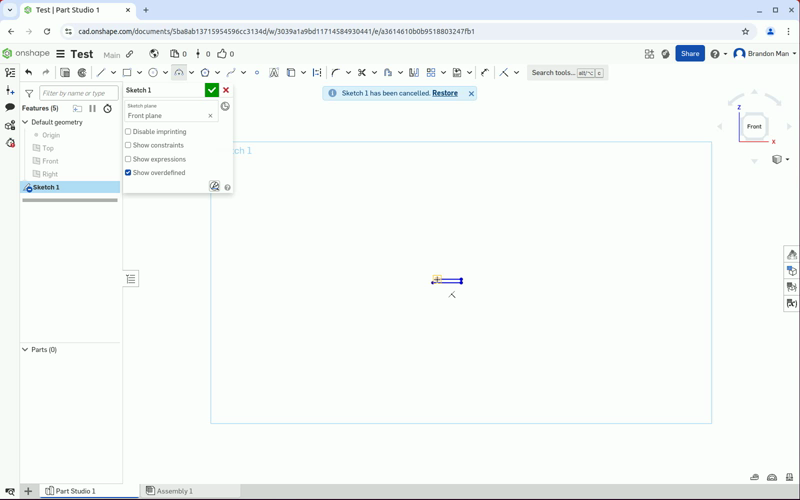
key_down(shift)
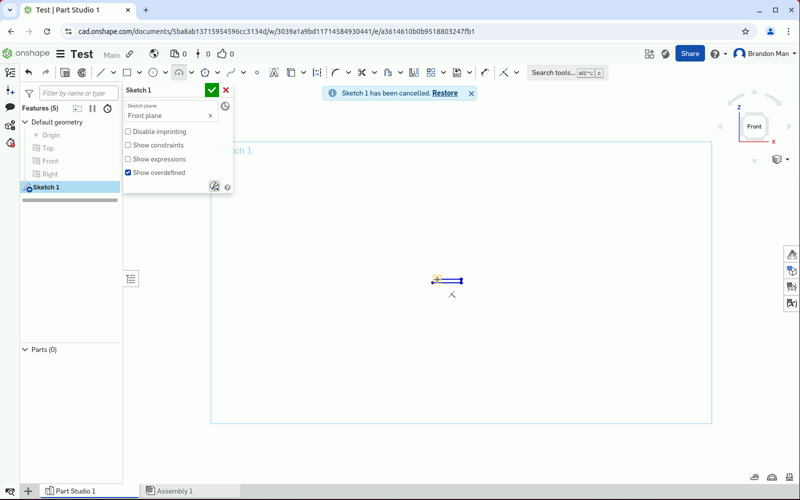
mouse_move(461, 231)
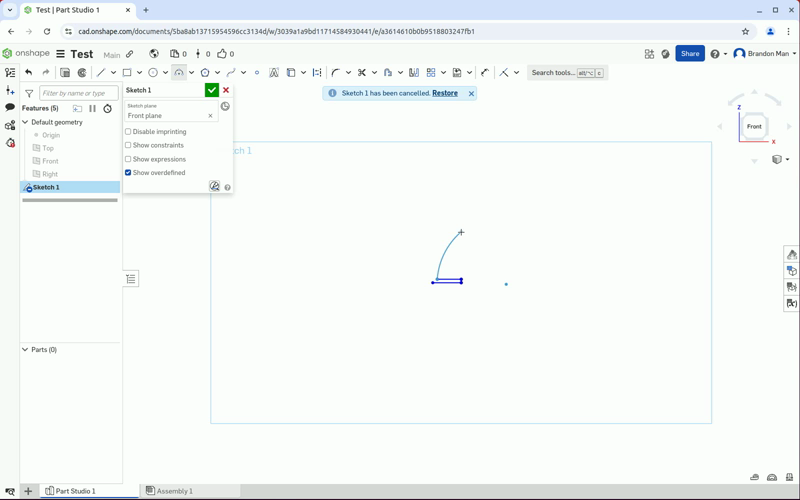
click(461, 231)
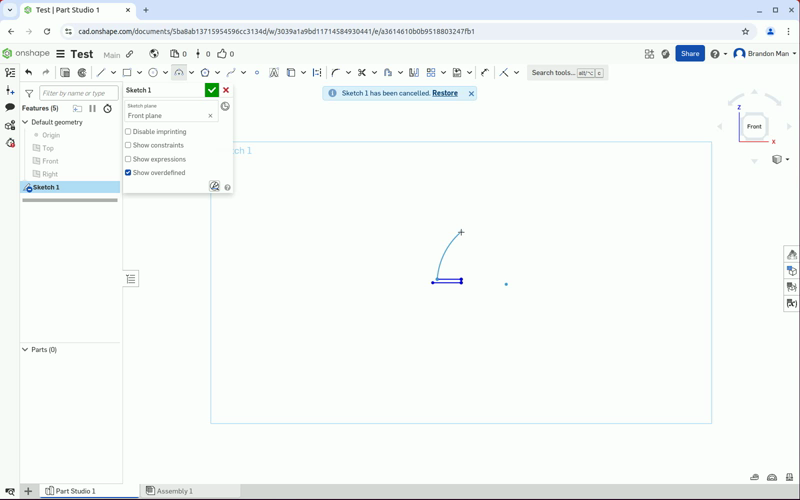
mouse_move(434, 248)
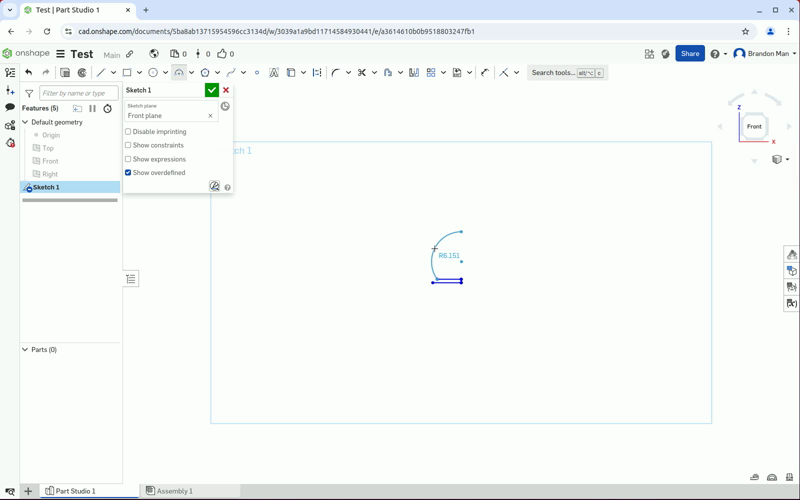
click(434, 248)
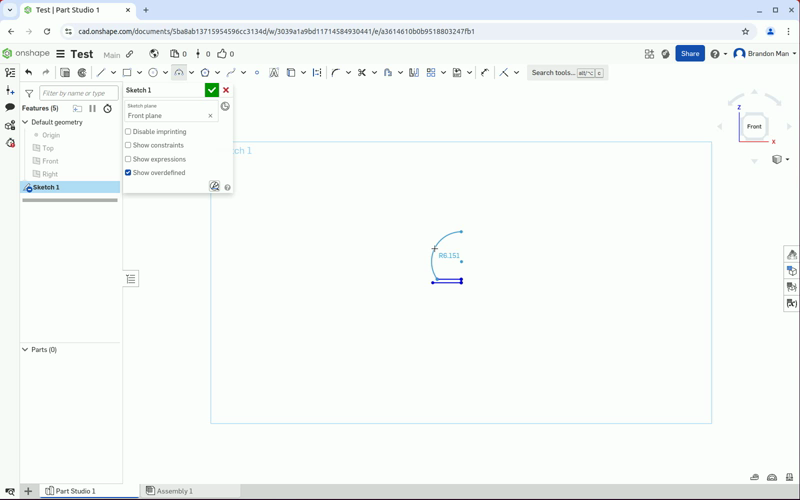
key_up(shift)
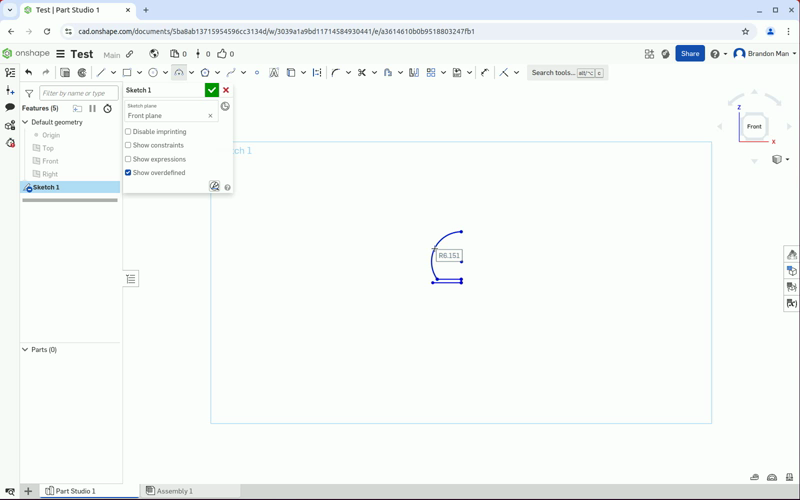
key(esc)
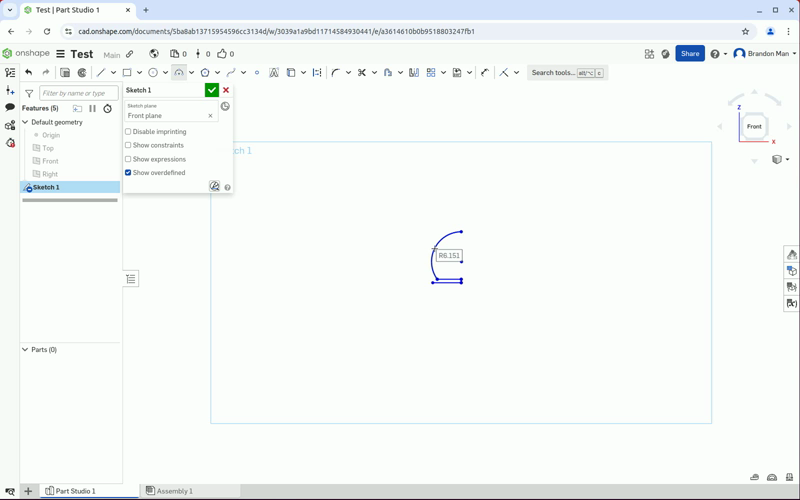
key(l)
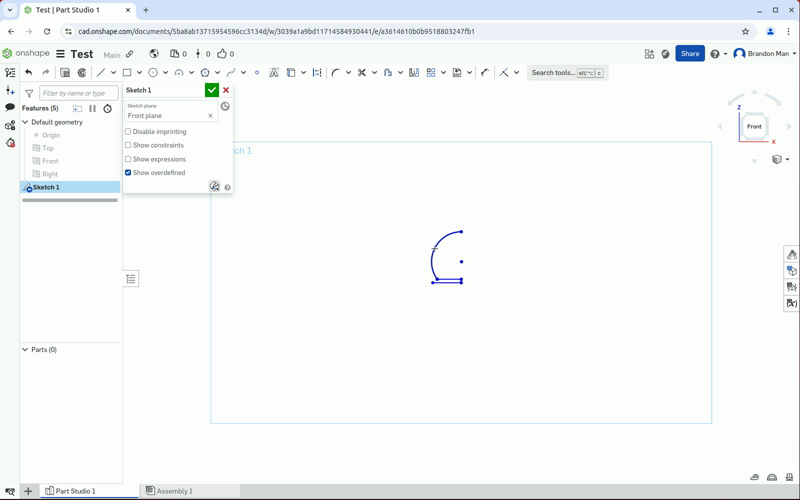
mouse_move(461, 231)
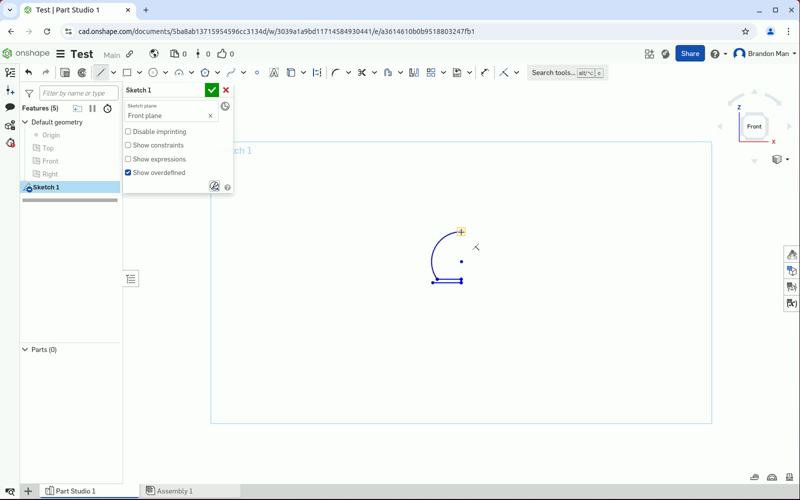
click(461, 231)
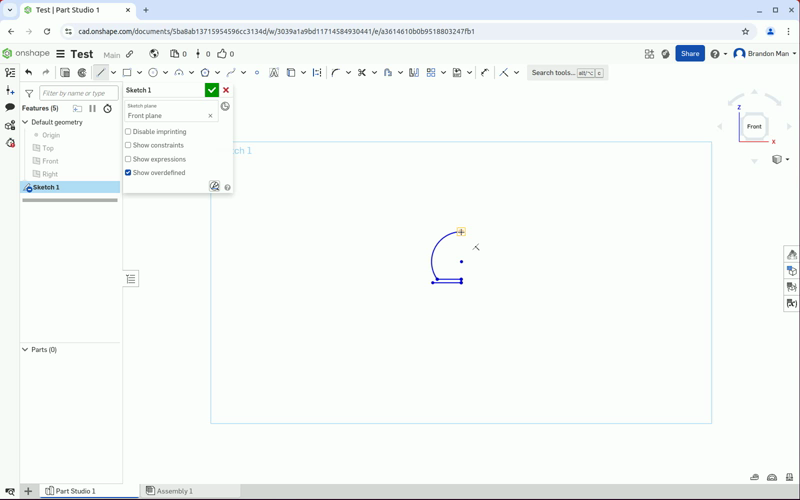
key_down(shift)
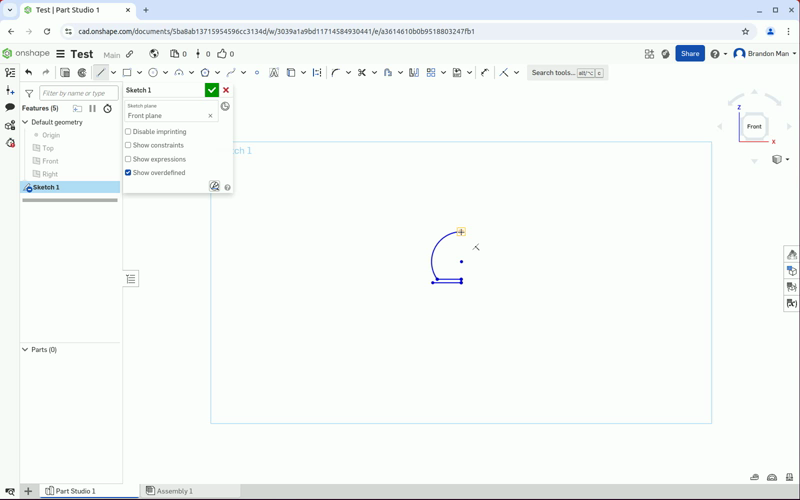
mouse_move(491, 231)
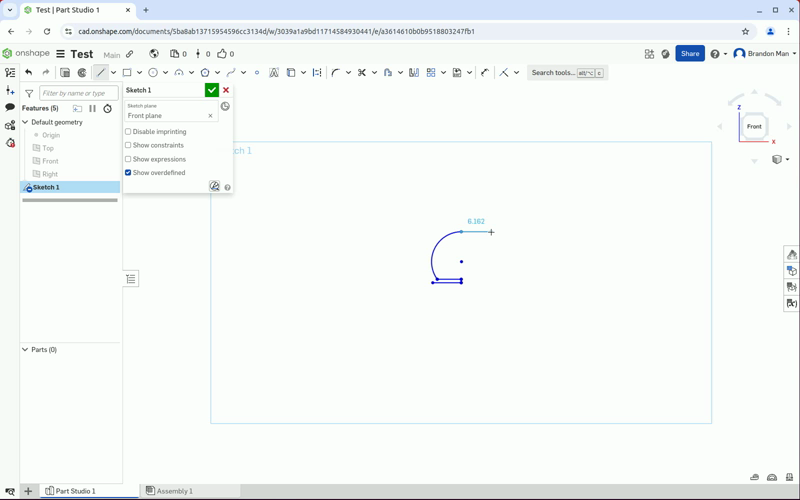
mouse_move(461, 226)
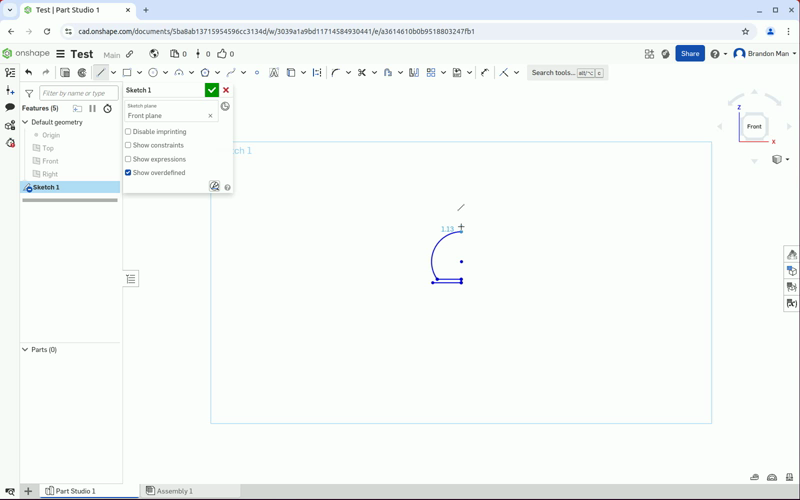
scroll(6)
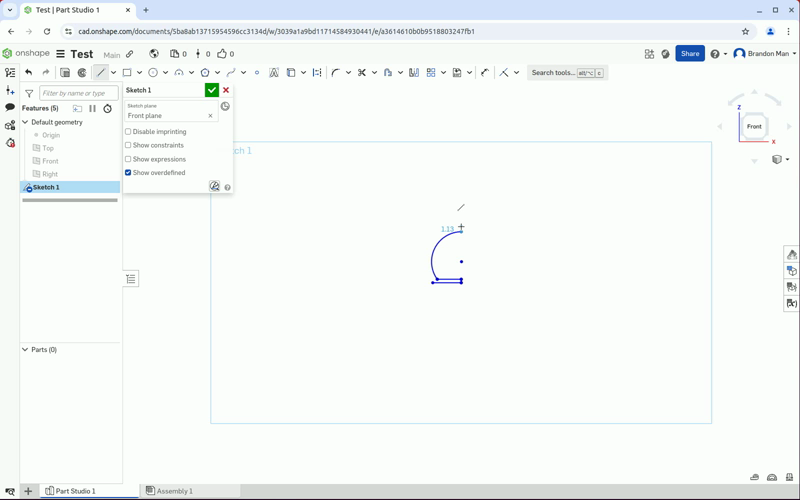
scroll(6)
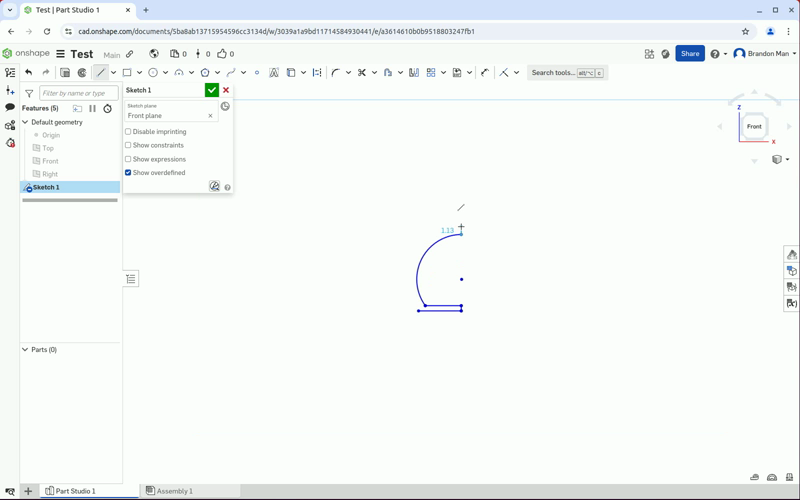
scroll(6)
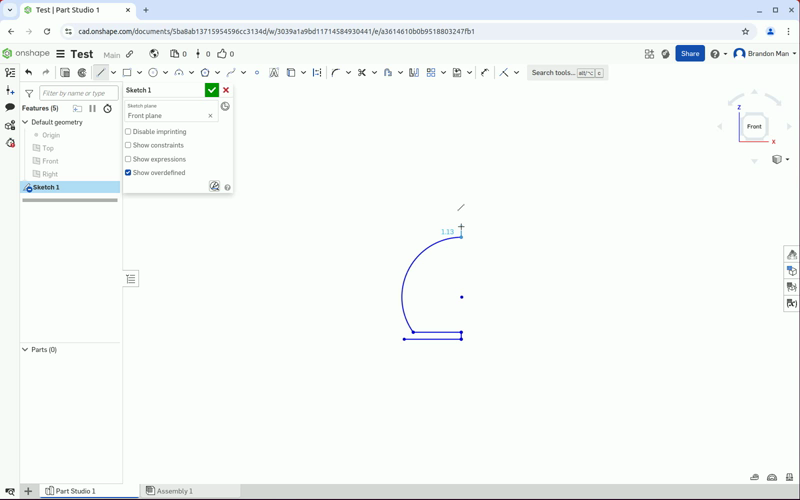
scroll(6)
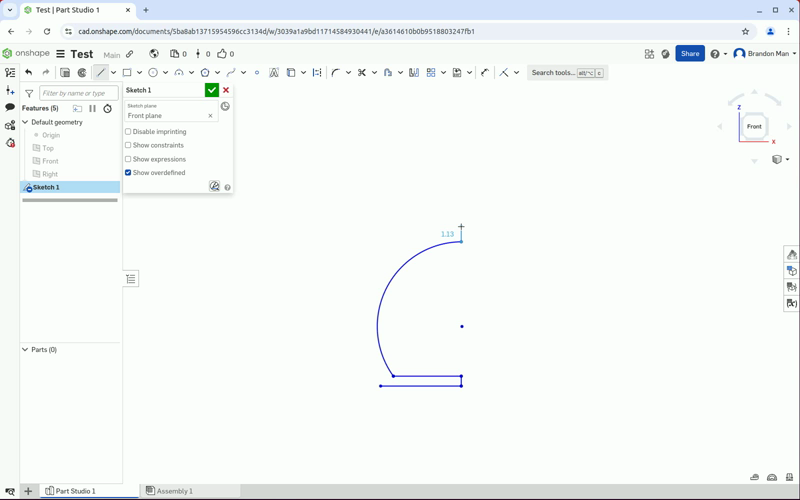
scroll(6)
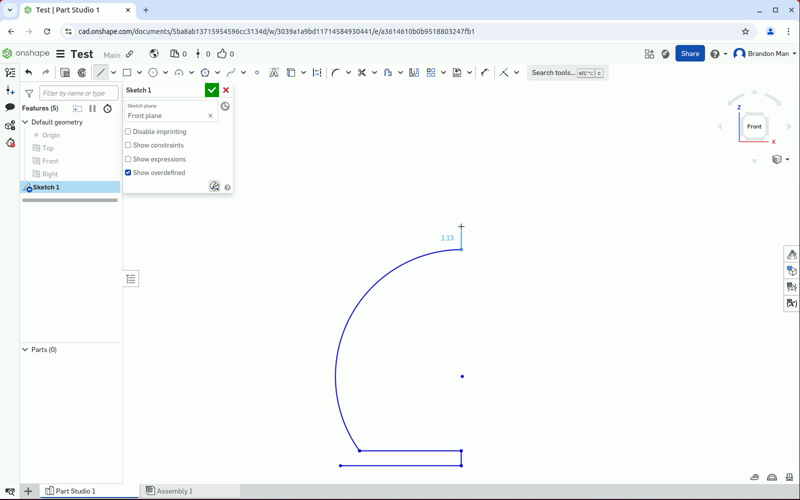
scroll(6)
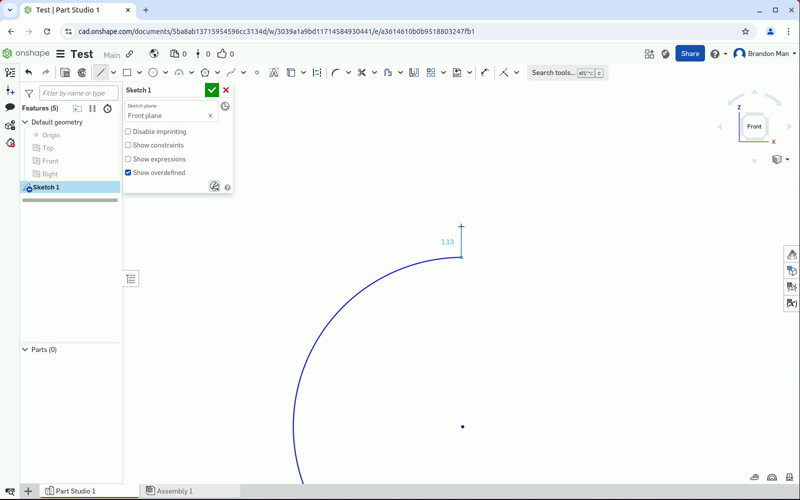
scroll(6)
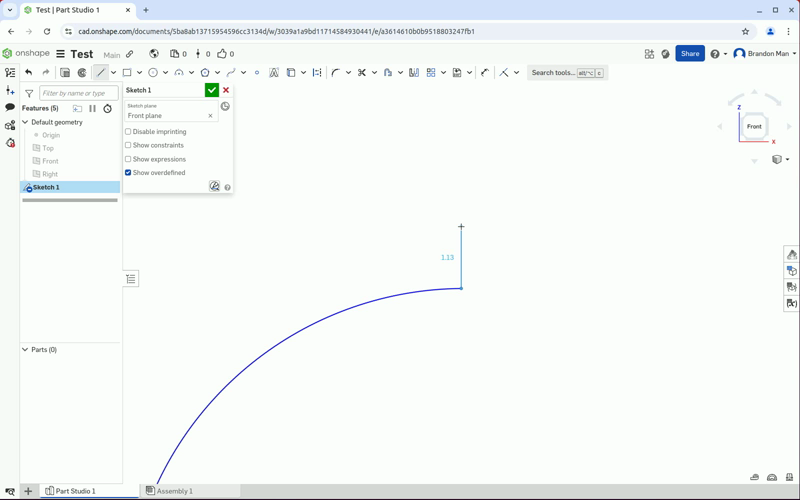
click(461, 226)
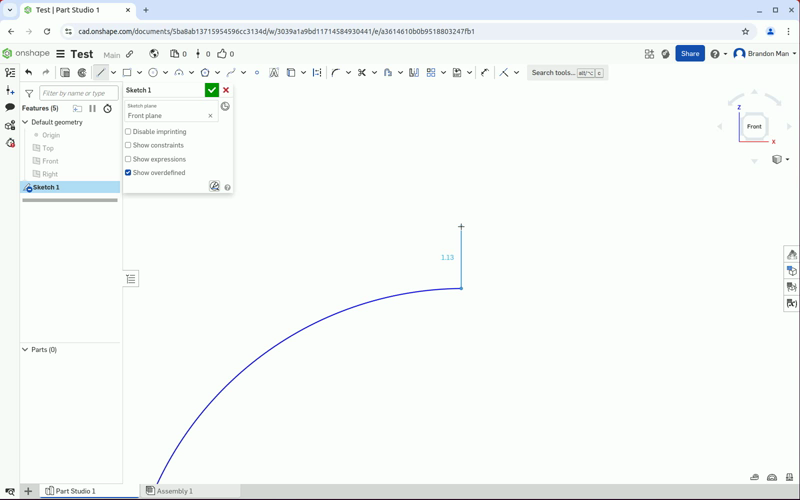
scroll(-6)
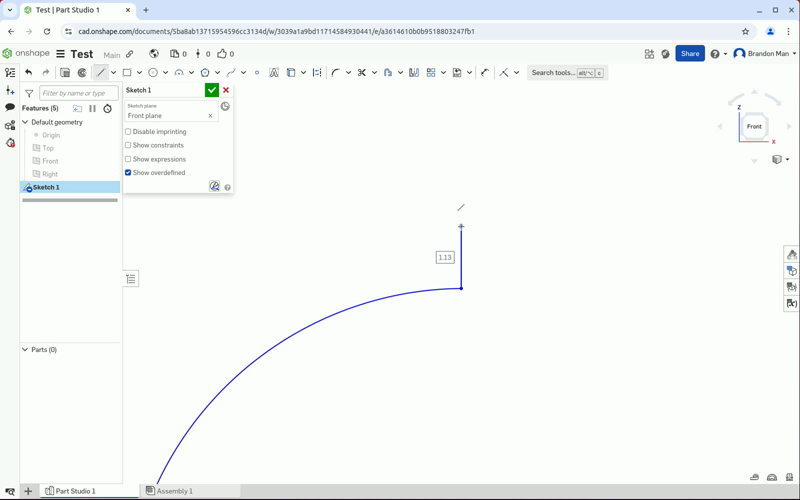
scroll(-6)
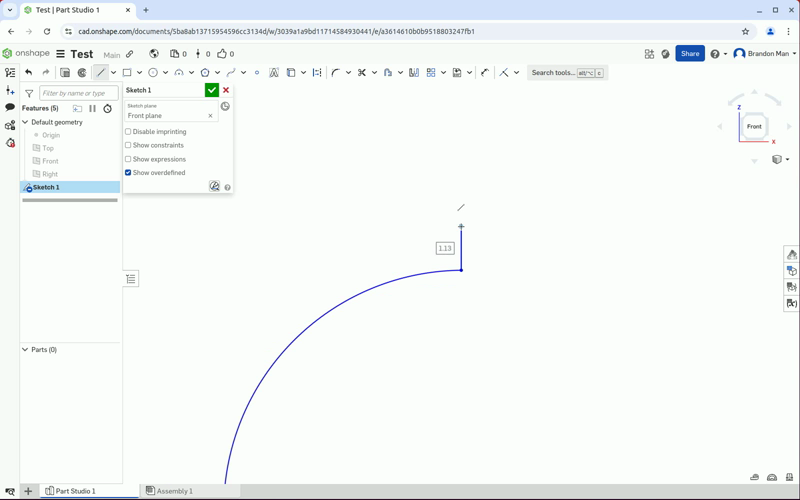
scroll(-6)
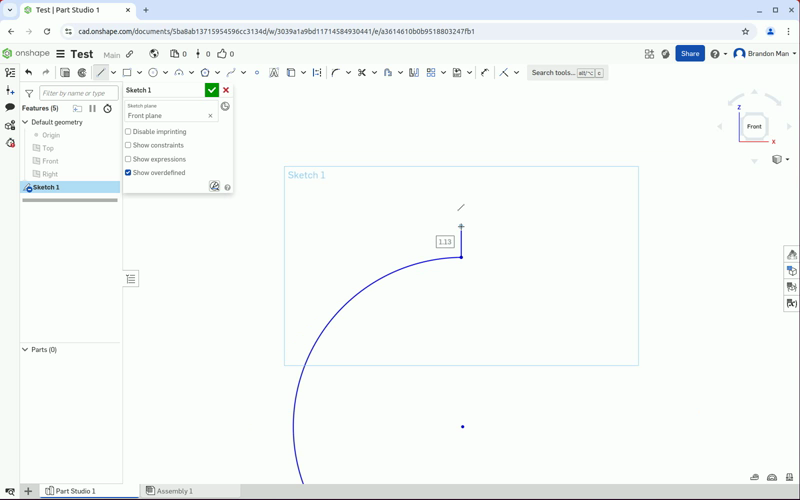
scroll(-6)
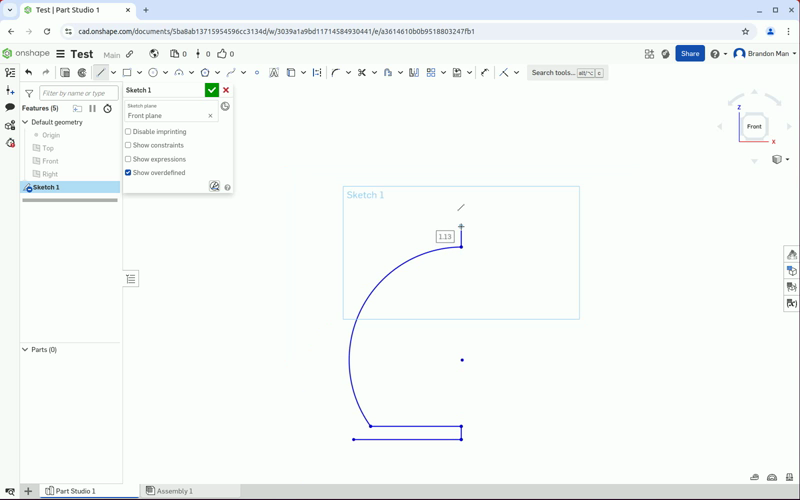
scroll(-6)
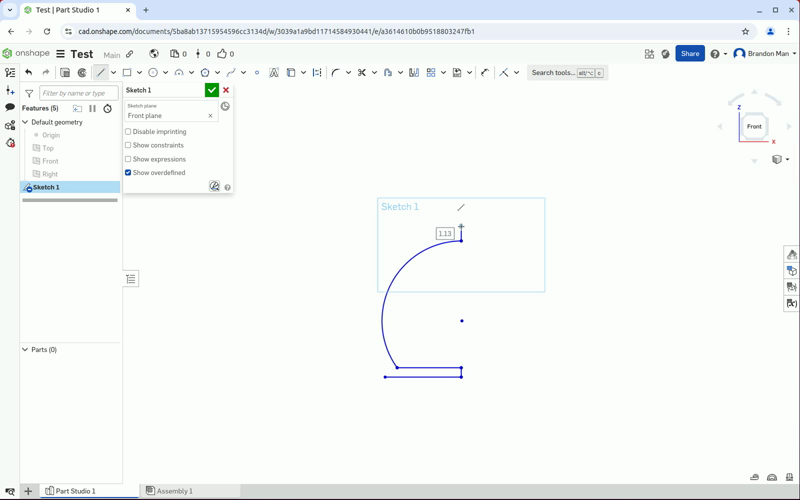
scroll(-6)
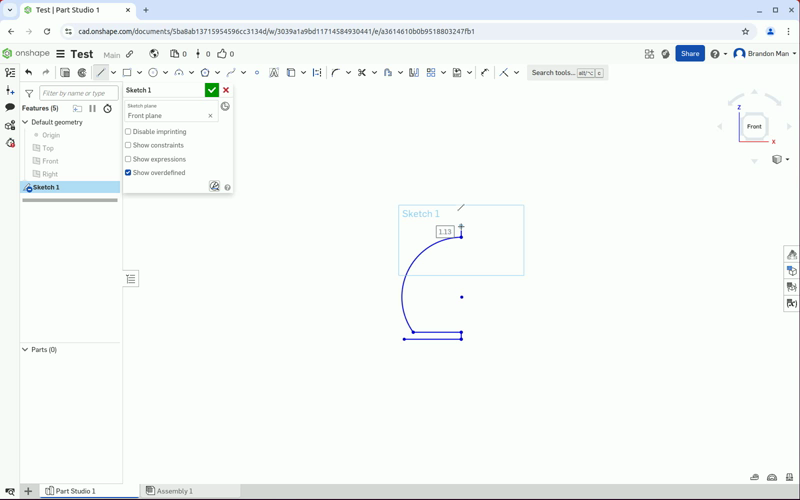
scroll(-6)
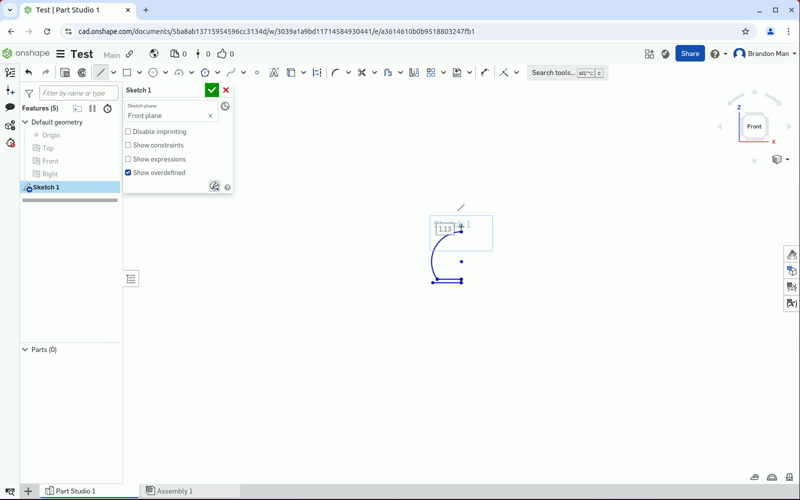
key_up(shift)
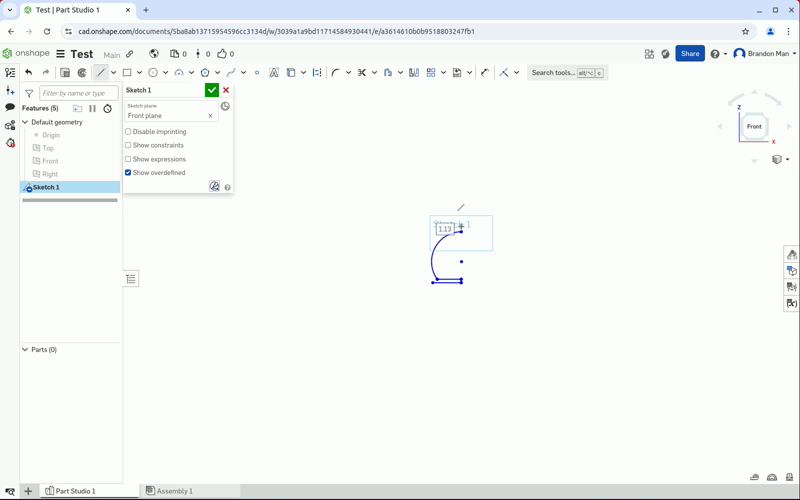
key(esc)
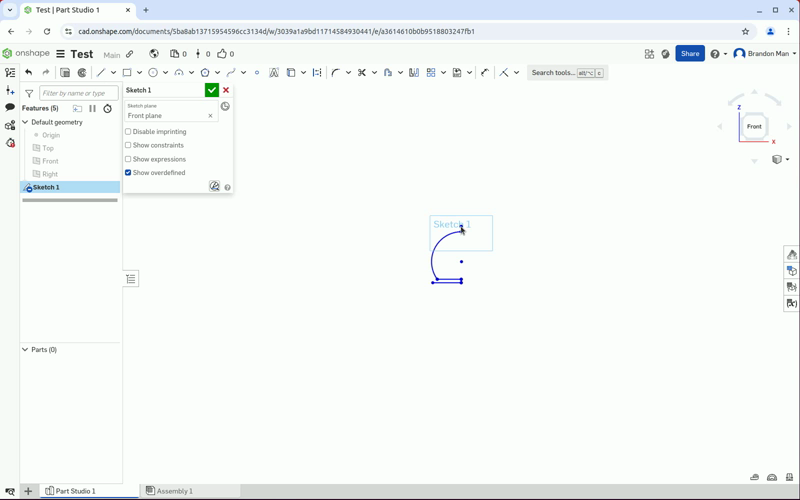
key(a)
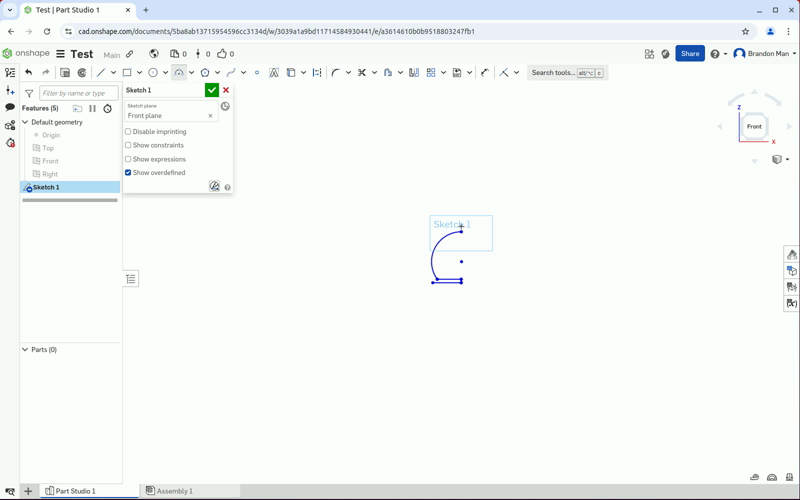
mouse_move(461, 226)
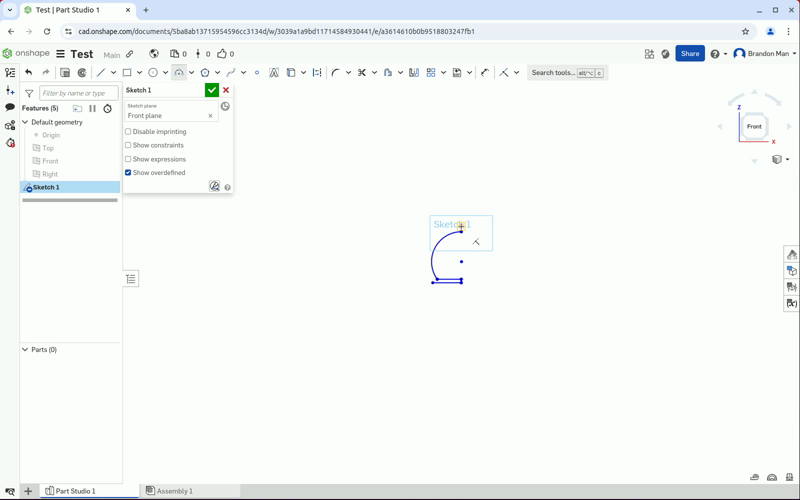
click(461, 226)
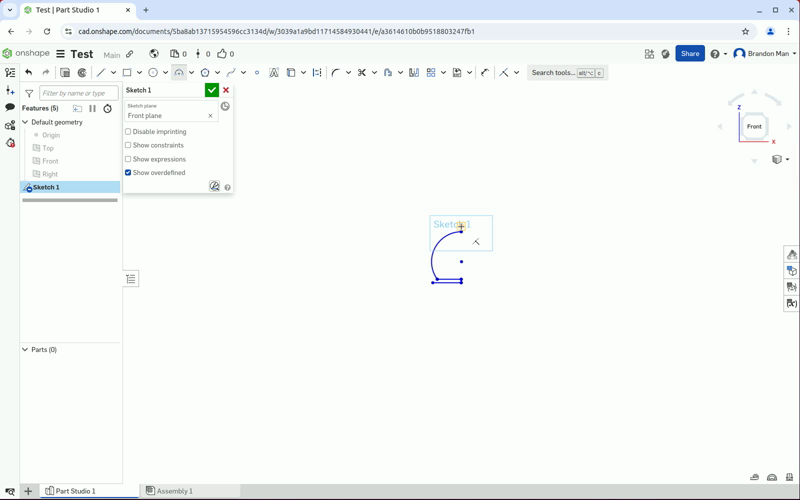
mouse_move(432, 282)
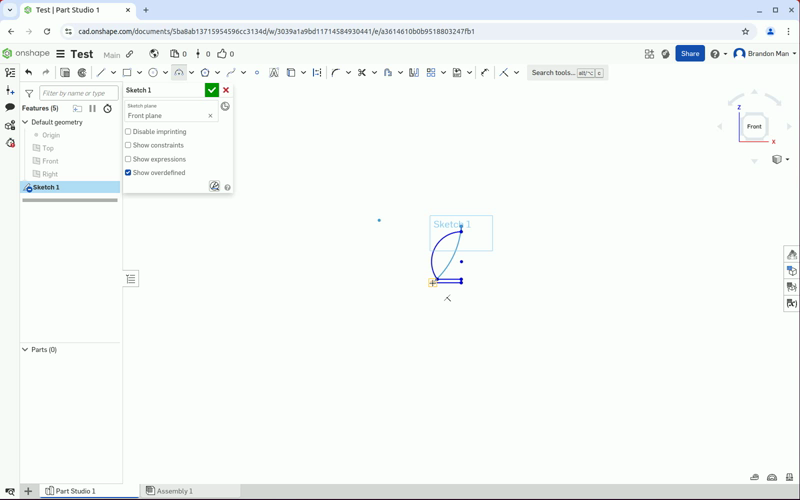
click(432, 282)
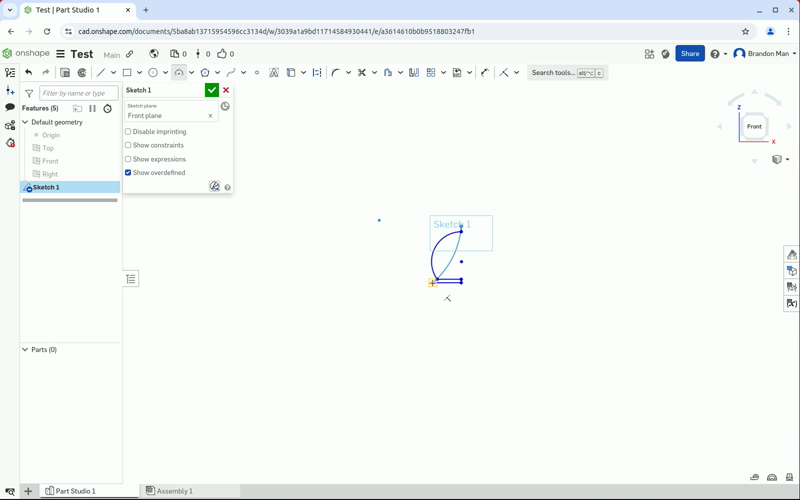
key_down(shift)
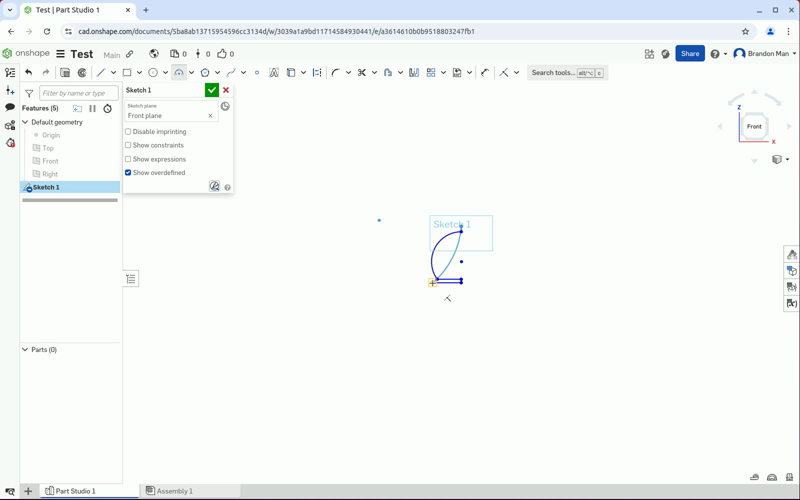
mouse_move(429, 245)
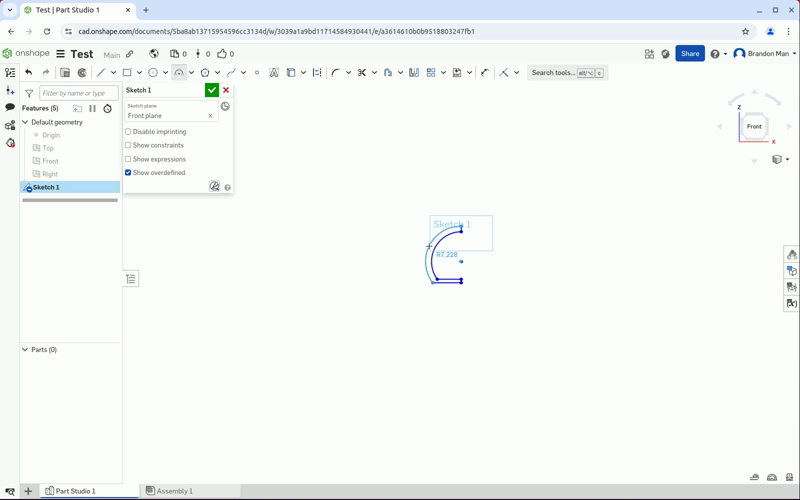
click(429, 245)
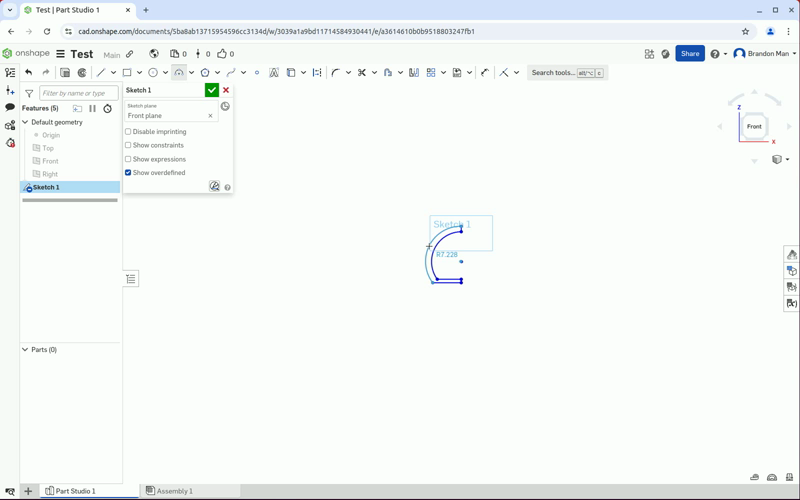
key_up(shift)
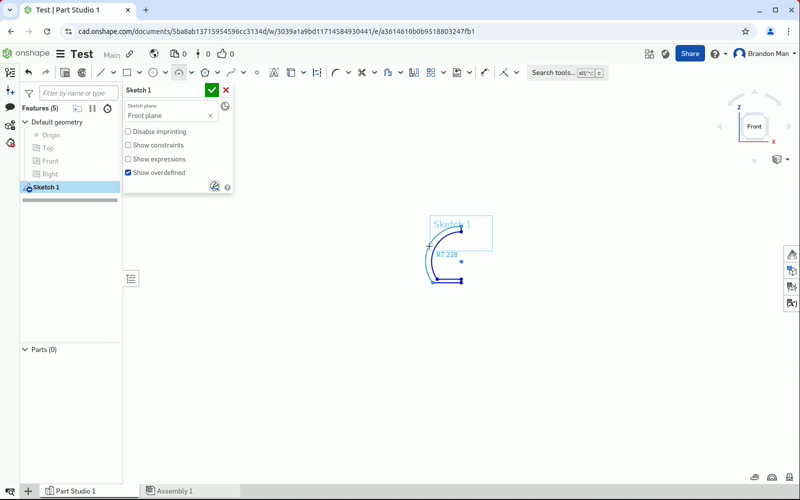
key(esc)
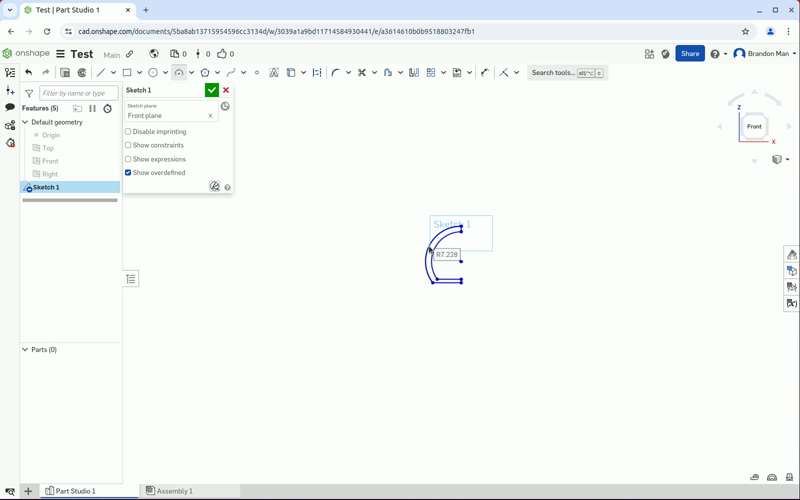
mouse_move(429, 254)
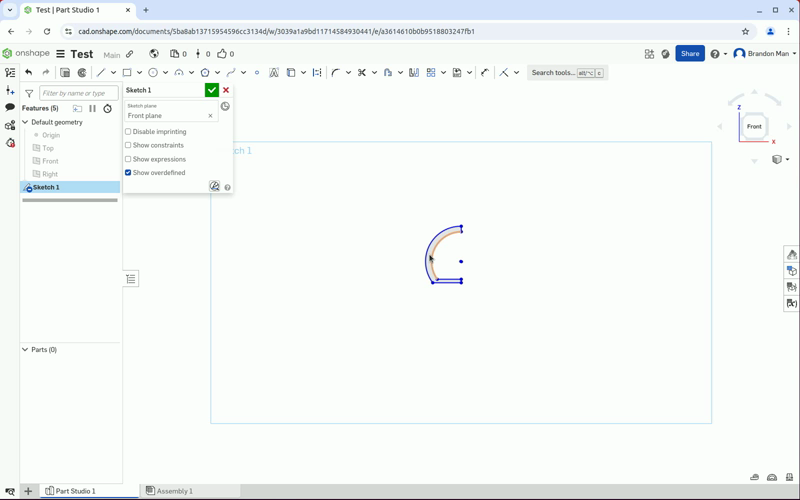
scroll(6)
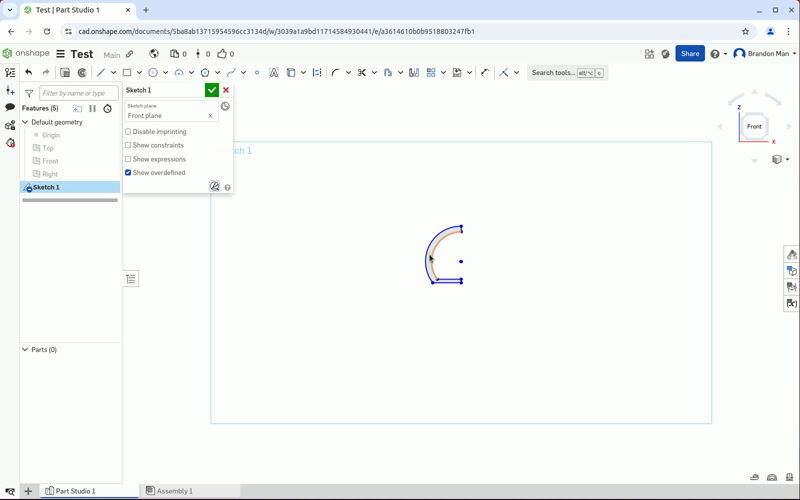
scroll(6)
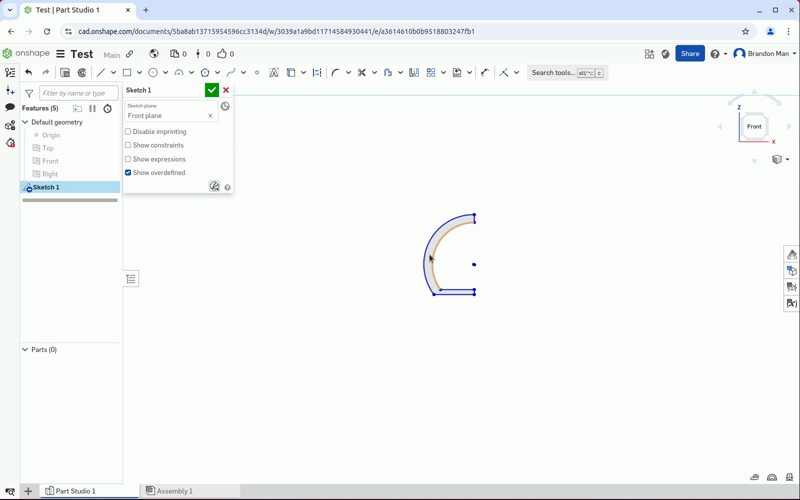
scroll(6)
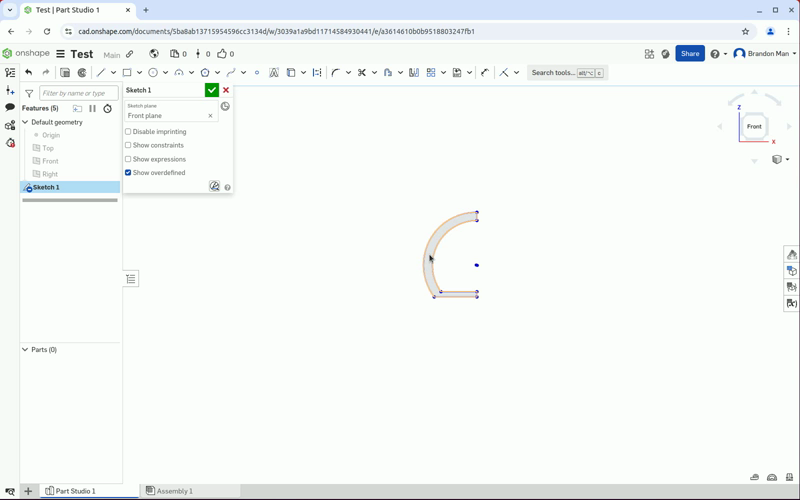
scroll(6)
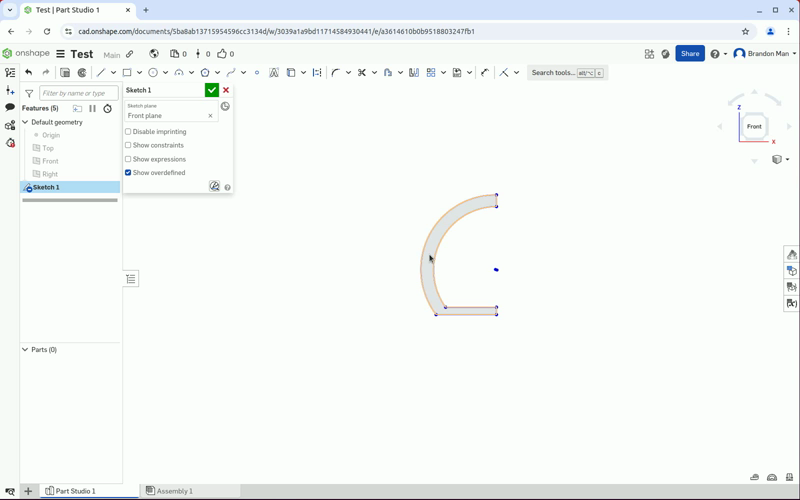
scroll(6)
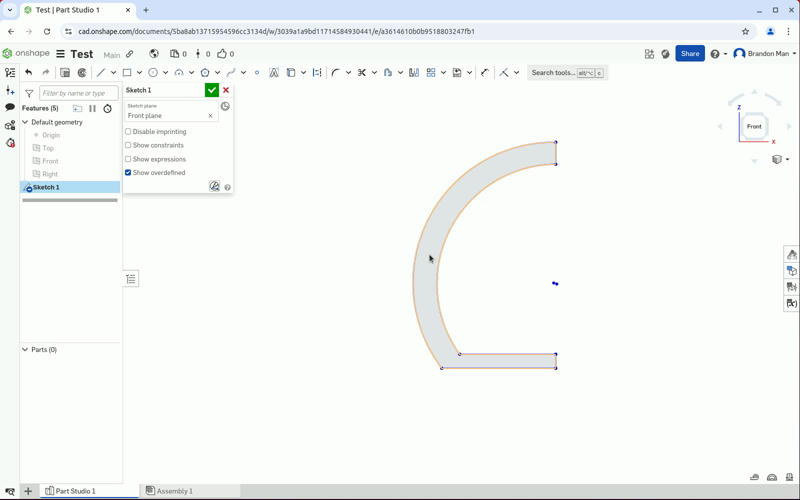
scroll(6)
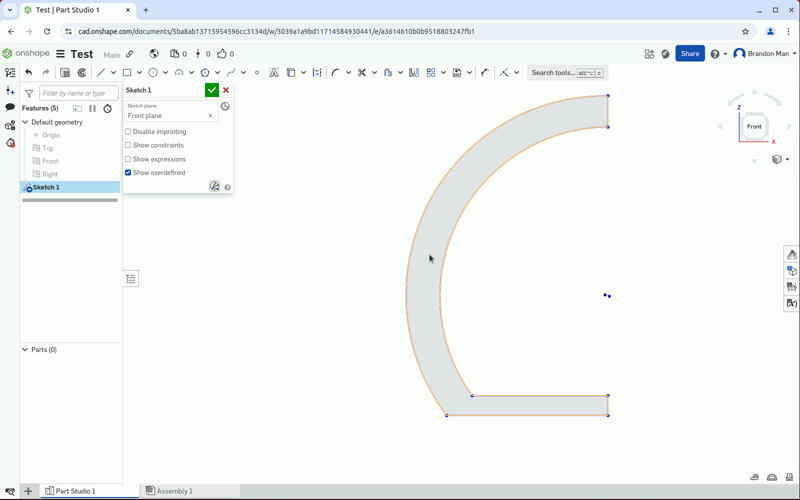
scroll(6)
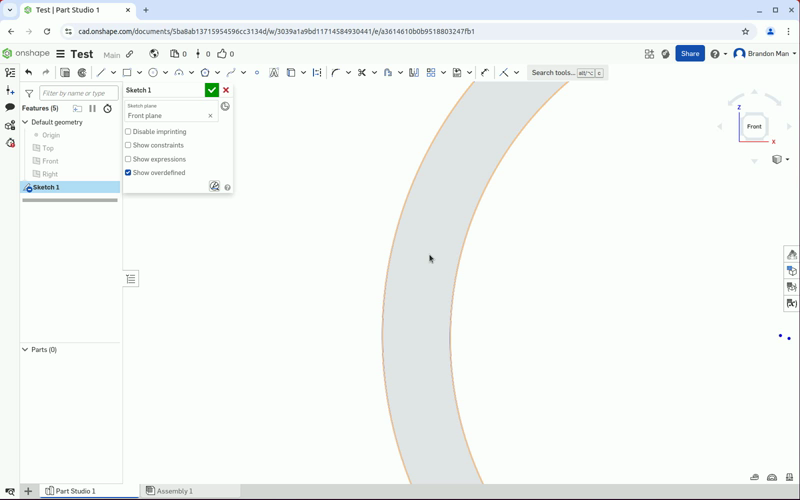
click(429, 254)
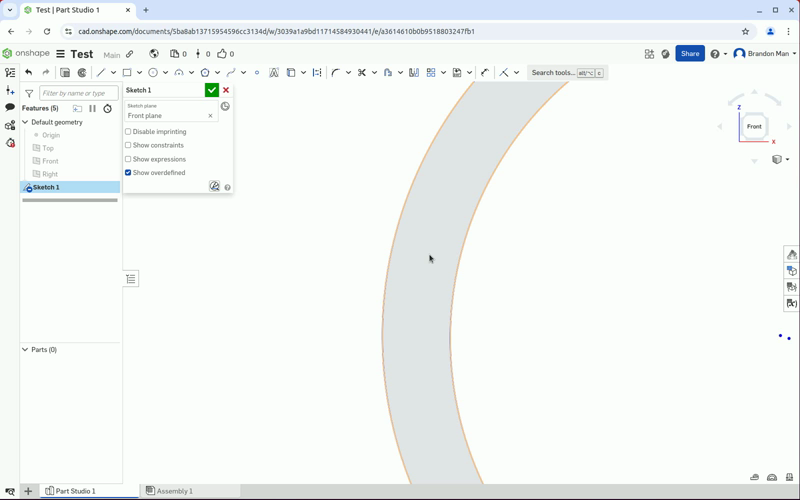
scroll(-6)
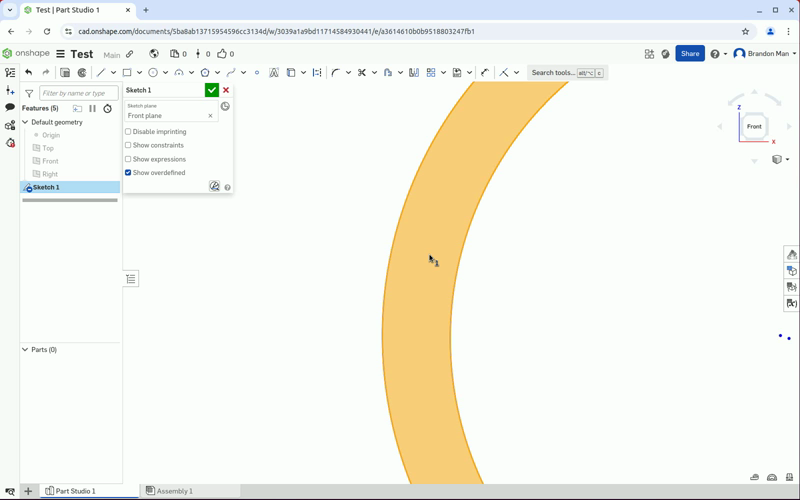
scroll(-6)
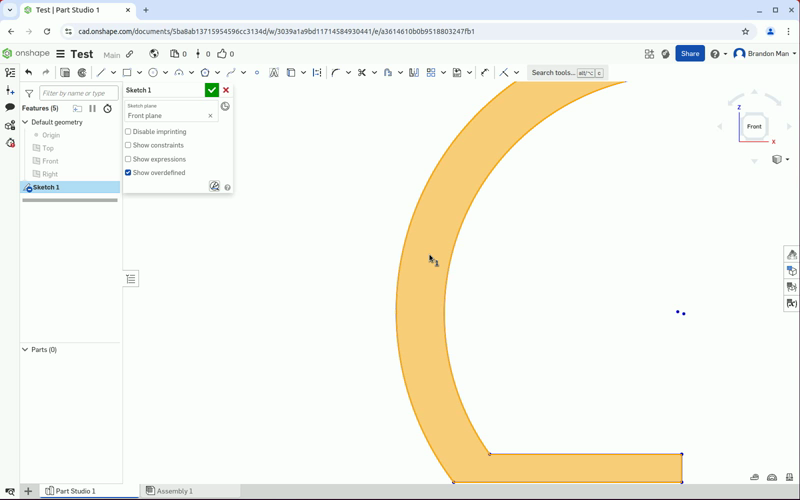
scroll(-6)
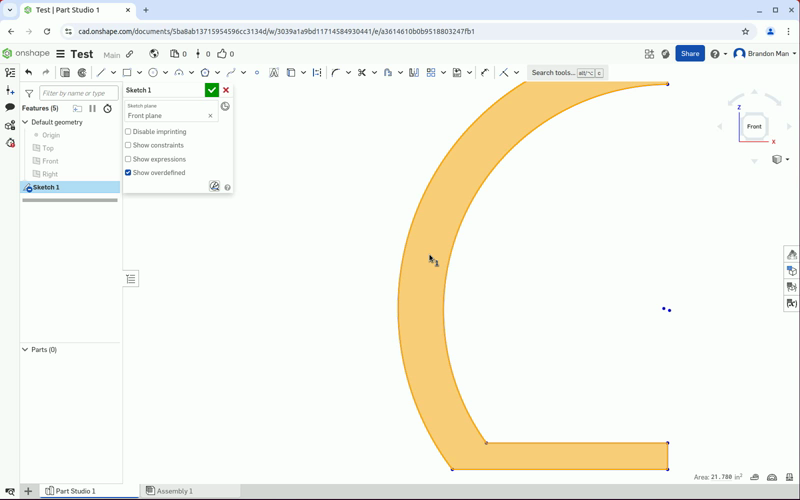
scroll(-6)
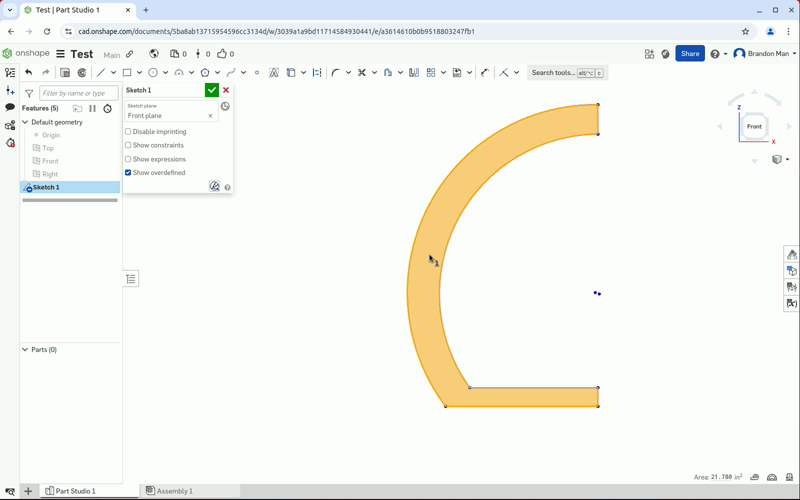
scroll(-6)
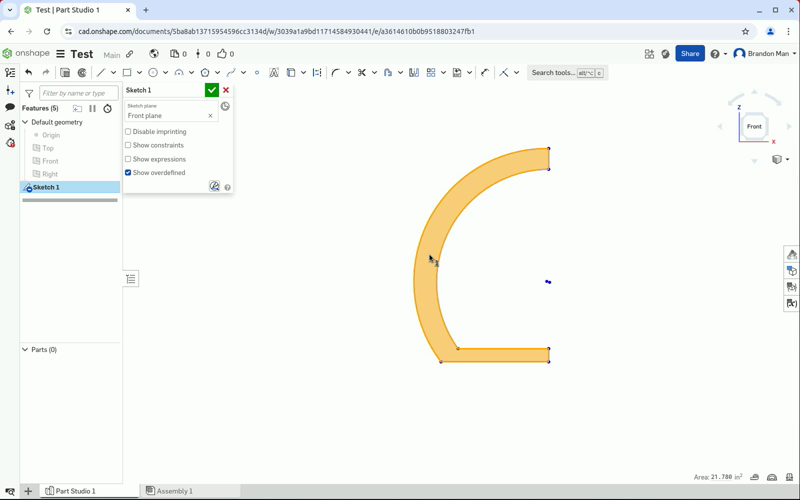
scroll(-6)
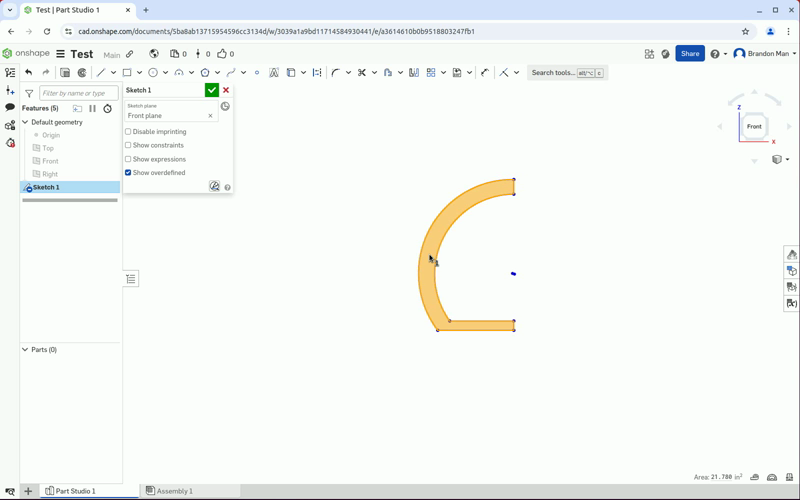
scroll(-6)
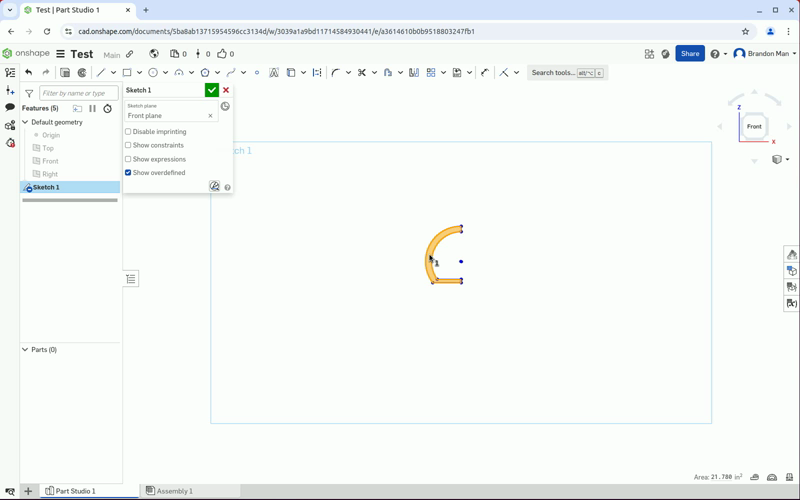
mouse_move(73, 352)
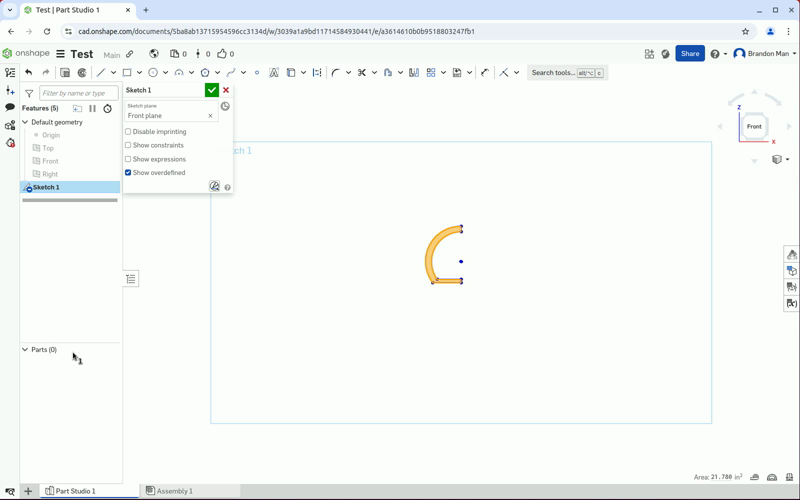
key(shift+y)
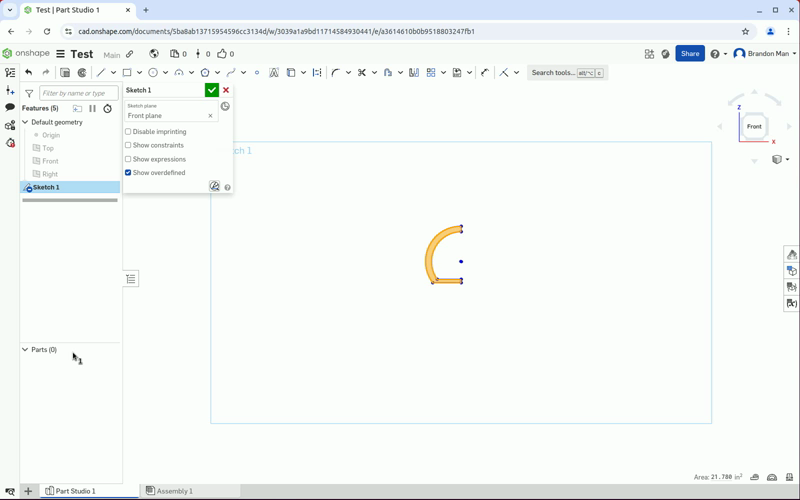
key(shift+e)
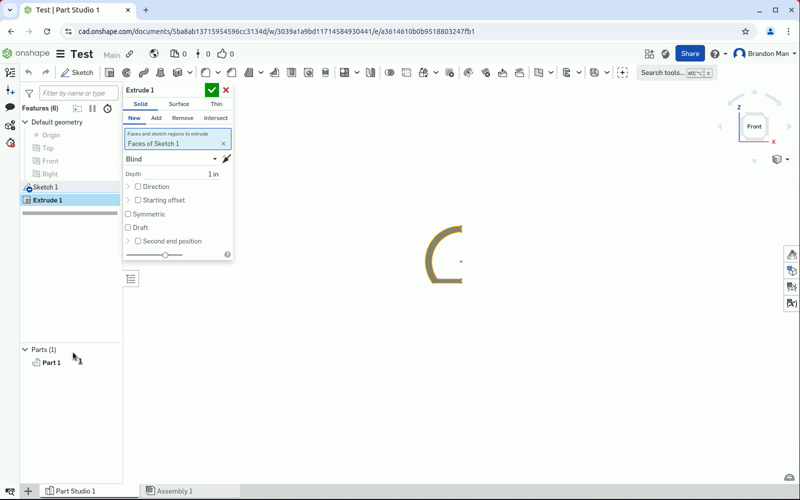
mouse_move(143, 106)
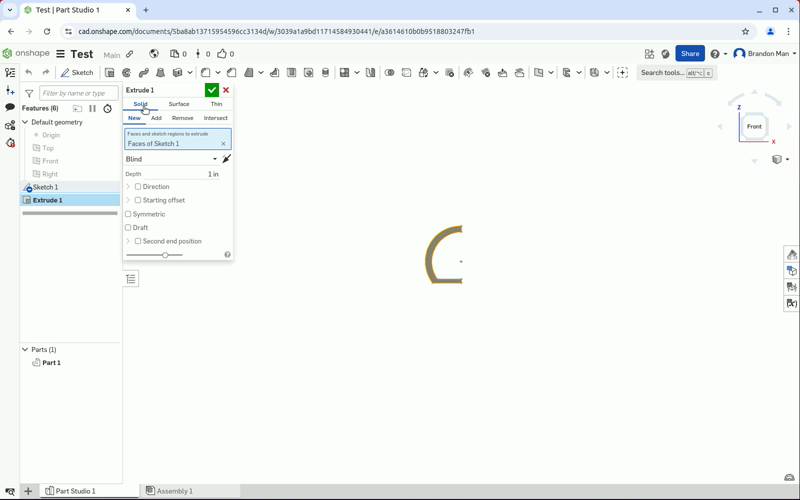
click(143, 106)
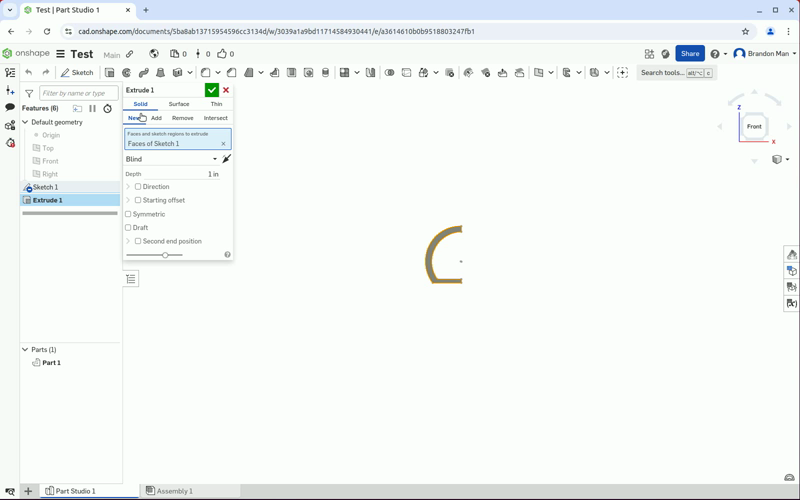
mouse_move(137, 120)
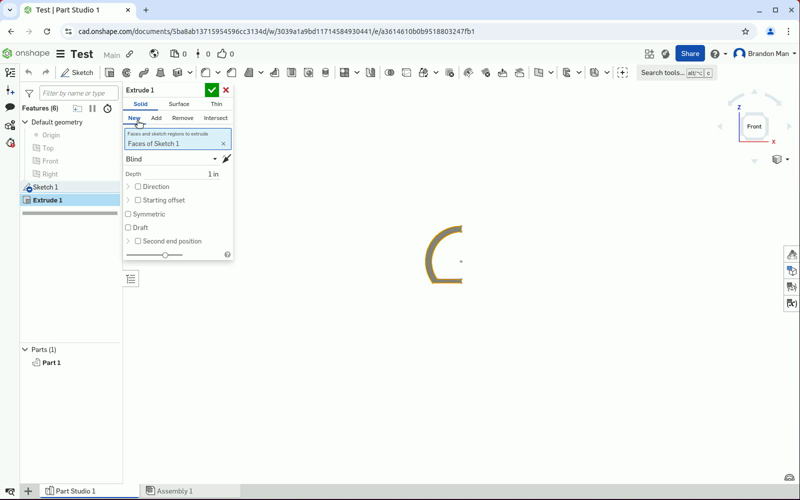
click(137, 120)
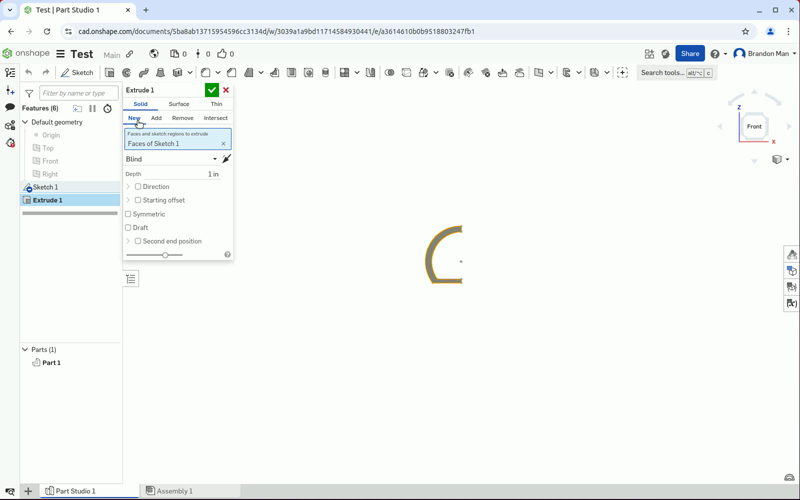
key(tab, 4)
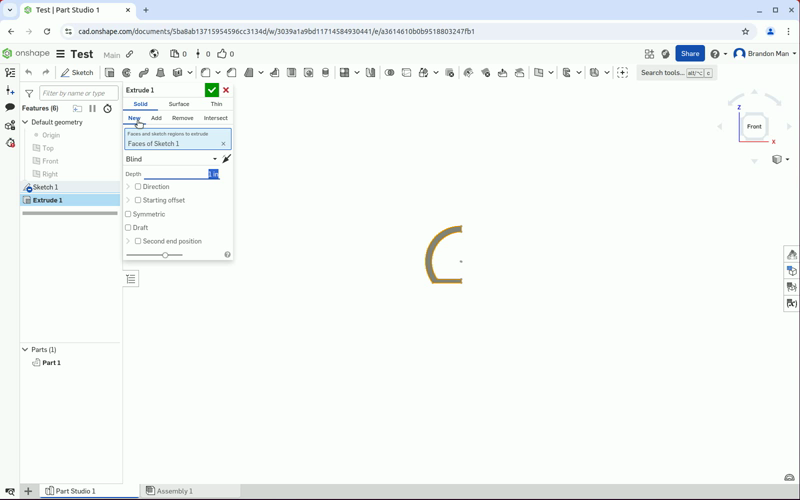
text(23.108)
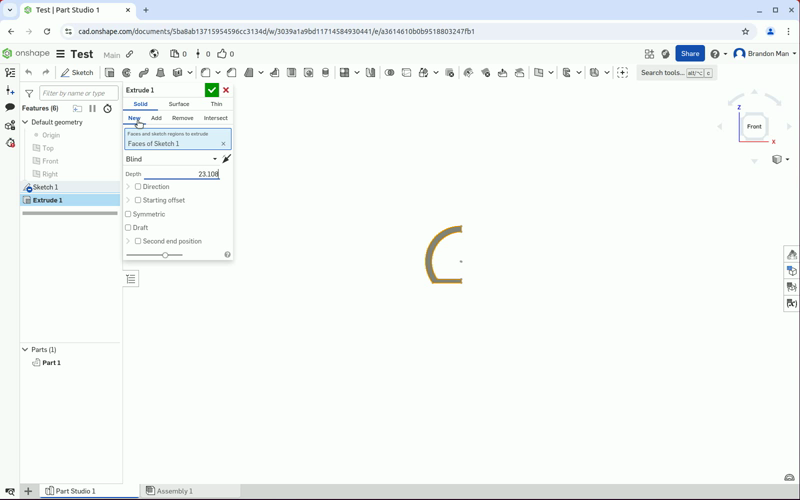
key(enter)
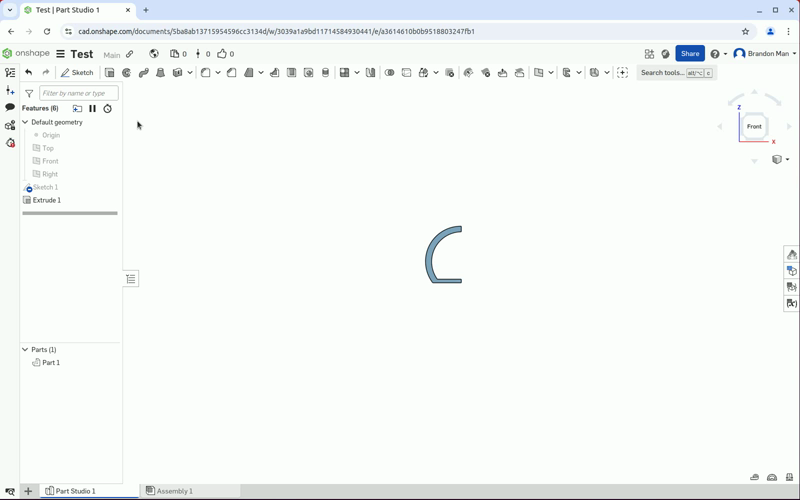
key(shift+h)
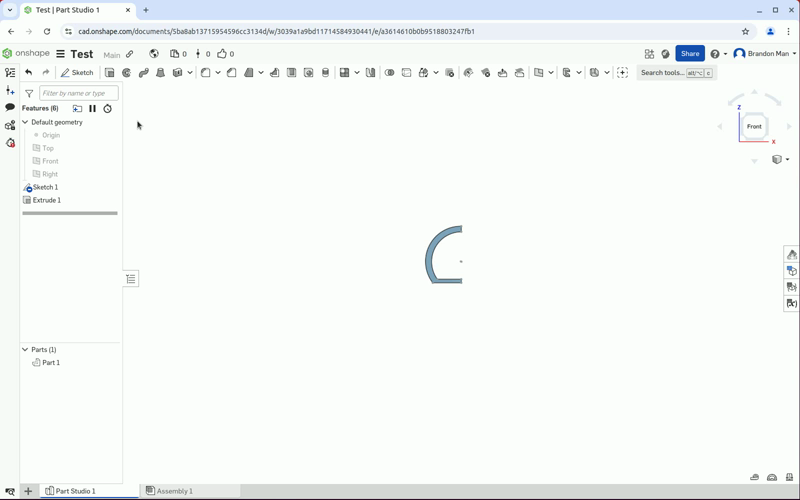
key(shift+h)
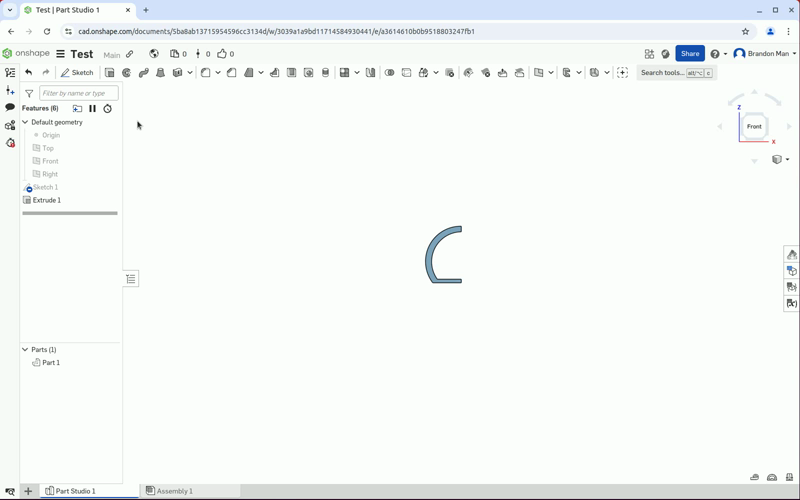
mouse_move(73, 189)
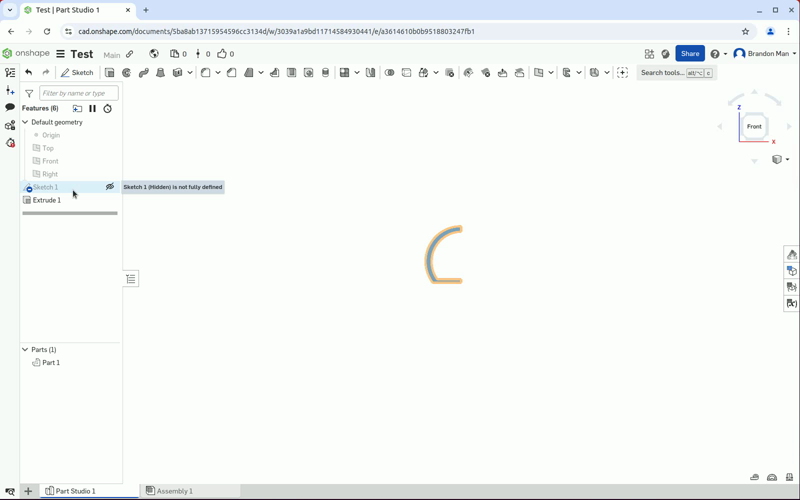
click(73, 189)
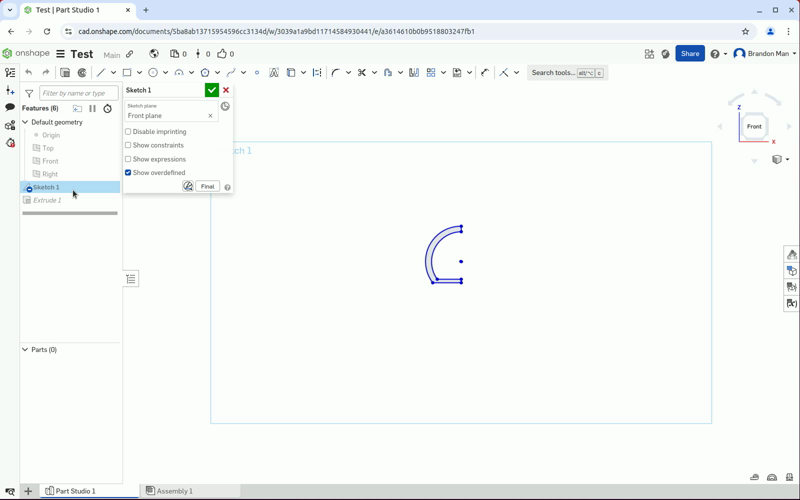
mouse_move(229, 92)
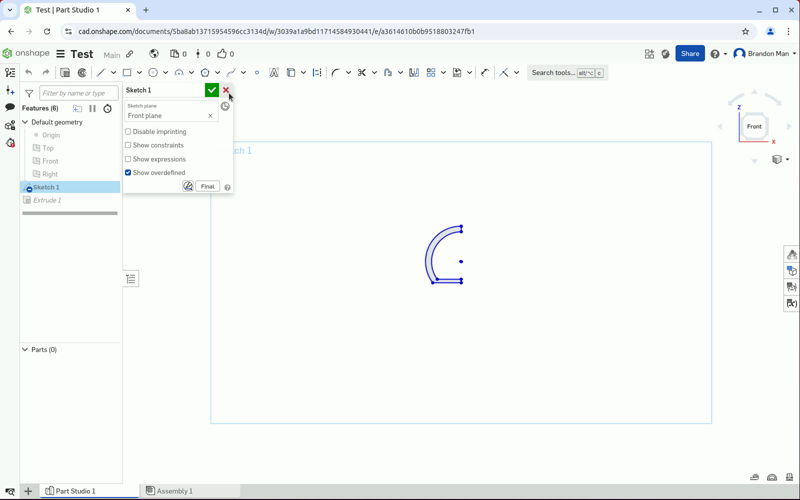
click(229, 92)
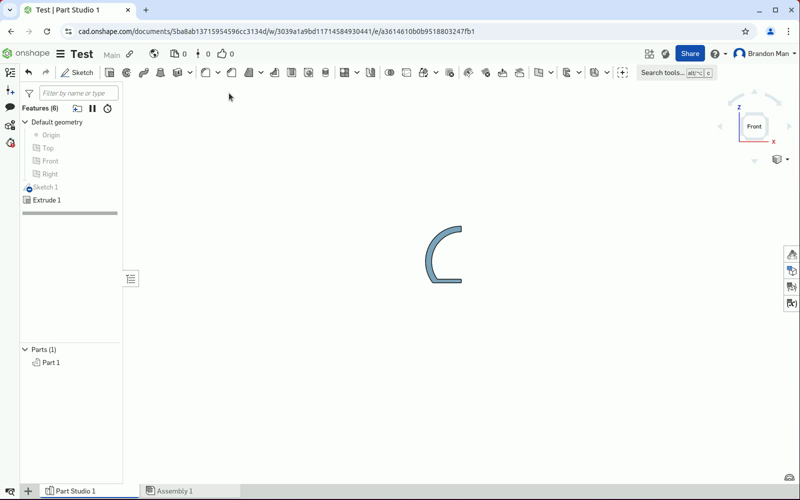
mouse_move(73, 352)
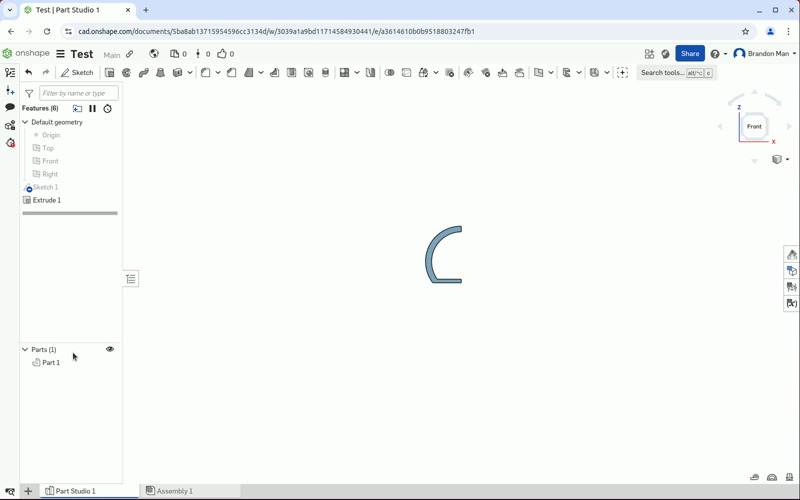
key(y)
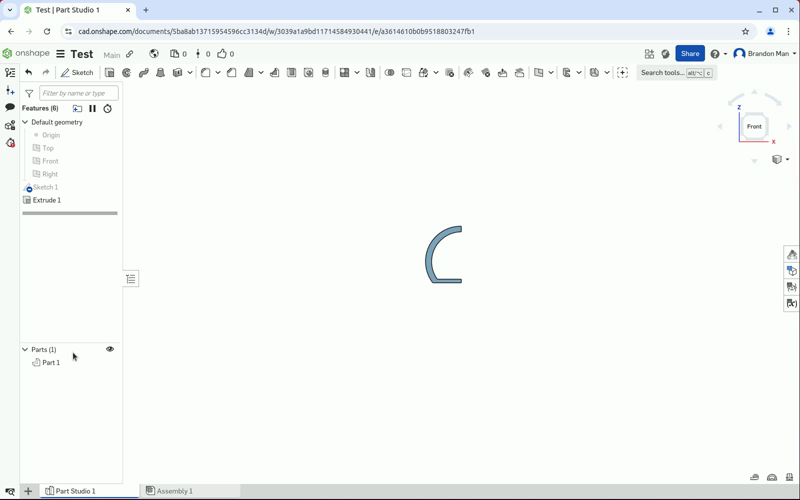
key(shift+p)
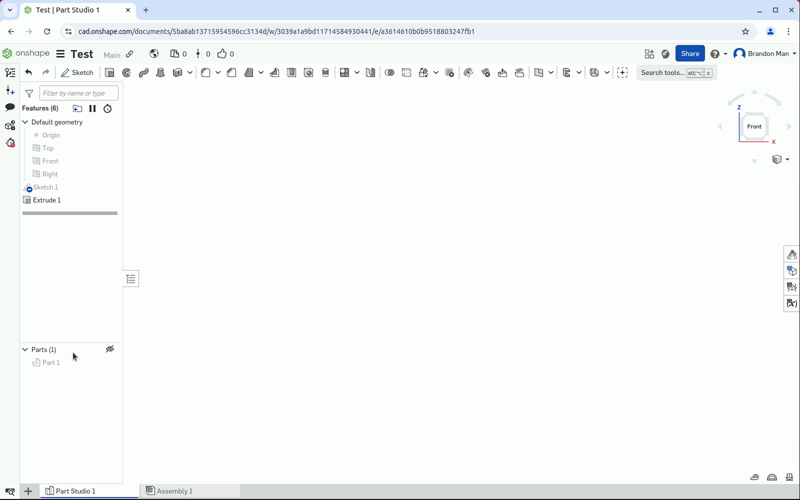
key(space)
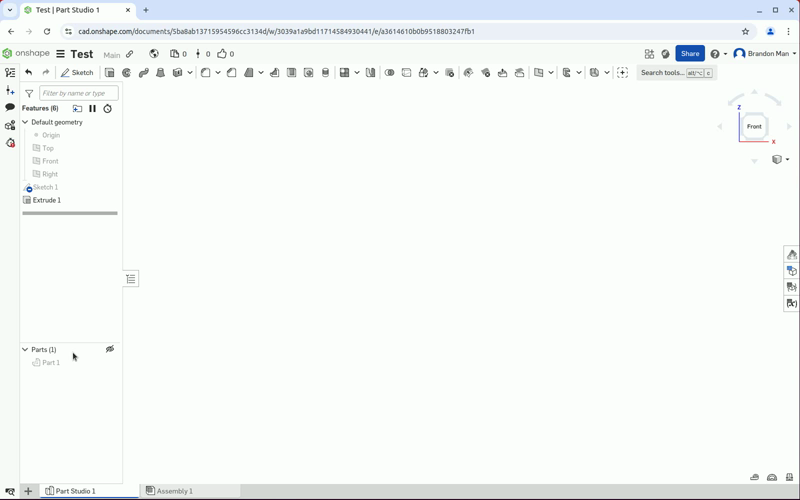
key_down(shift)
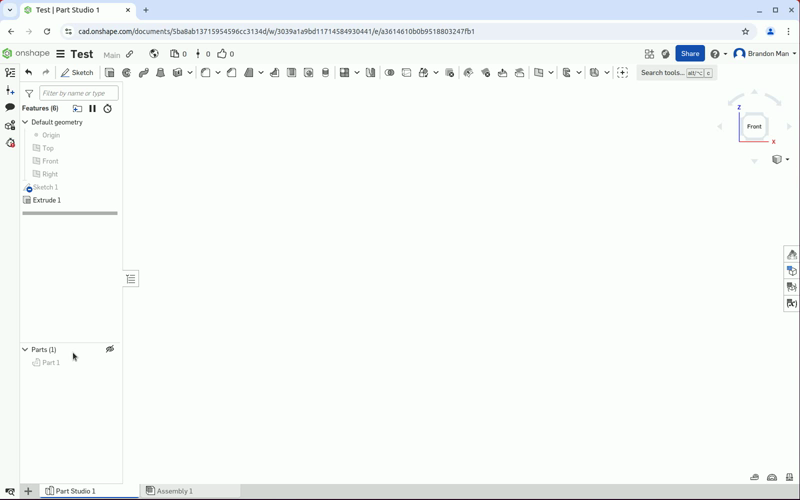
key(left)
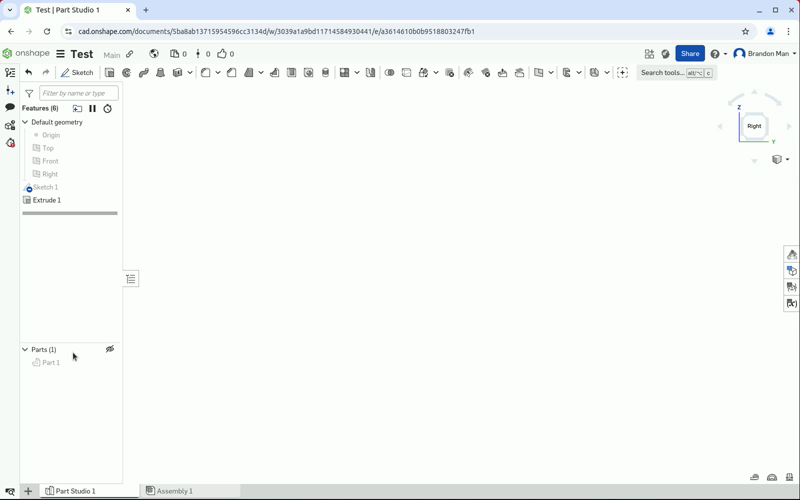
key_up(shift)
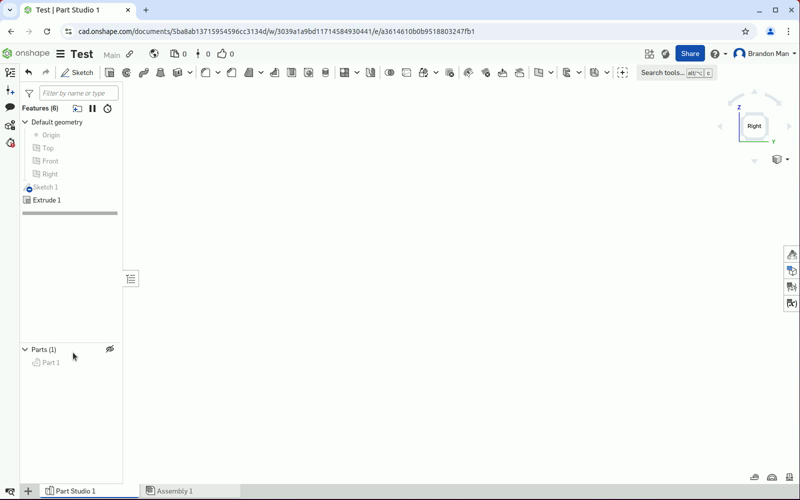
mouse_move(73, 352)
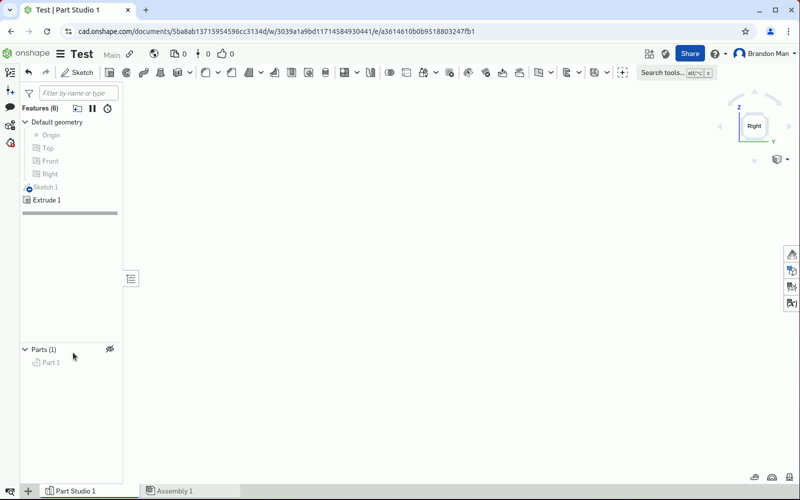
key(shift+y)
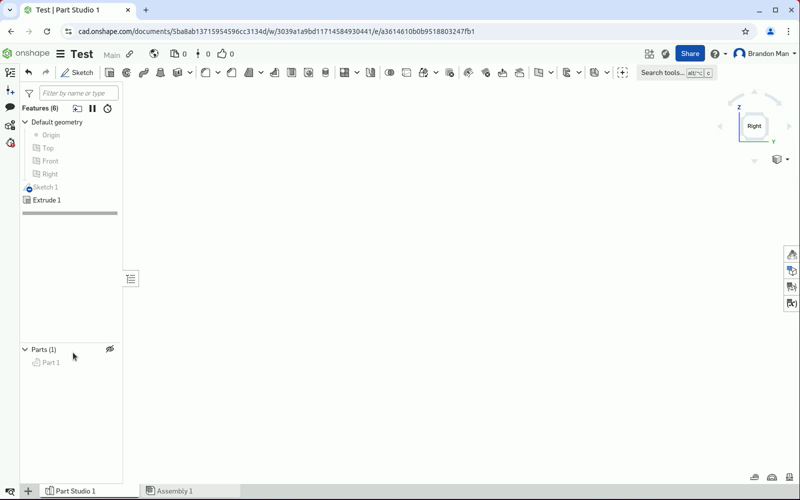
key(shift+s)
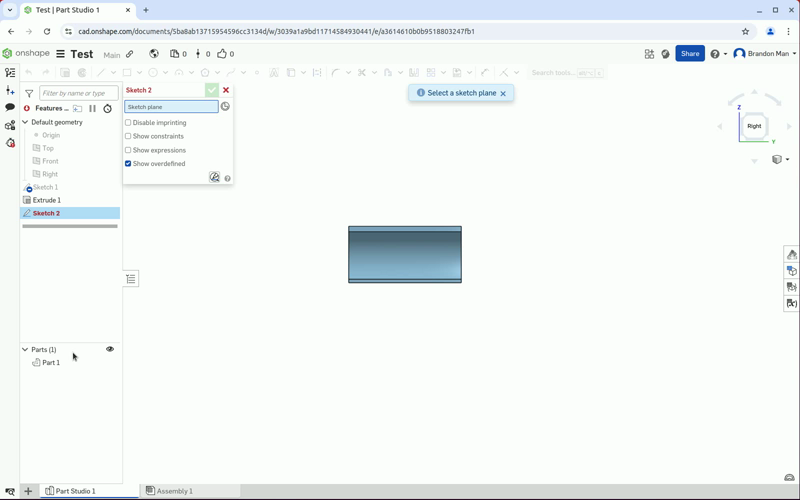
mouse_move(73, 176)
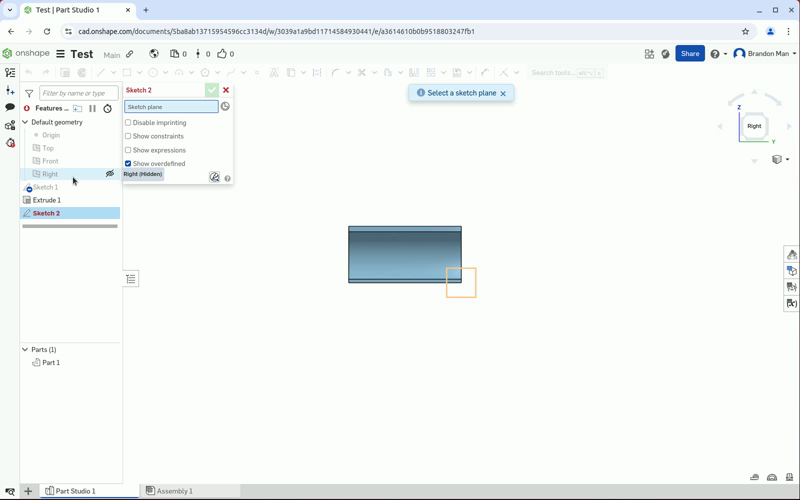
click(73, 176)
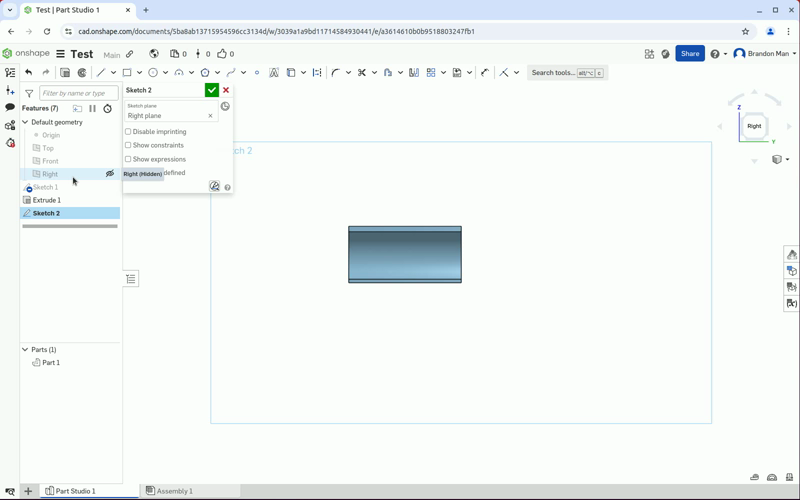
mouse_move(73, 352)
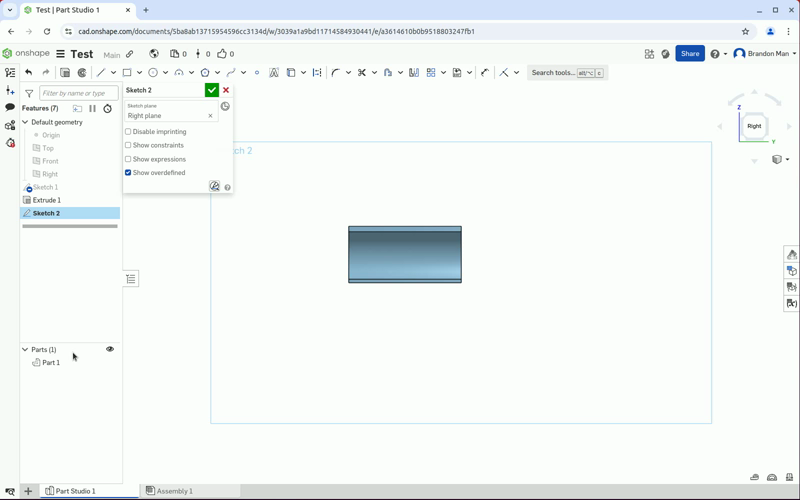
key(y)
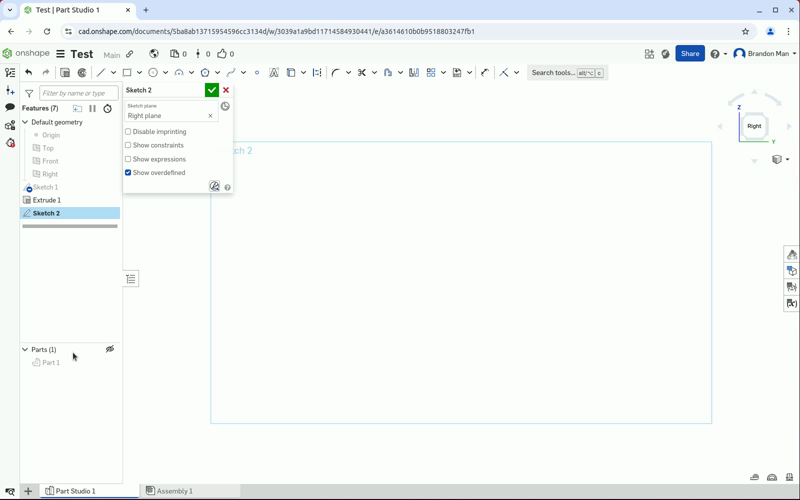
key(c)
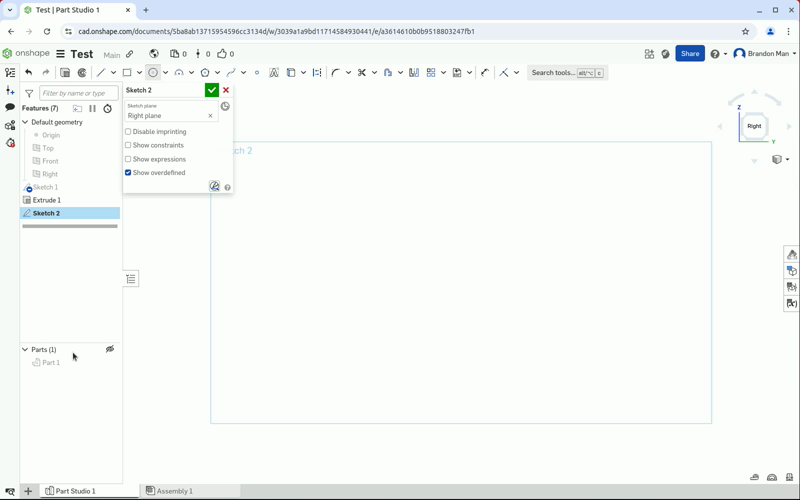
key_down(shift)
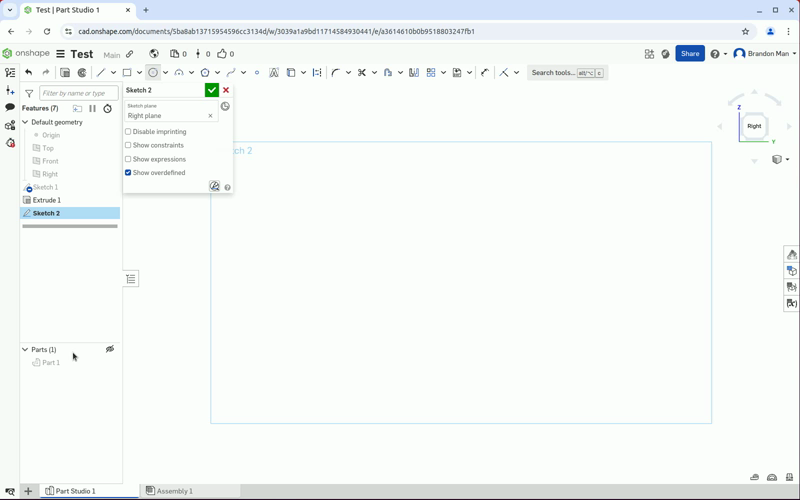
mouse_move(365, 268)
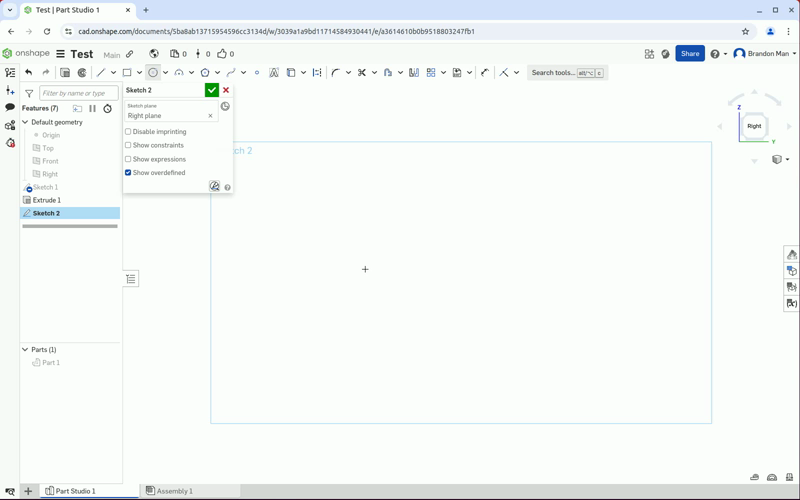
click(365, 268)
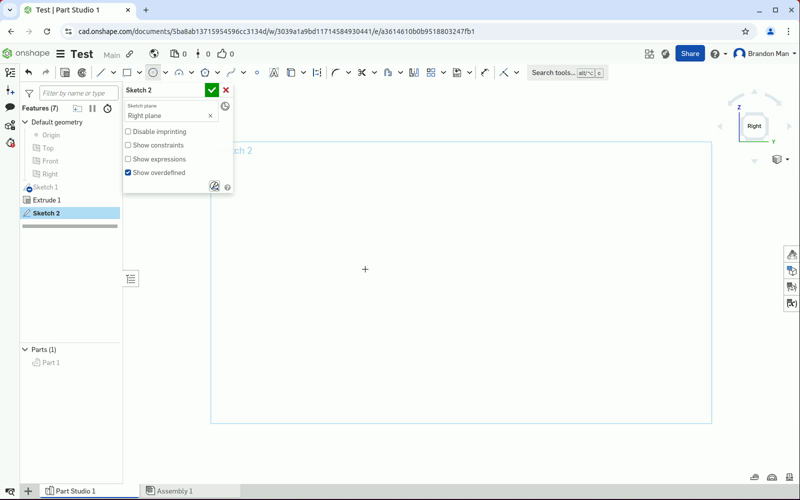
key_up(shift)
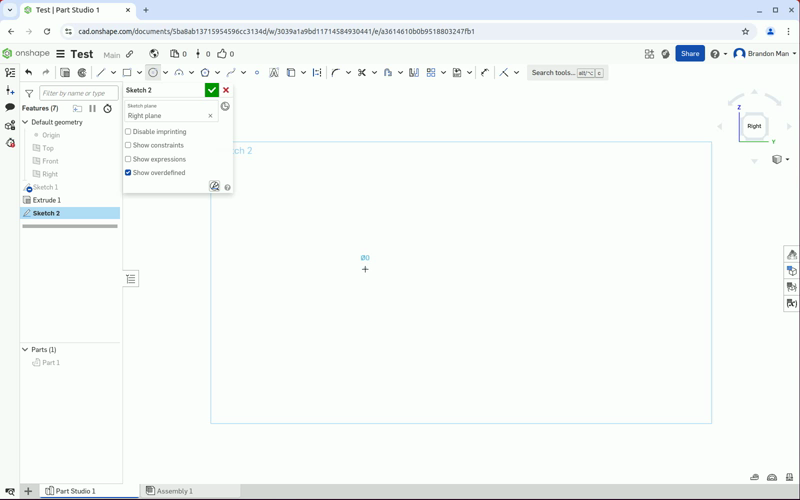
mouse_move(371, 268)
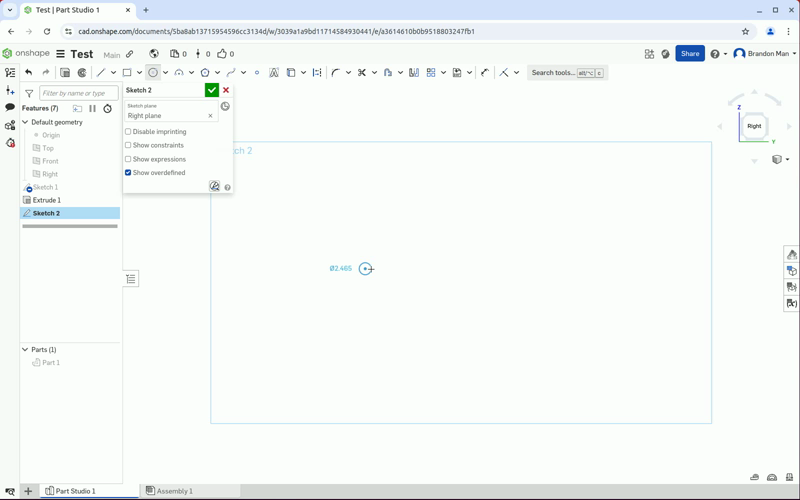
click(371, 268)
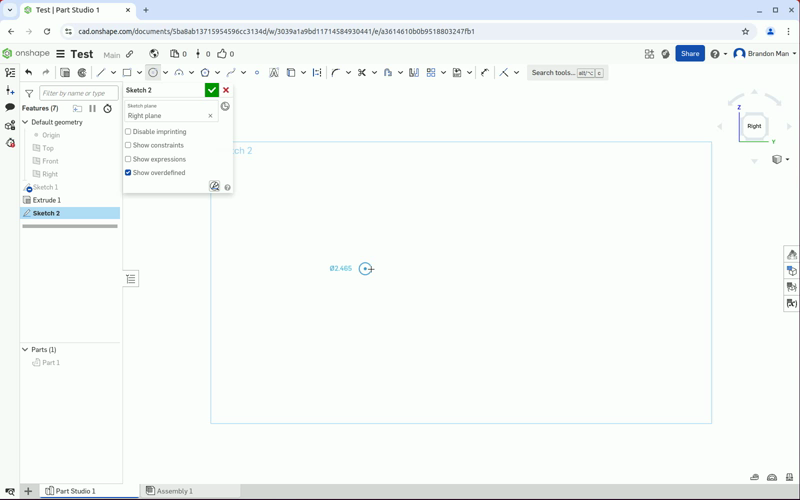
key(esc)
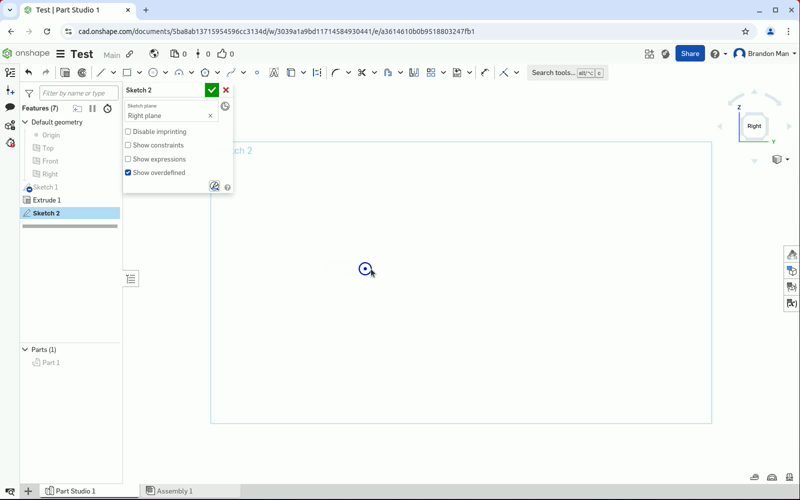
key(c)
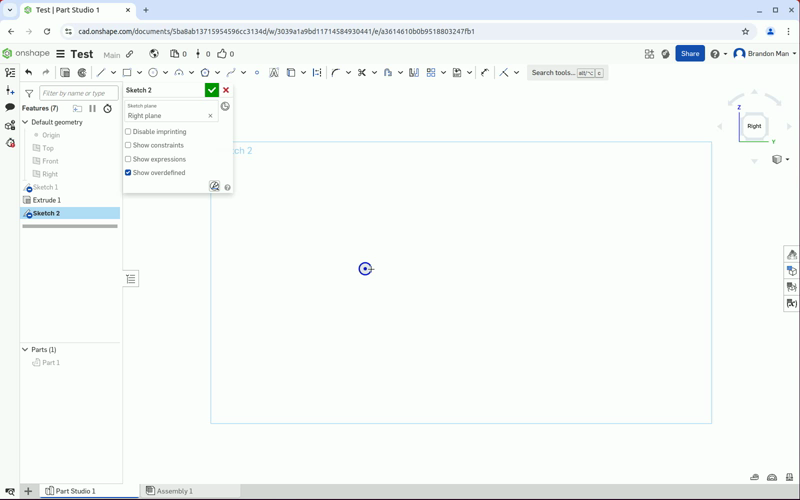
key_down(shift)
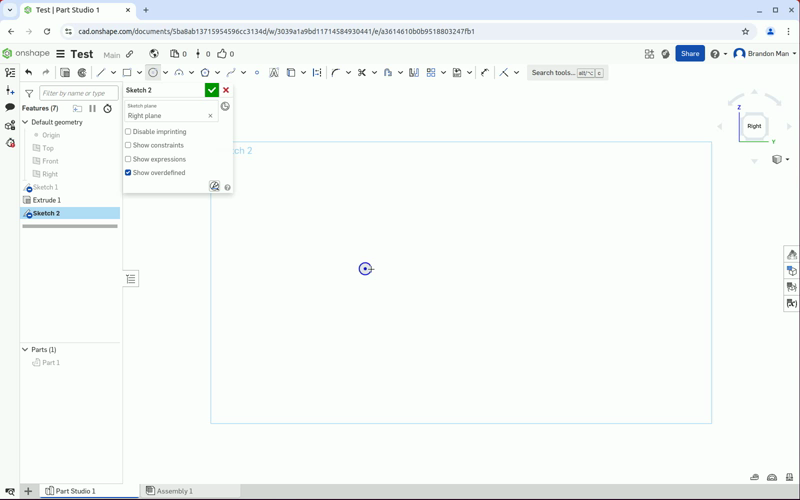
mouse_move(365, 268)
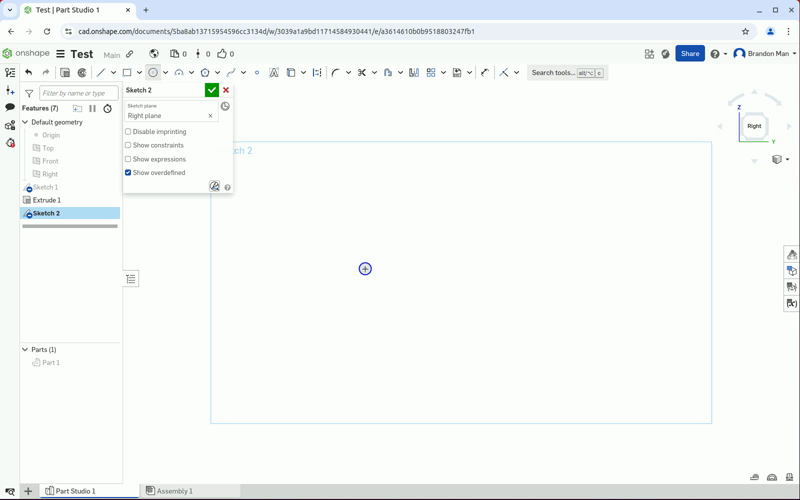
click(365, 268)
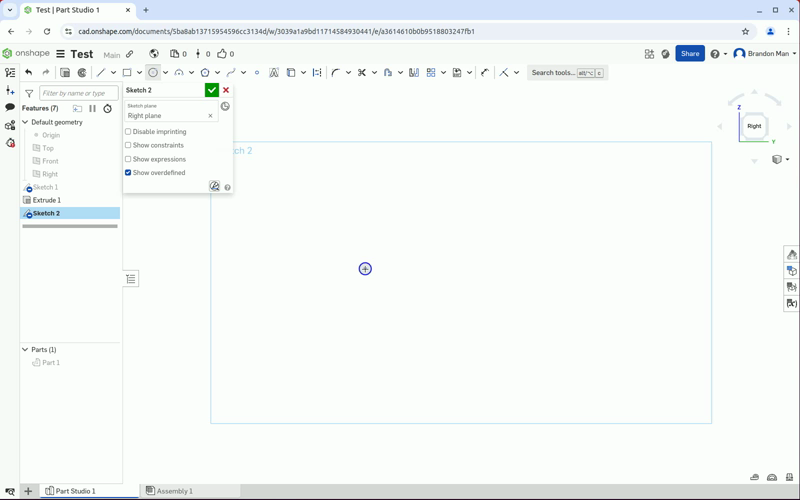
key_up(shift)
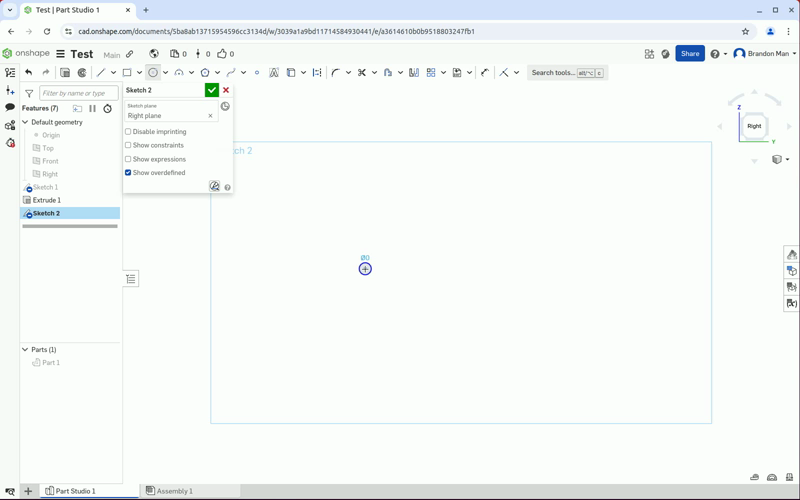
mouse_move(369, 268)
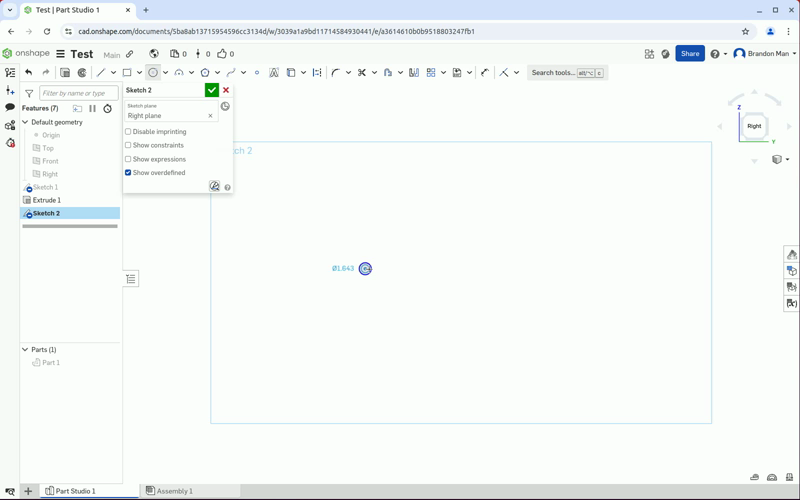
scroll(6)
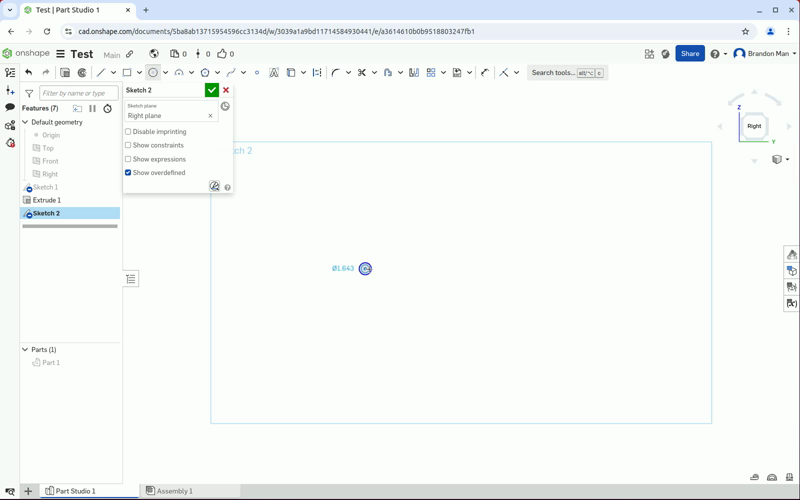
scroll(6)
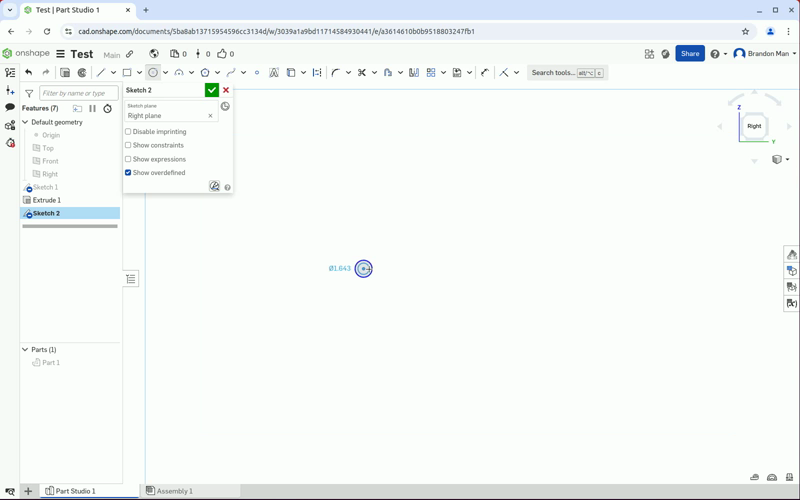
scroll(6)
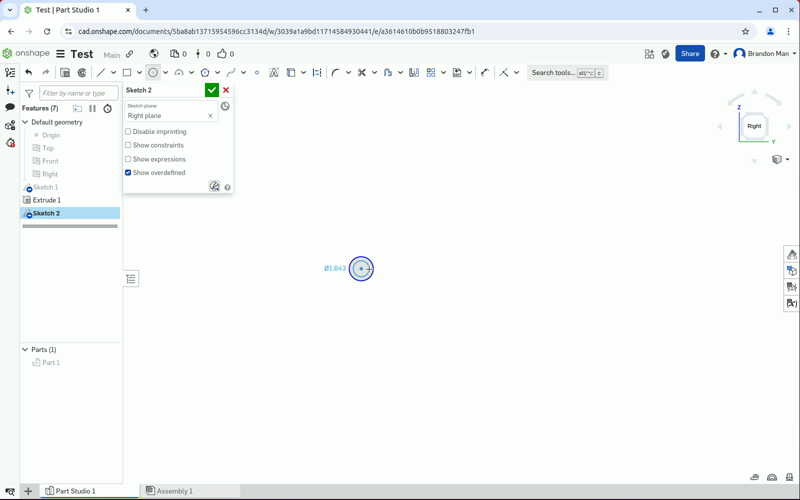
scroll(6)
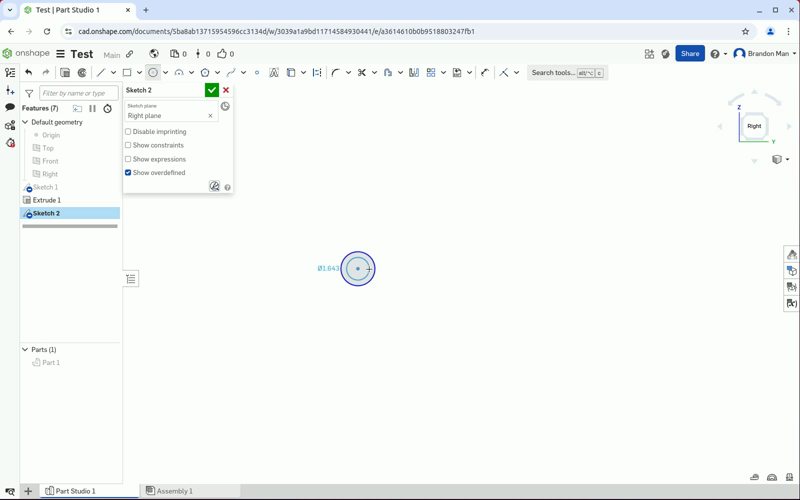
scroll(6)
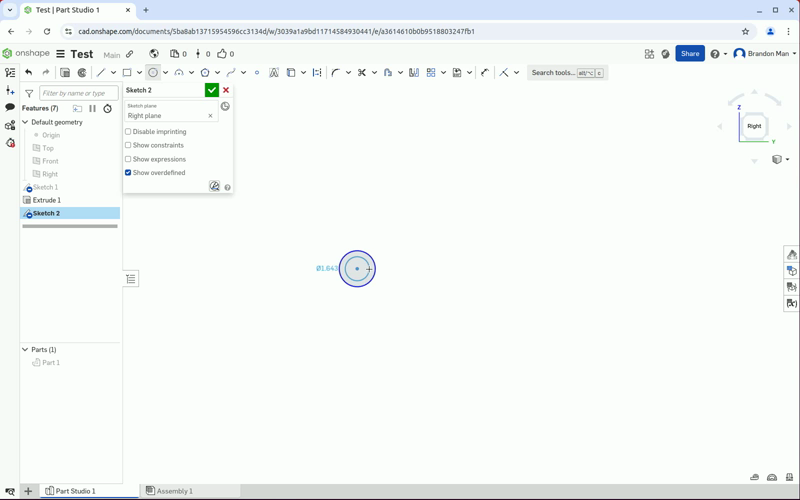
scroll(6)
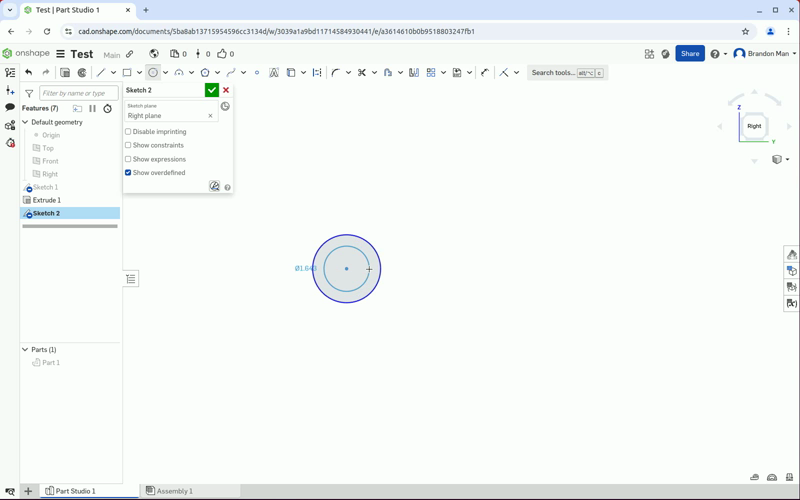
scroll(6)
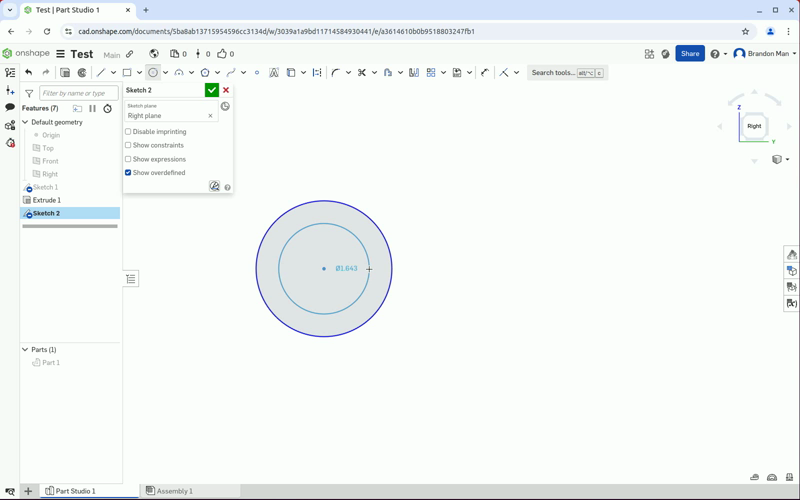
click(369, 268)
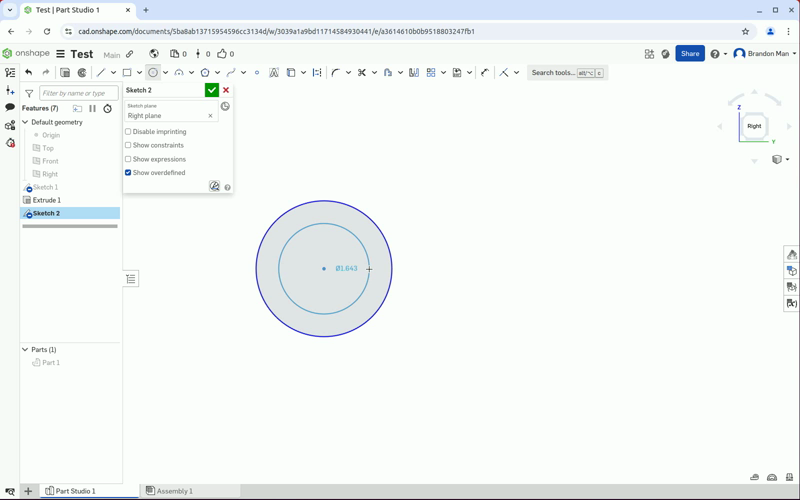
scroll(-6)
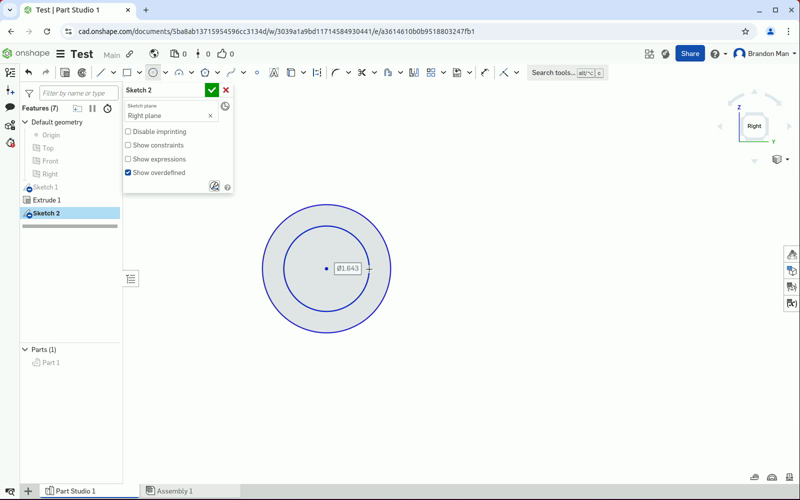
scroll(-6)
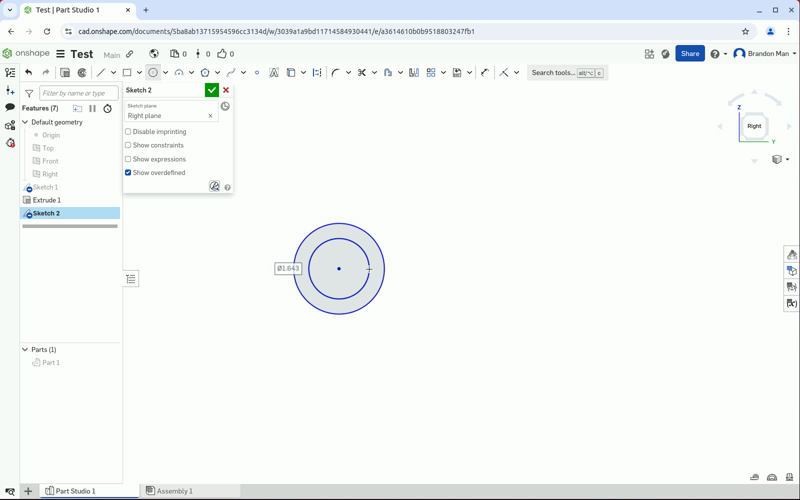
scroll(-6)
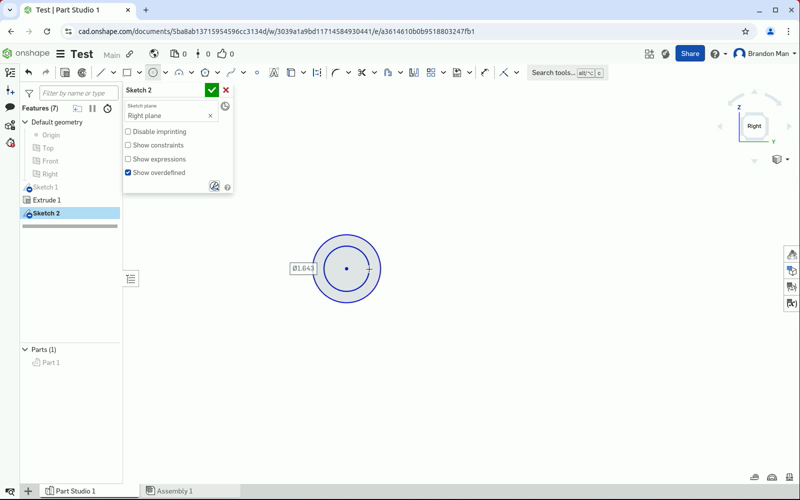
scroll(-6)
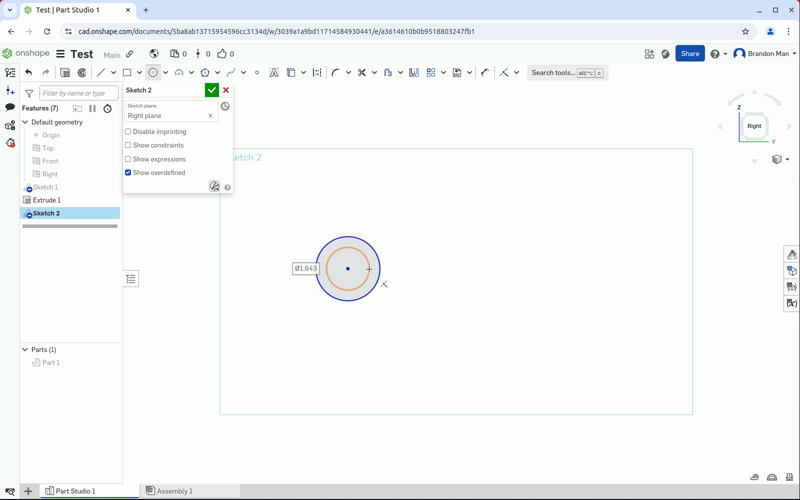
scroll(-6)
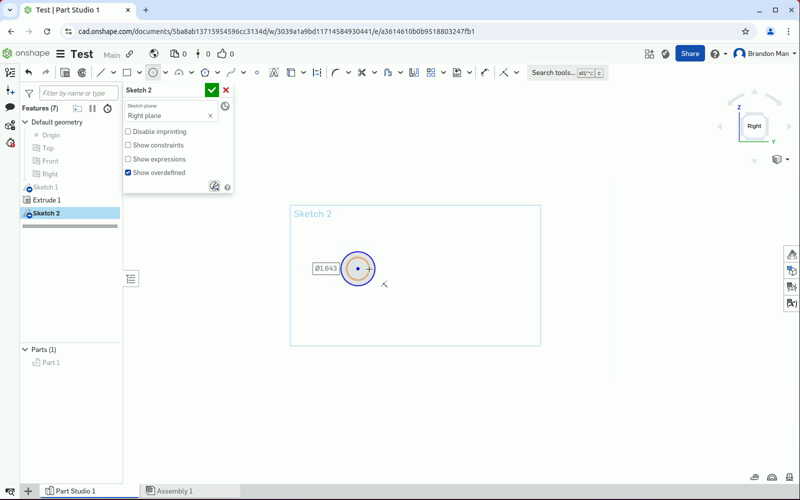
scroll(-6)
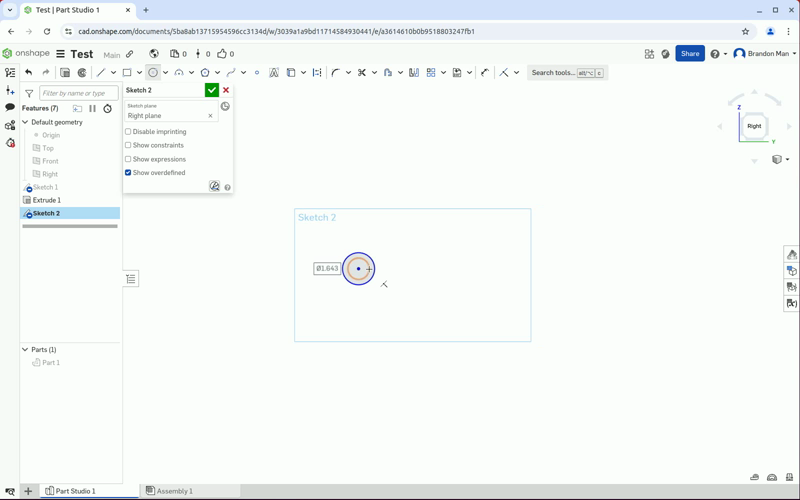
scroll(-6)
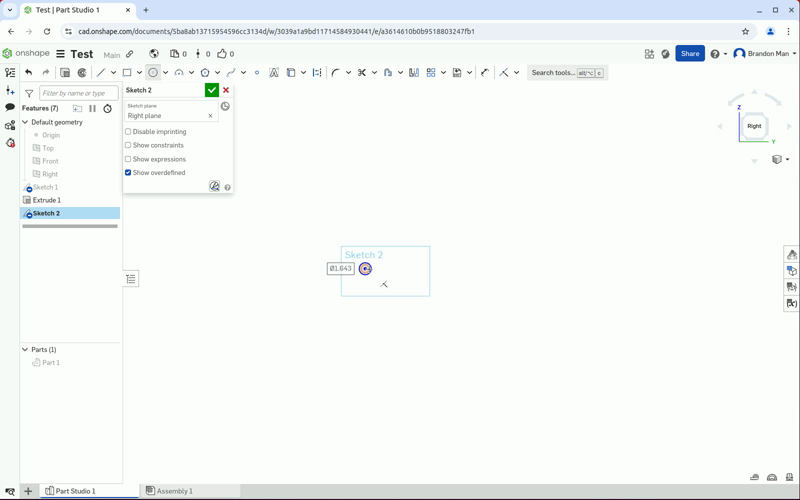
key(esc)
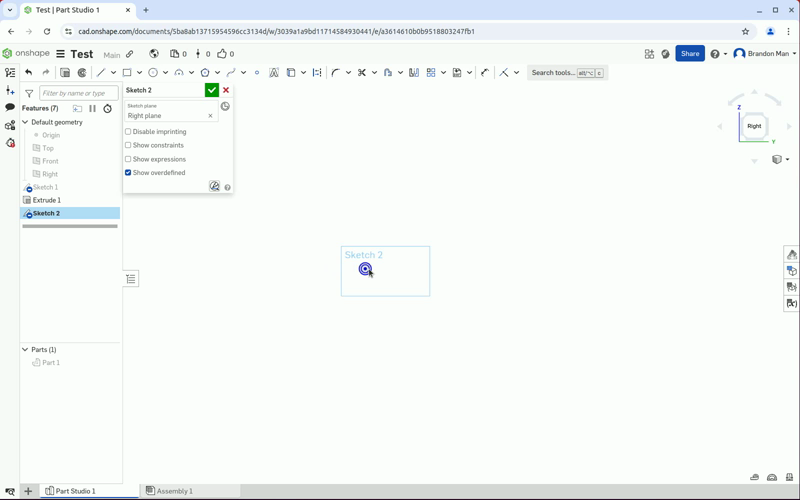
mouse_move(367, 264)
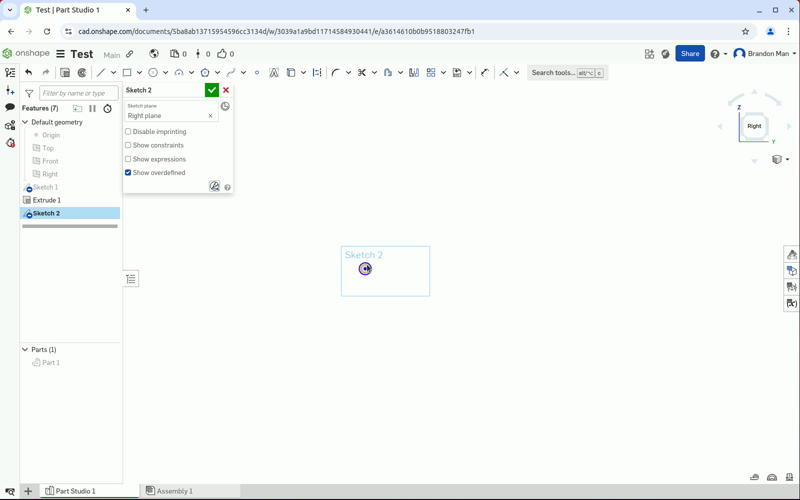
scroll(6)
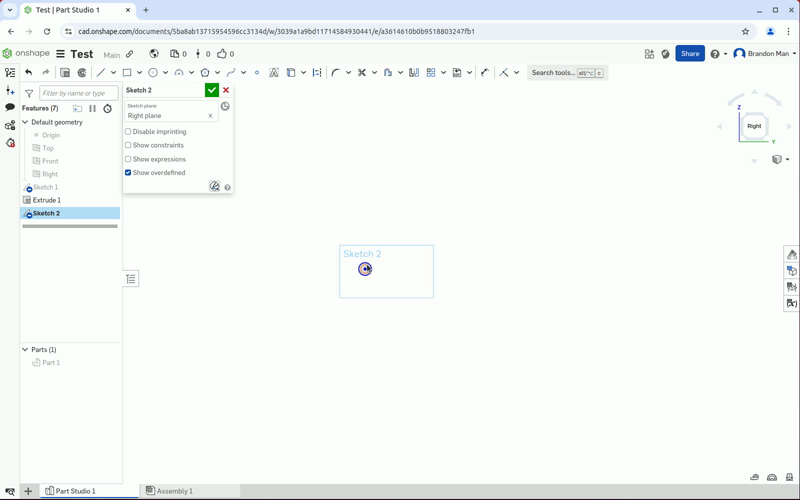
scroll(6)
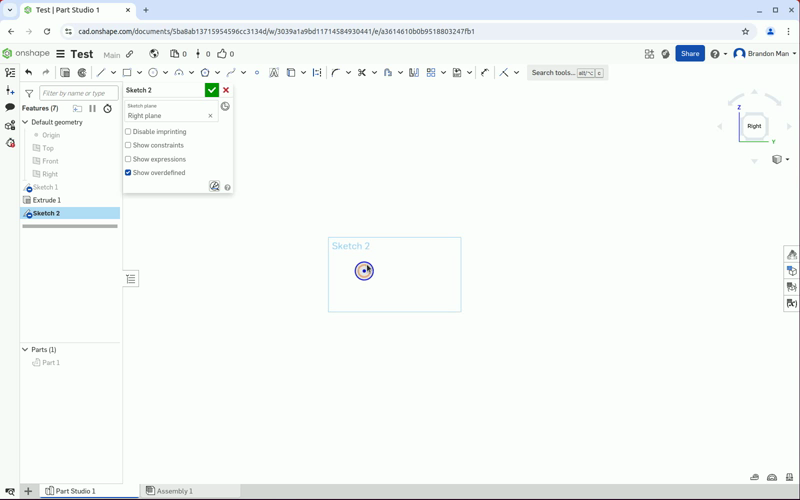
scroll(6)
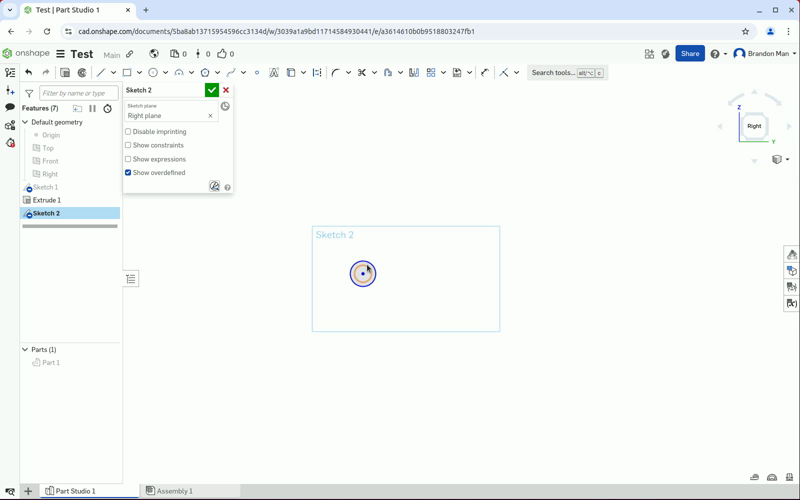
scroll(6)
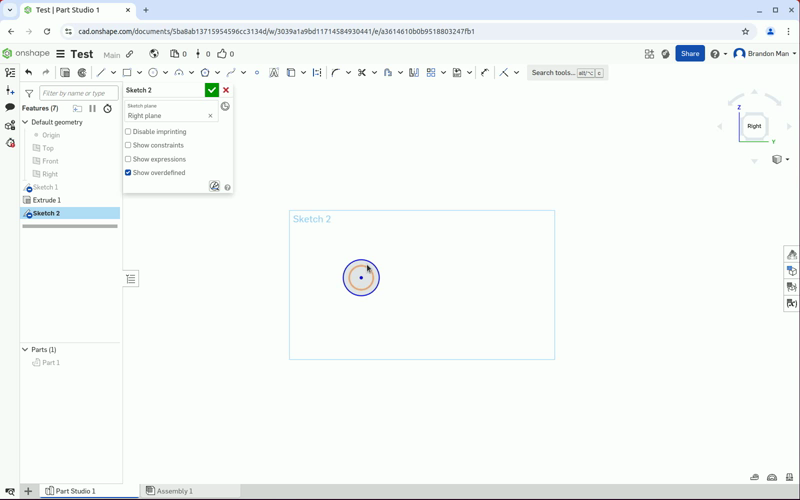
scroll(6)
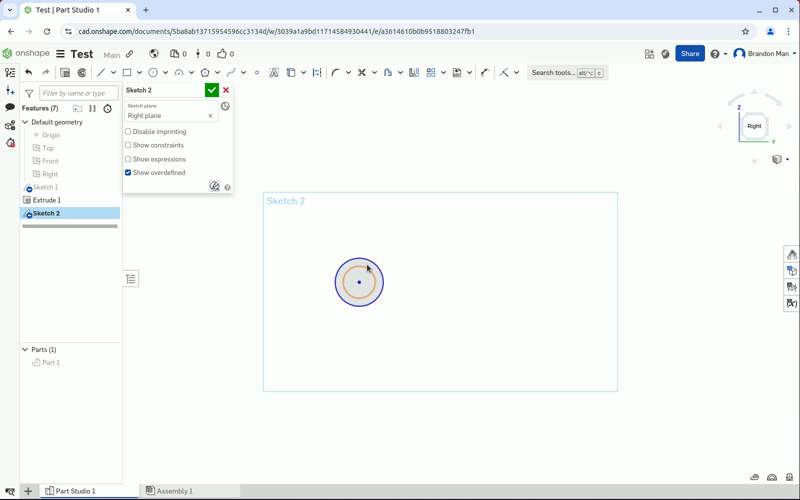
scroll(6)
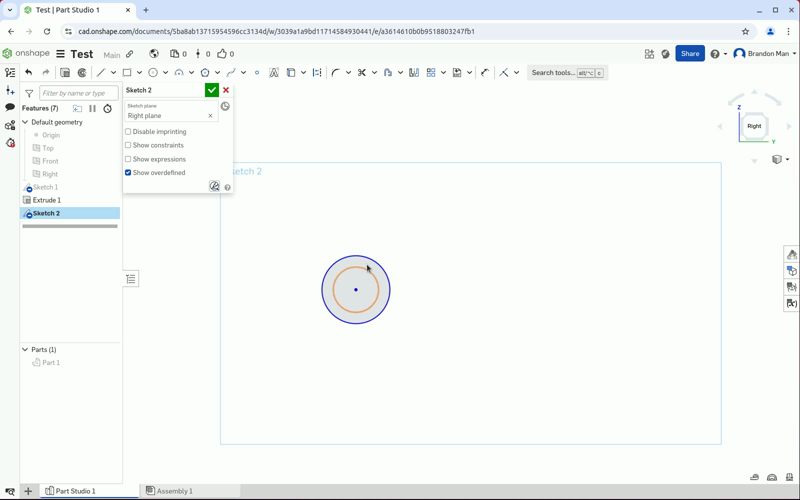
scroll(6)
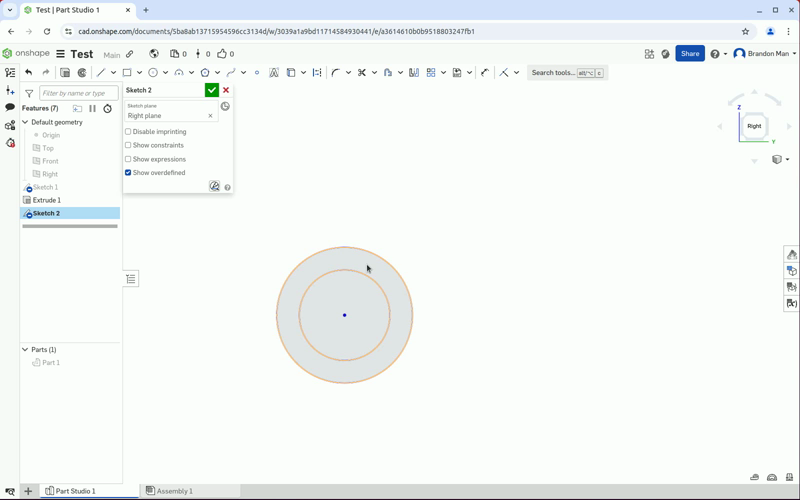
click(367, 264)
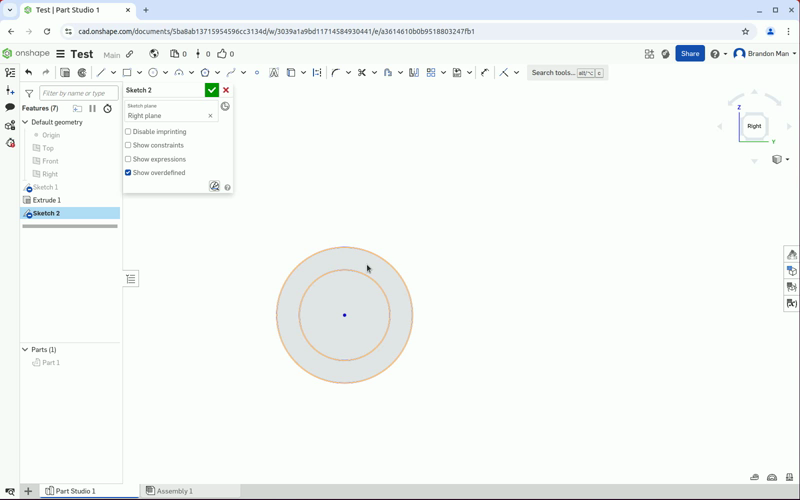
scroll(-6)
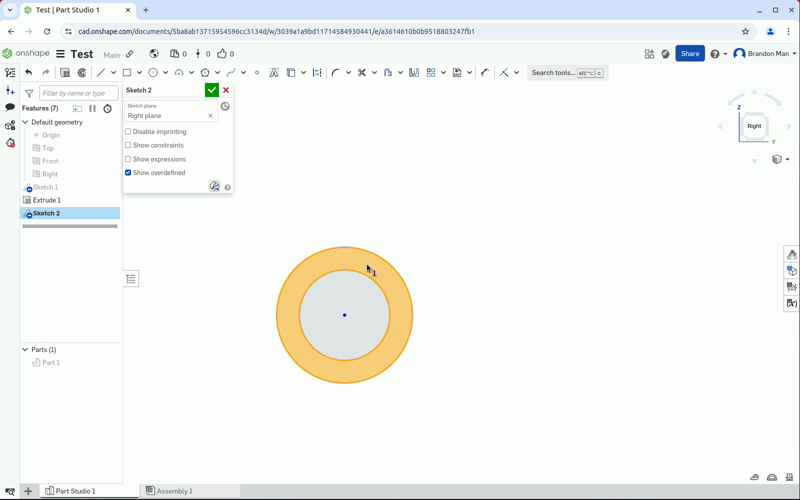
scroll(-6)
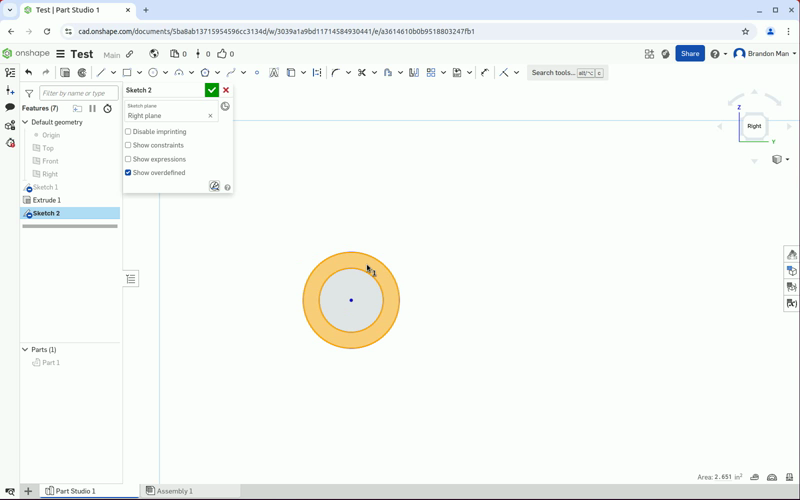
scroll(-6)
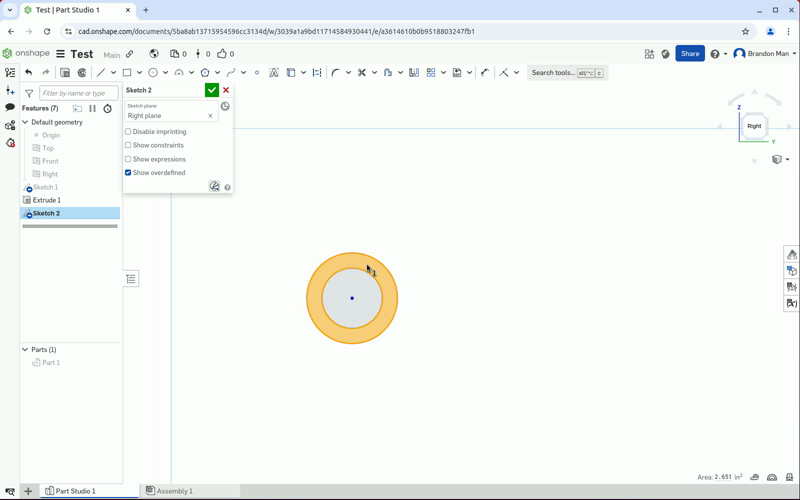
scroll(-6)
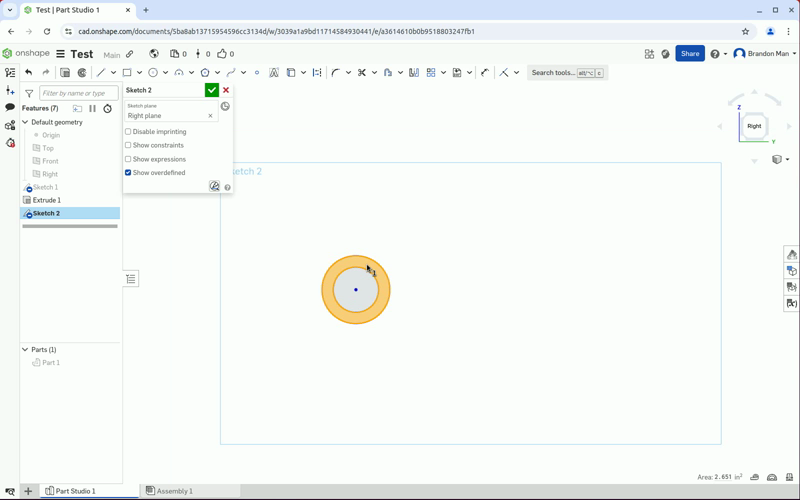
scroll(-6)
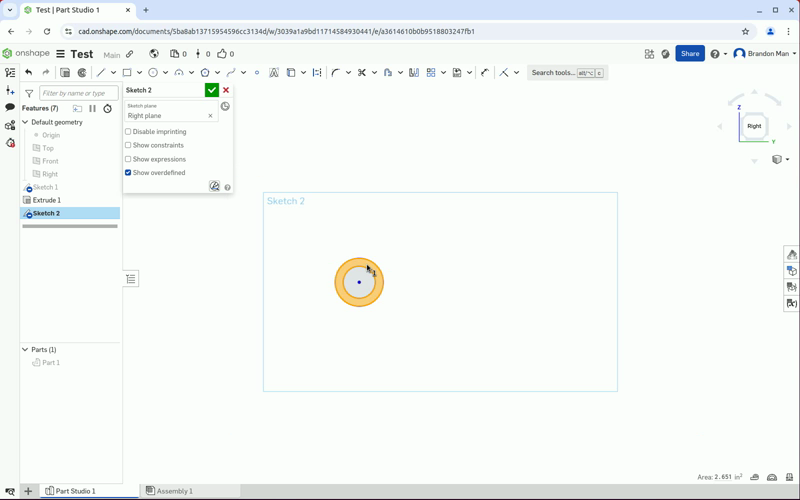
scroll(-6)
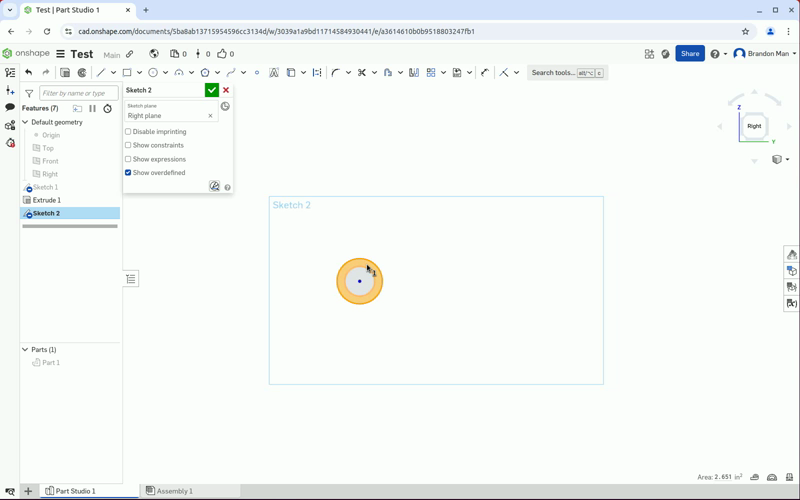
scroll(-6)
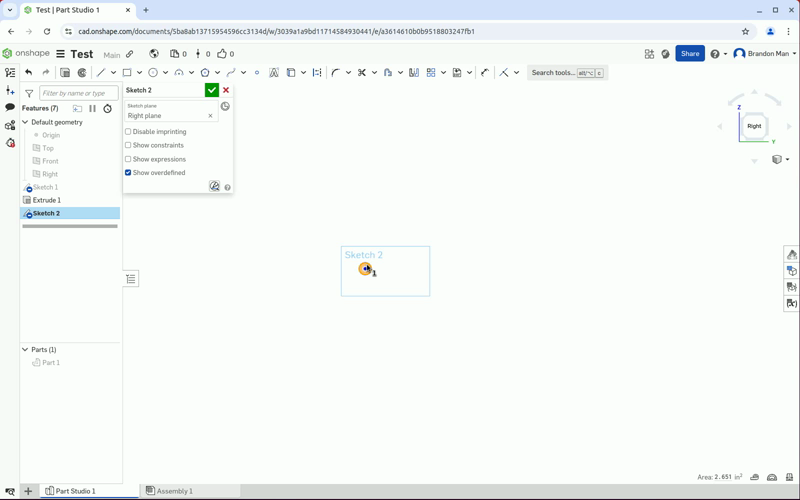
mouse_move(73, 352)
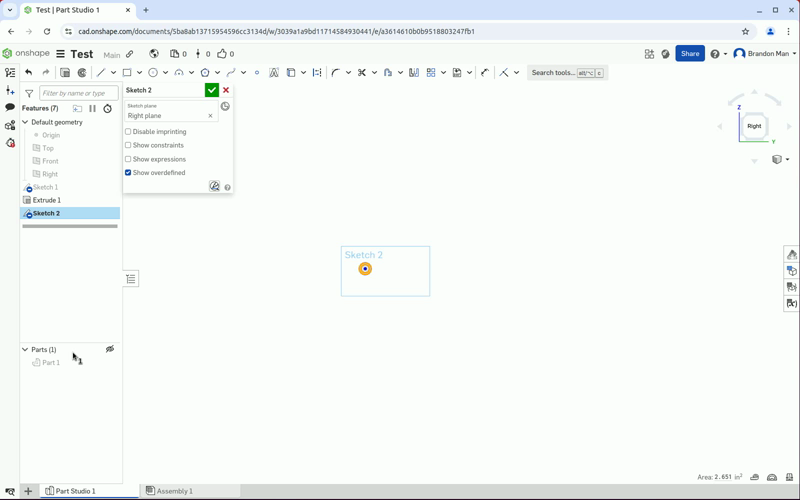
key(shift+y)
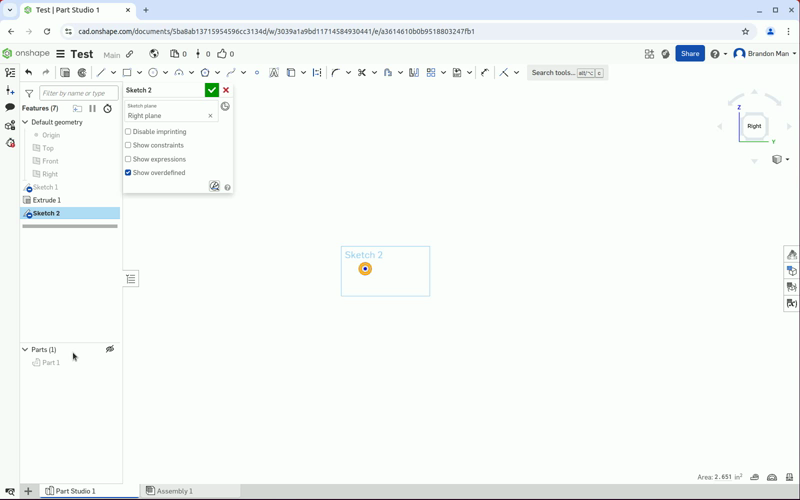
key(shift+e)
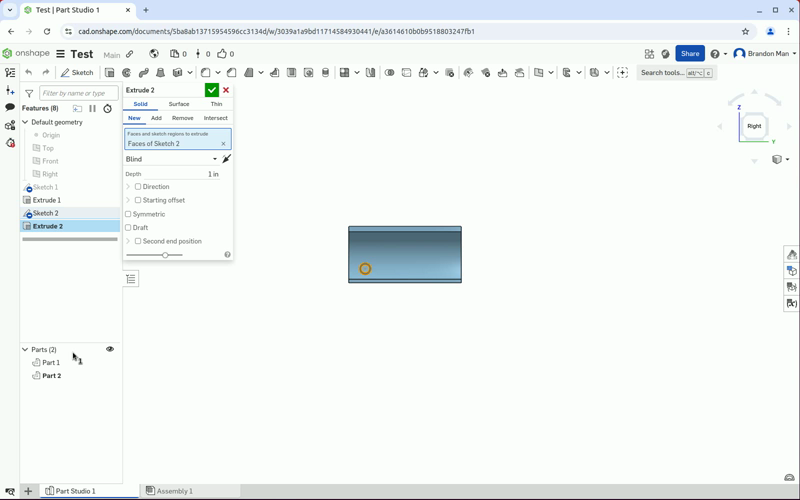
mouse_move(143, 106)
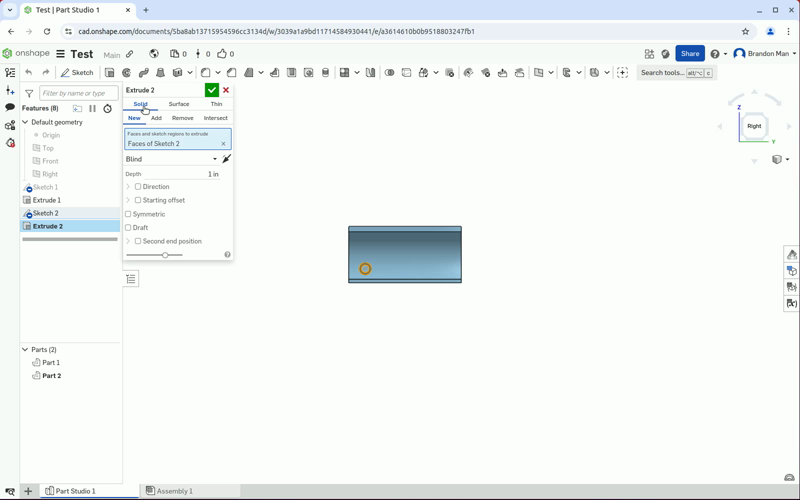
click(143, 106)
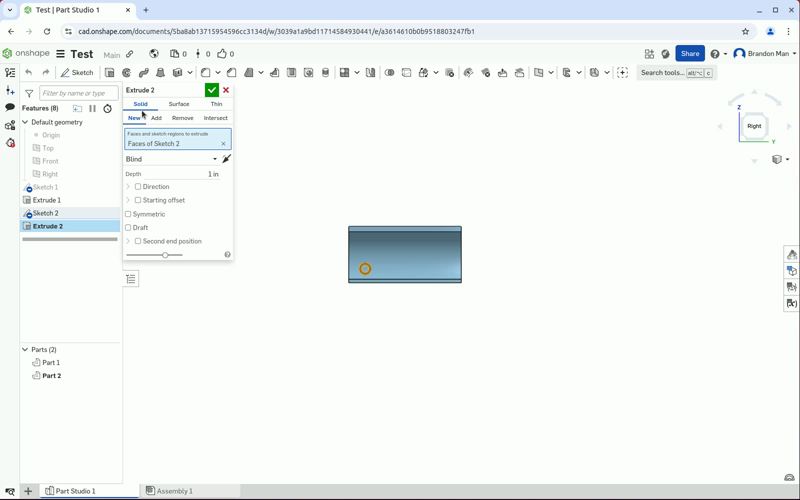
mouse_move(137, 120)
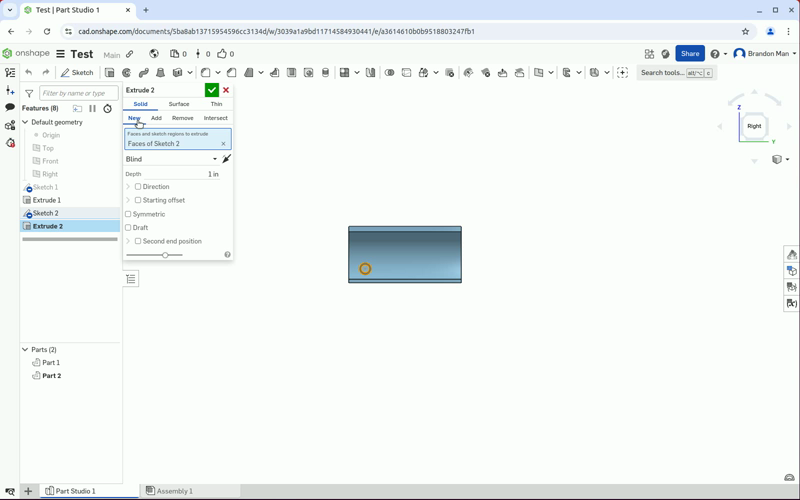
click(137, 120)
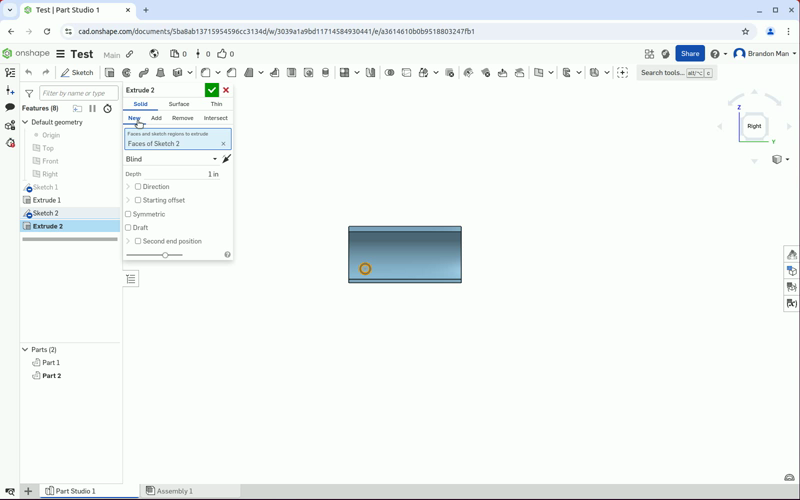
key(tab, 4)
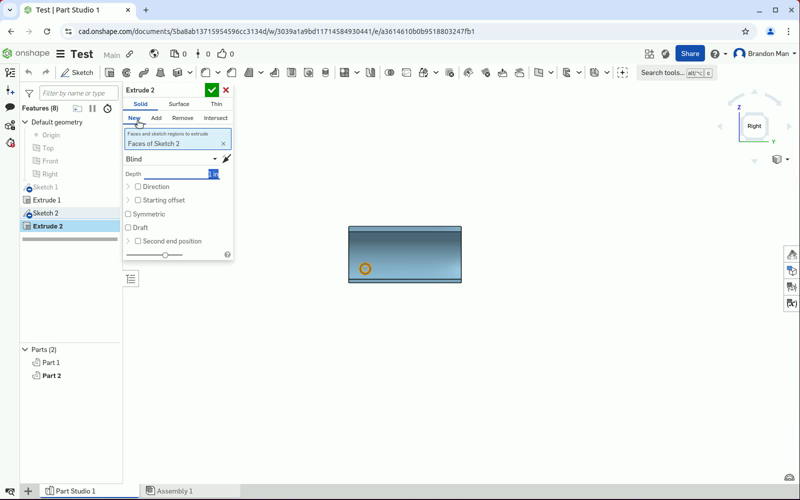
text(-6.499)
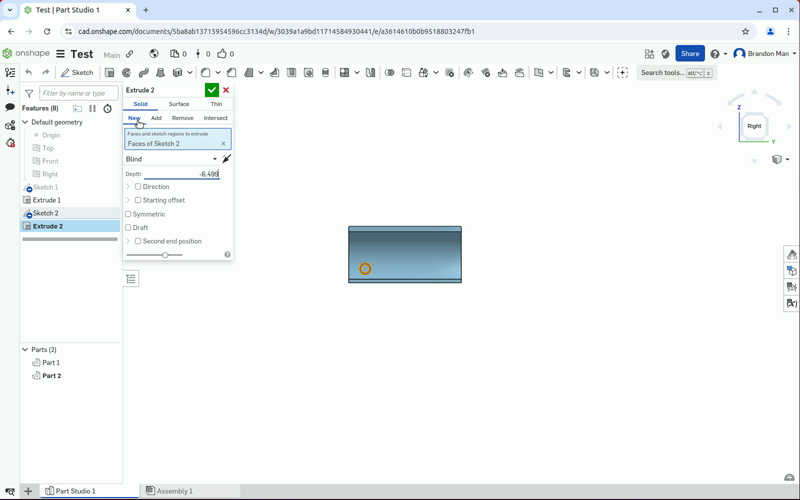
key(enter)
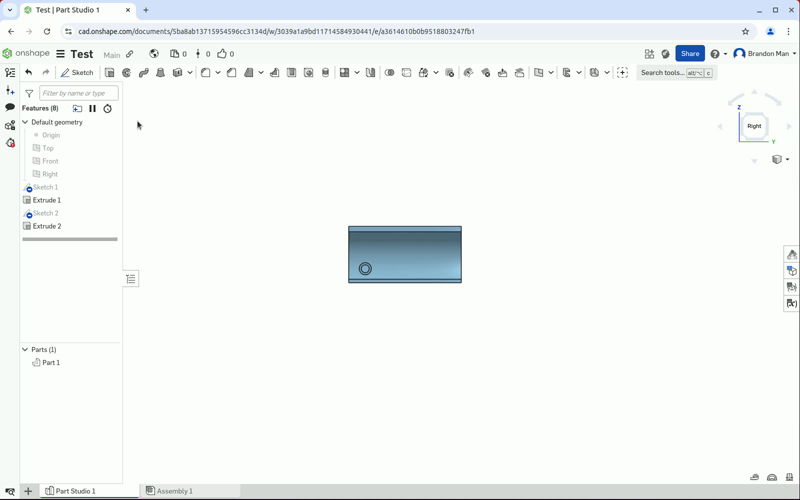
key(shift+h)
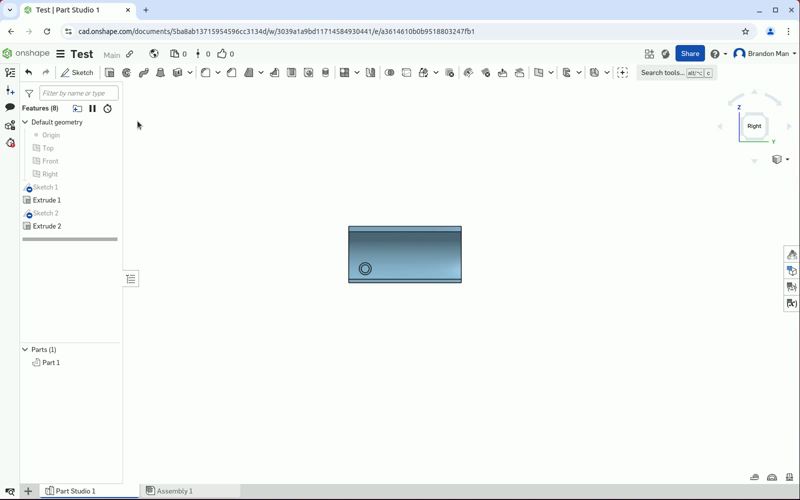
key(shift+h)
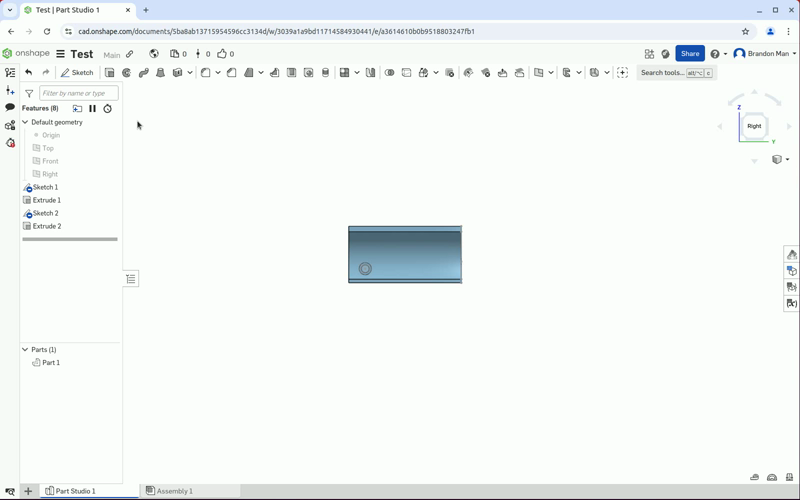
key(shift+7)
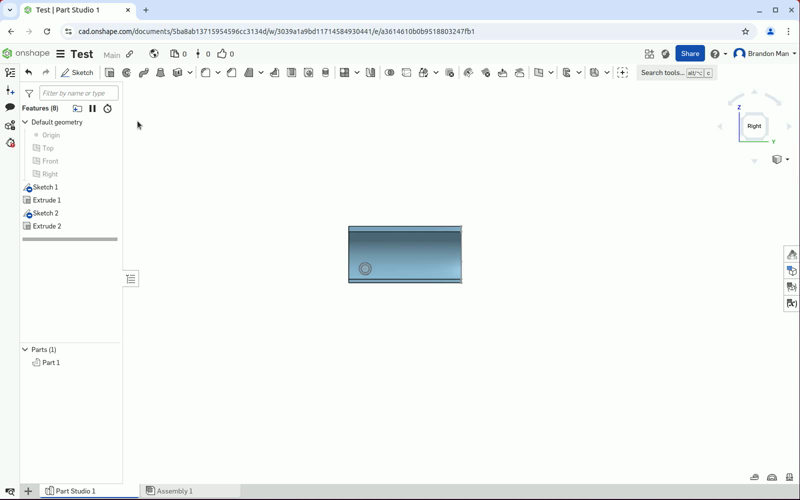
key(right, 2)
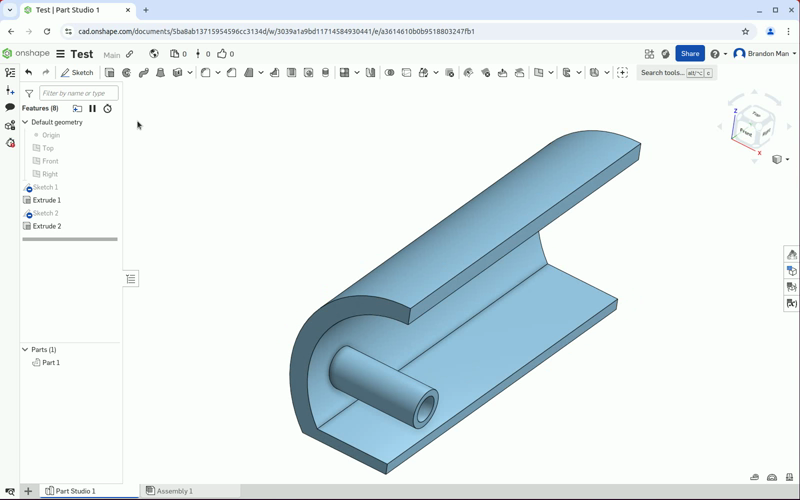
key(down, 2)
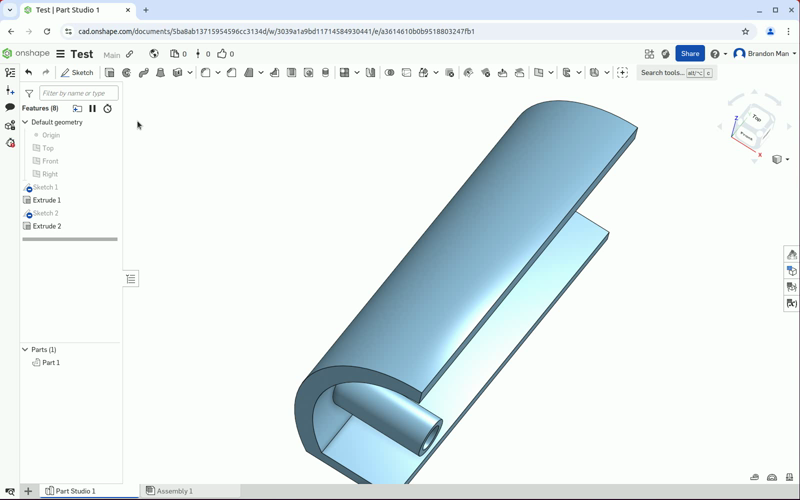
key(up, 2)
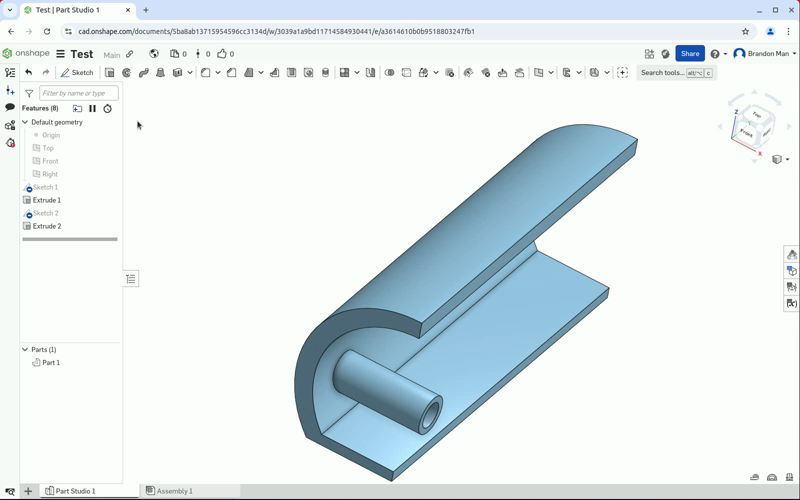
key(left, 2)
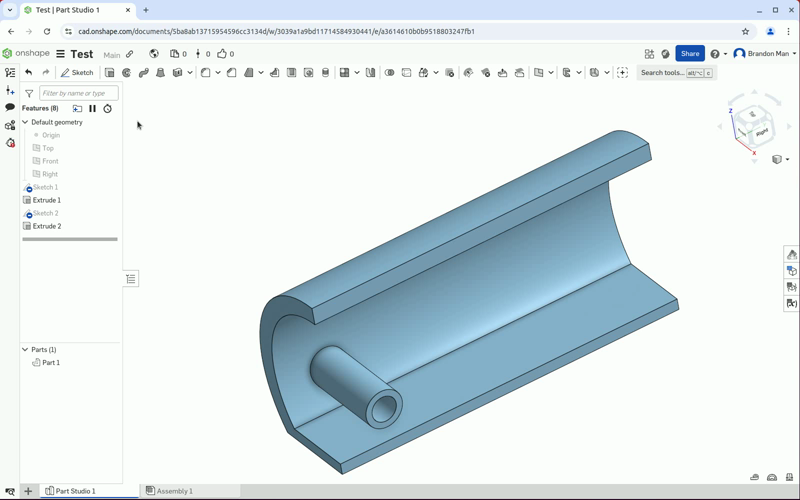
mouse_move(73, 189)
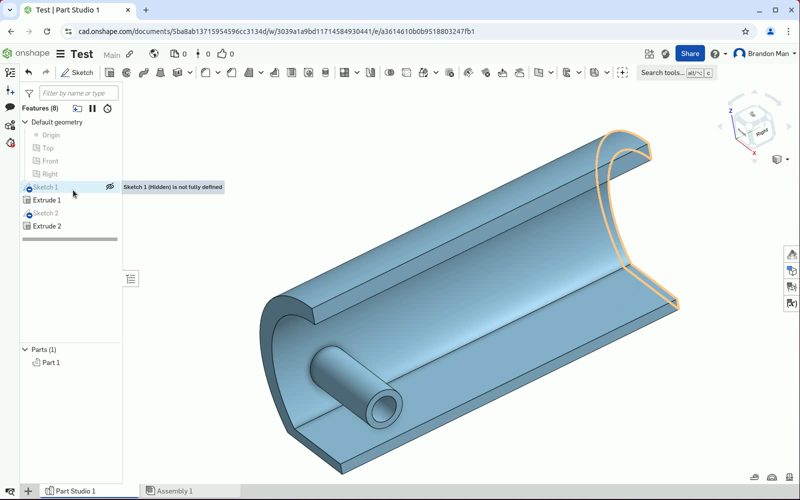
click(73, 189)